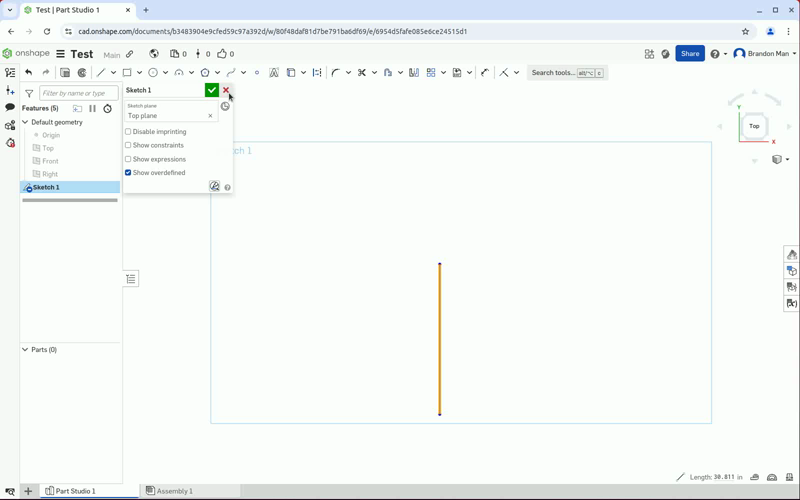
key(shift+h)
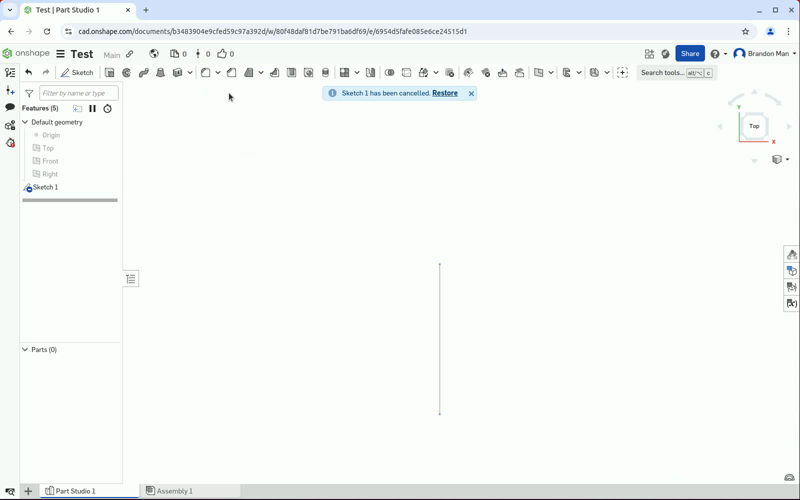
key(shift+s)
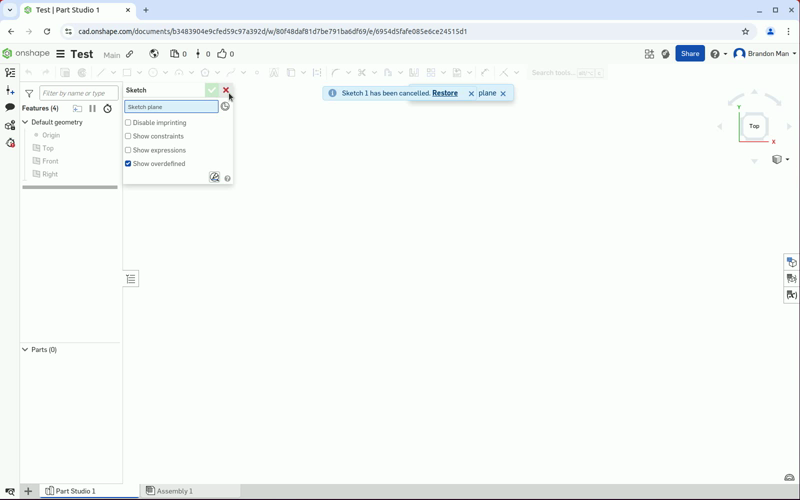
mouse_move(73, 150)
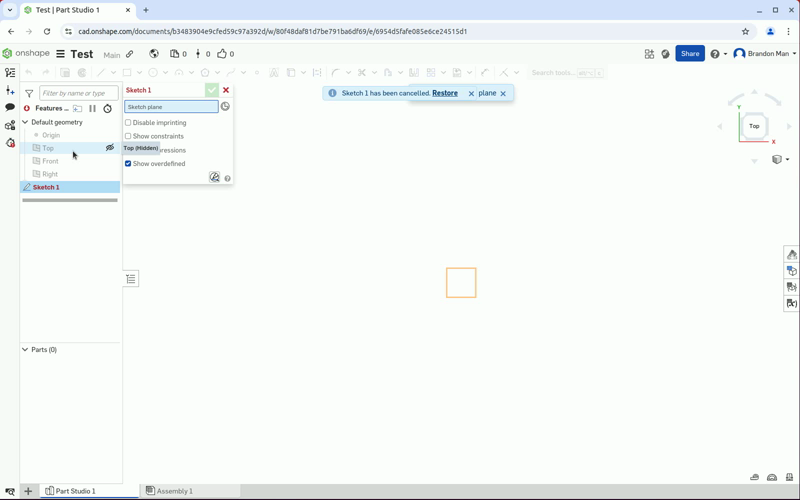
click(73, 150)
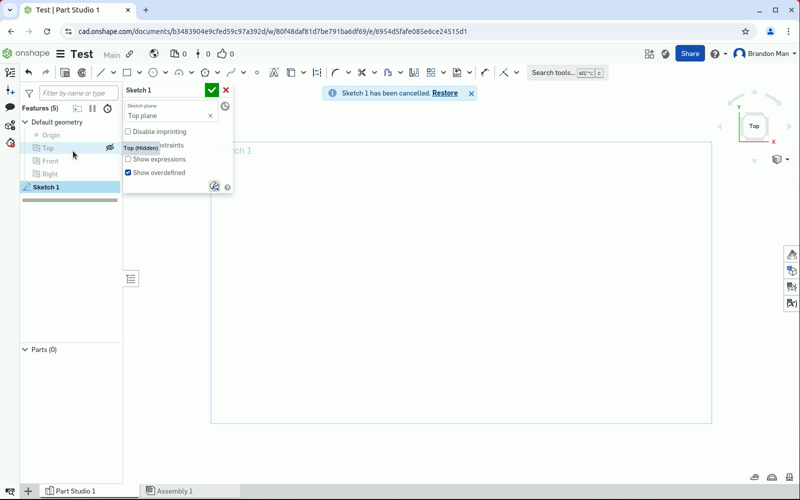
mouse_move(73, 352)
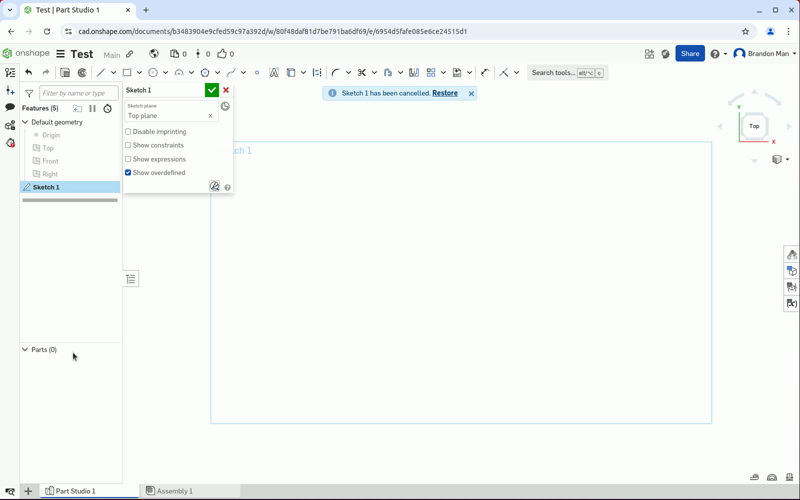
key(y)
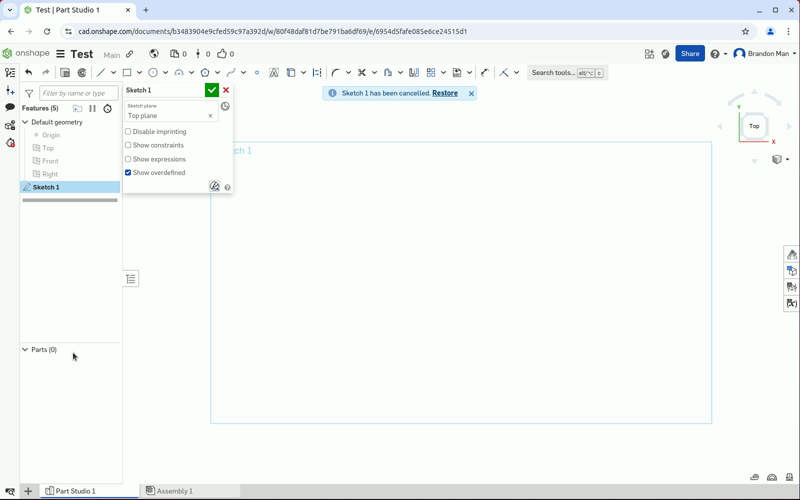
key(l)
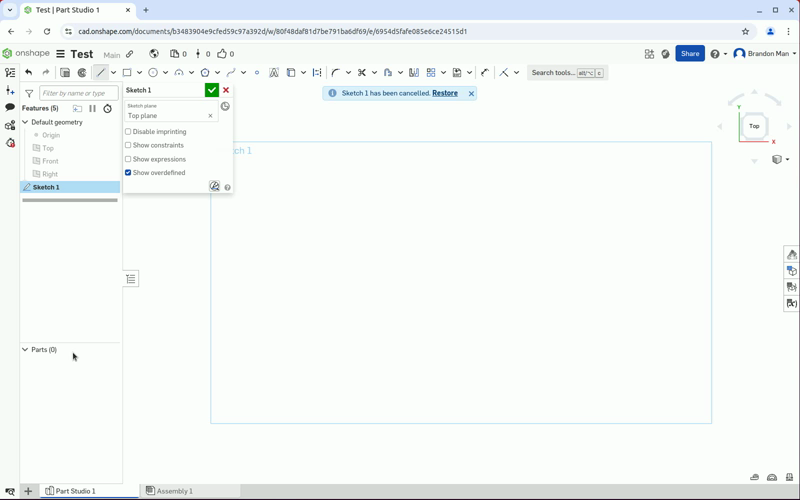
key_down(shift)
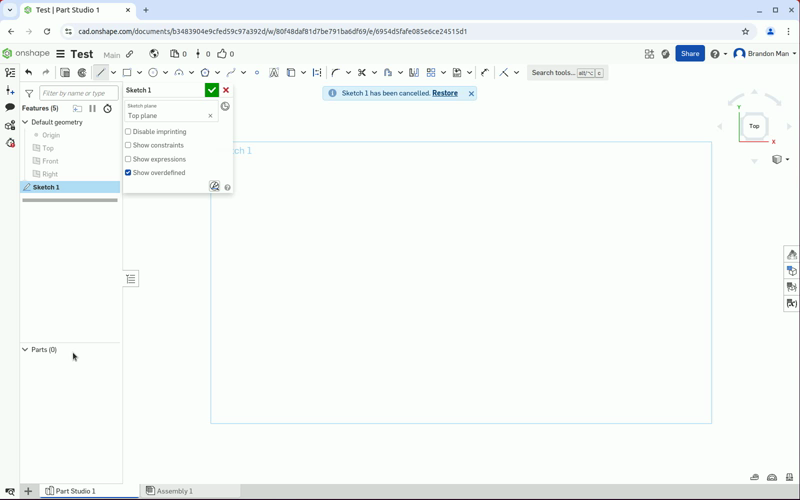
mouse_move(376, 282)
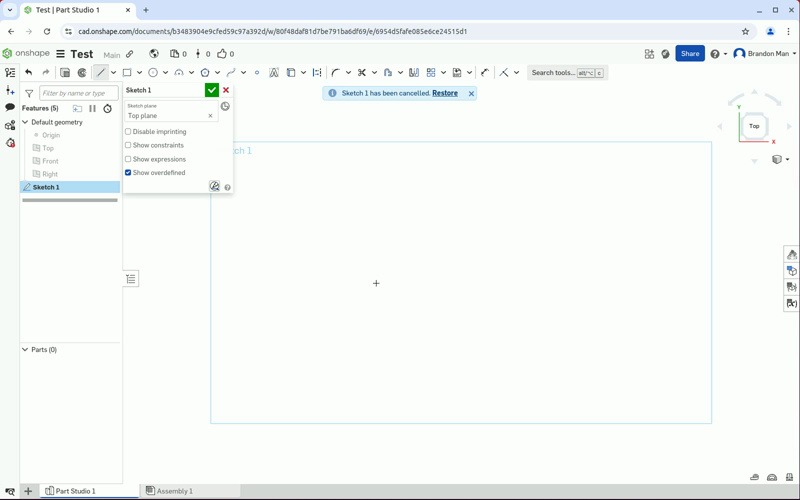
click(376, 282)
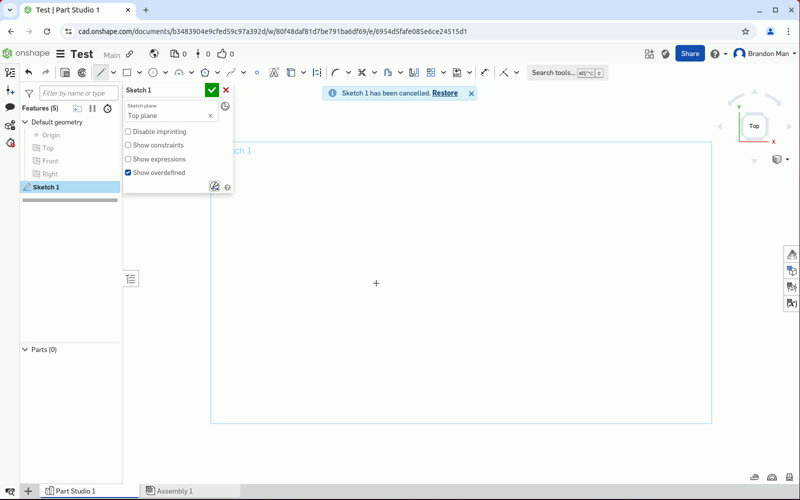
key_up(shift)
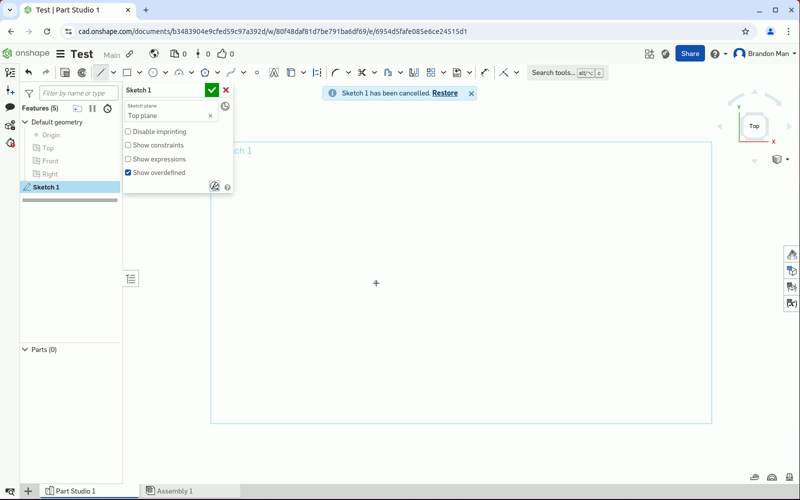
key_down(shift)
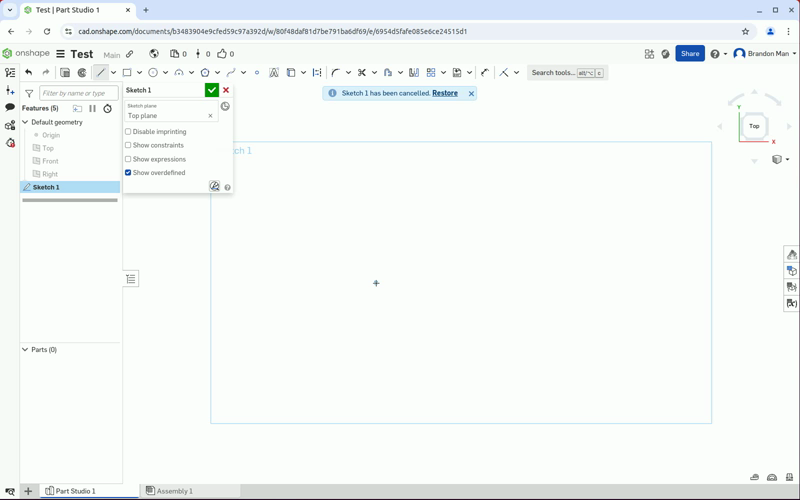
mouse_move(419, 355)
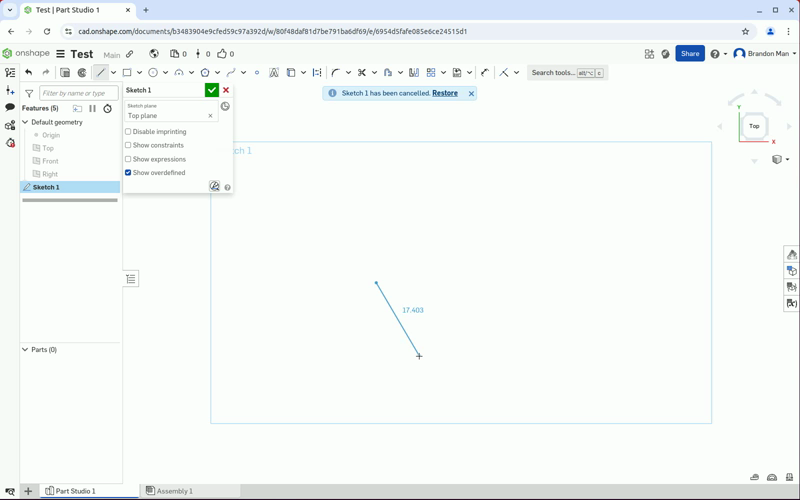
click(419, 355)
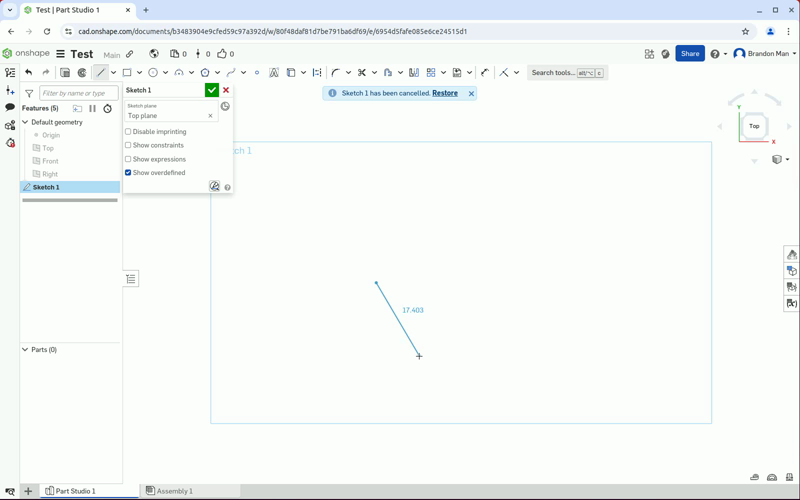
key_up(shift)
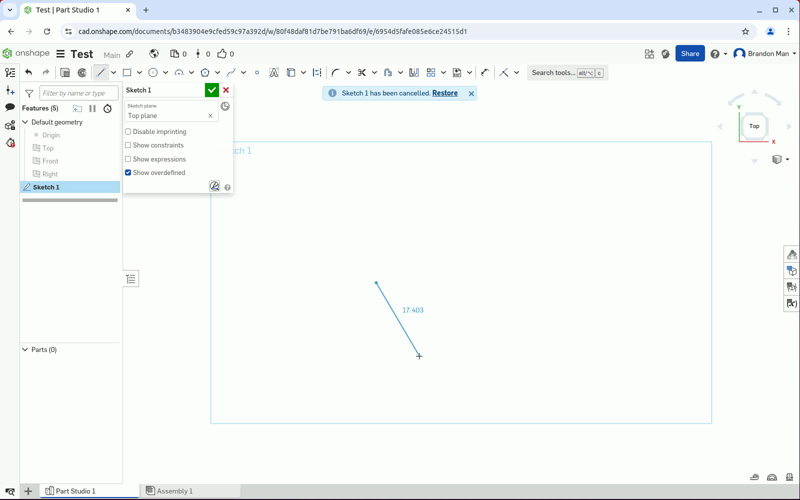
key_down(shift)
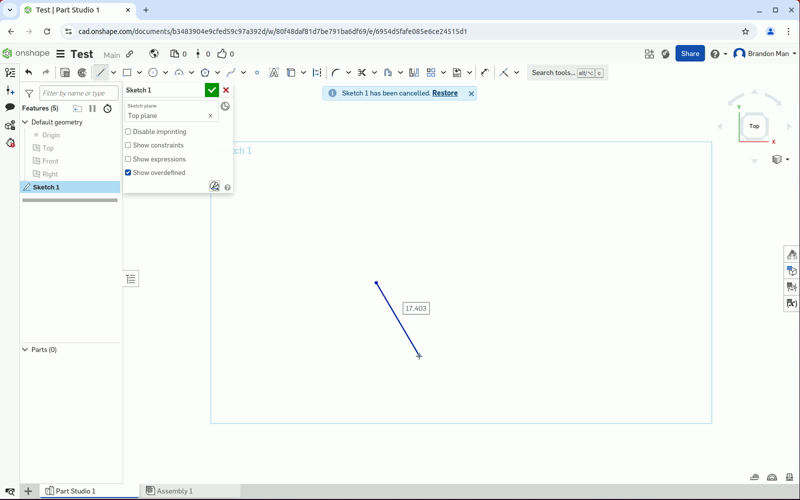
mouse_move(502, 355)
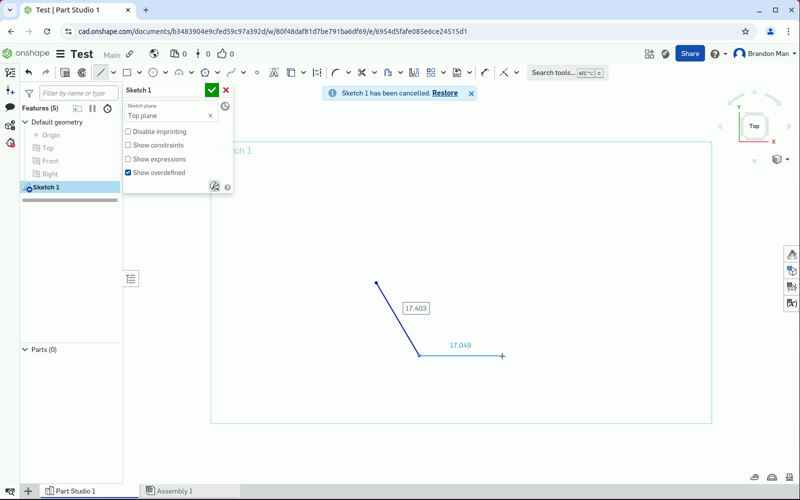
click(502, 355)
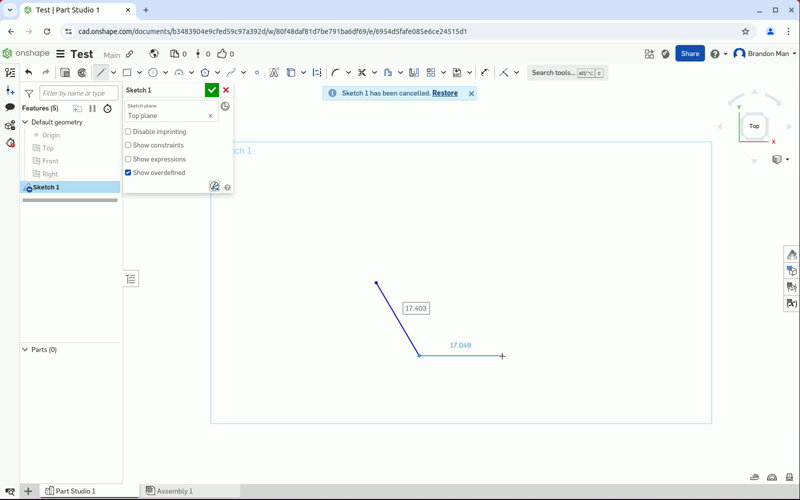
key_up(shift)
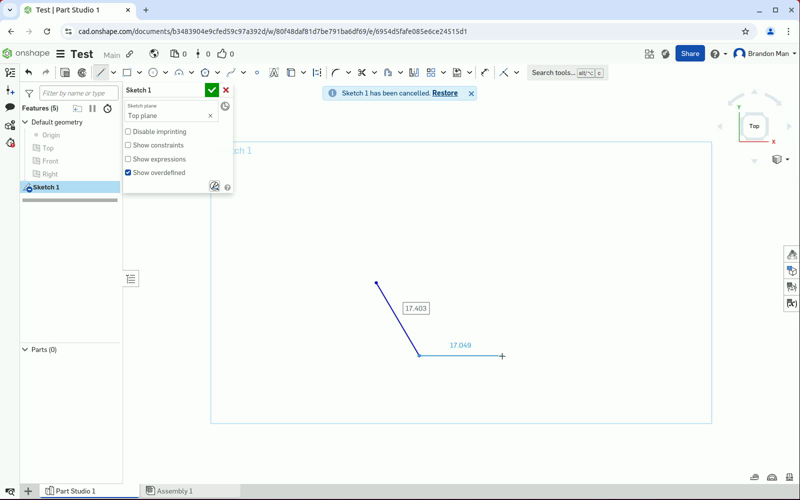
key_down(shift)
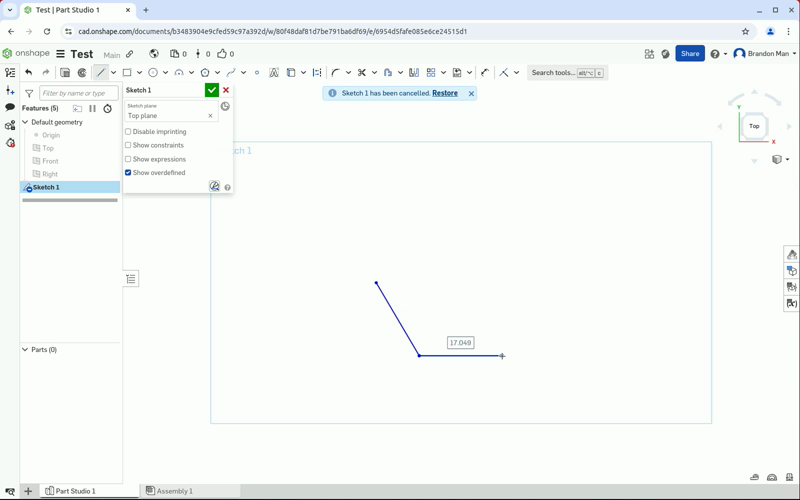
mouse_move(544, 282)
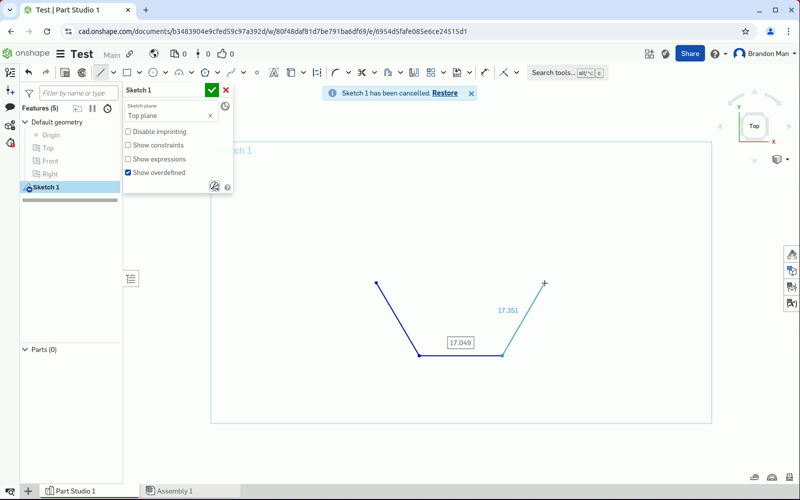
click(544, 282)
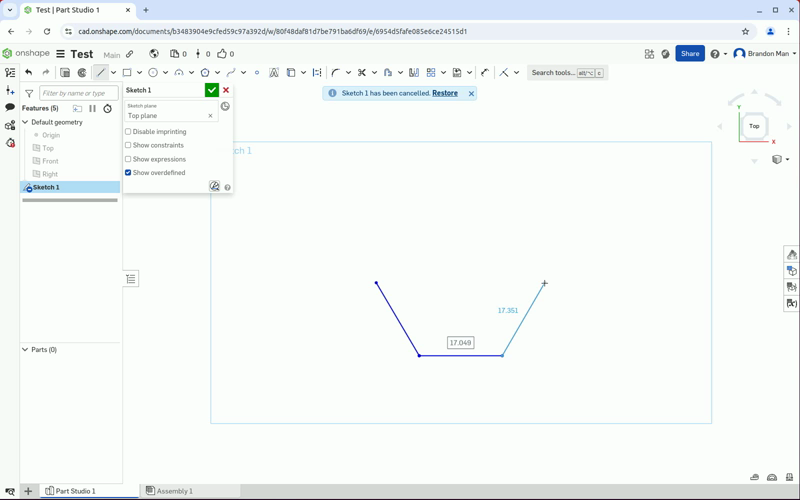
key_up(shift)
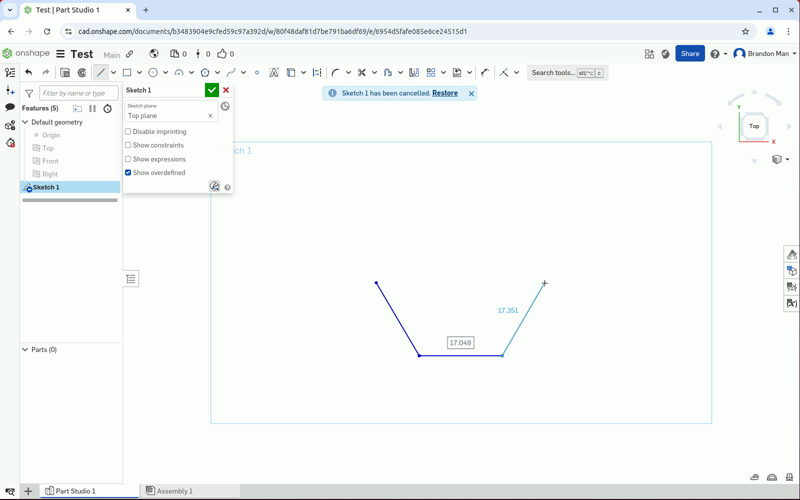
key_down(shift)
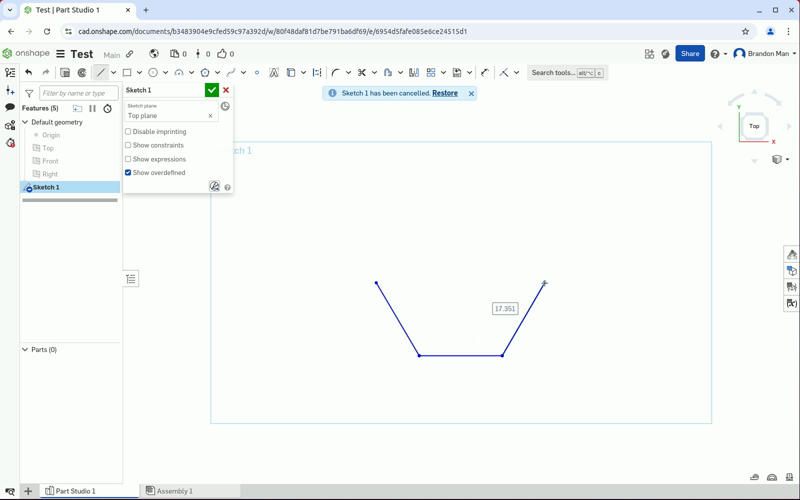
mouse_move(502, 210)
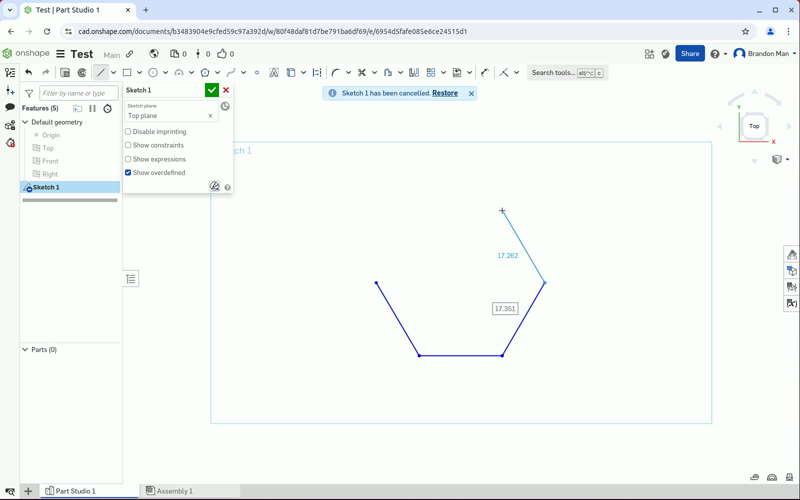
click(502, 210)
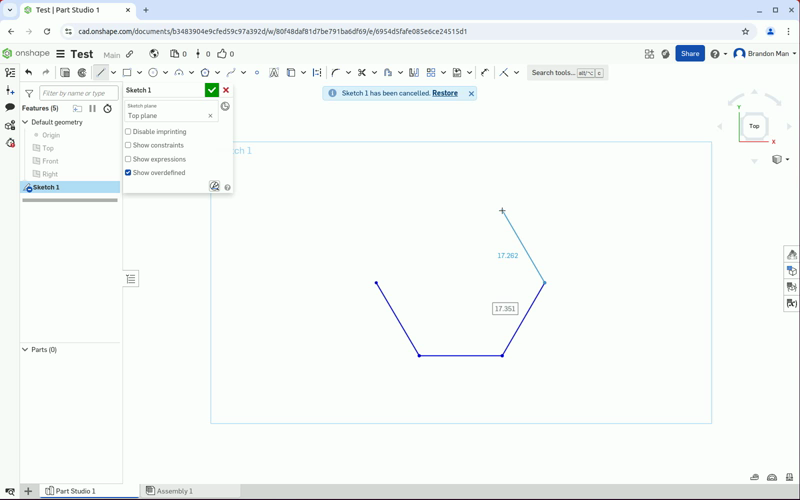
key_up(shift)
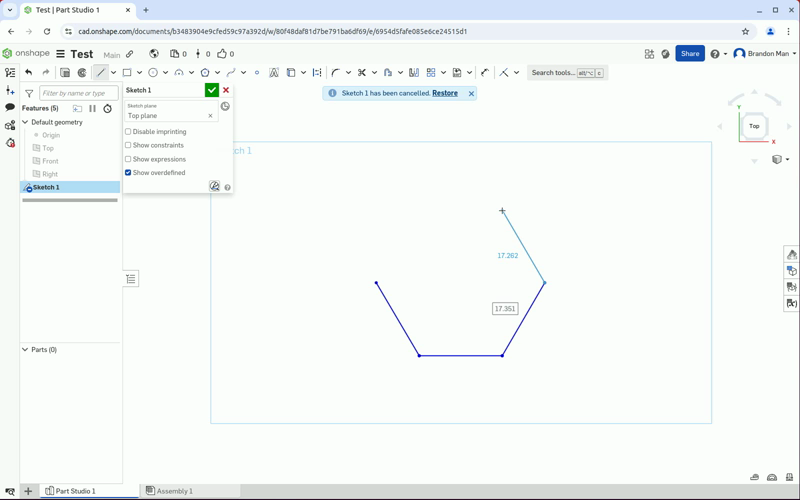
key_down(shift)
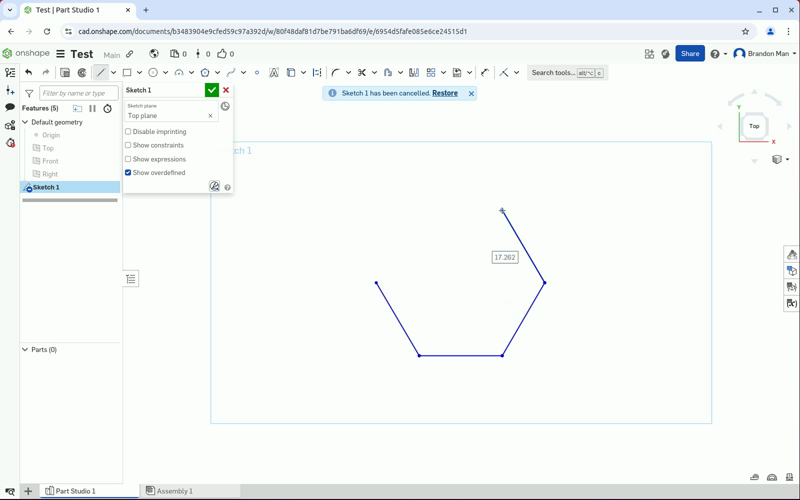
mouse_move(419, 210)
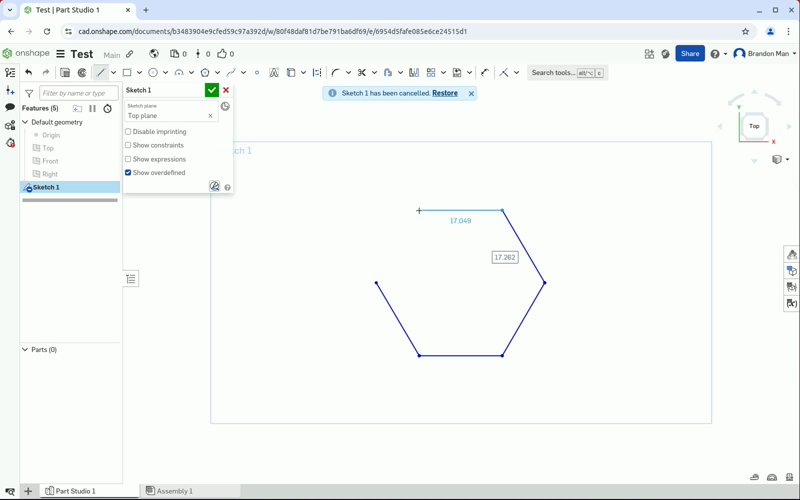
click(419, 210)
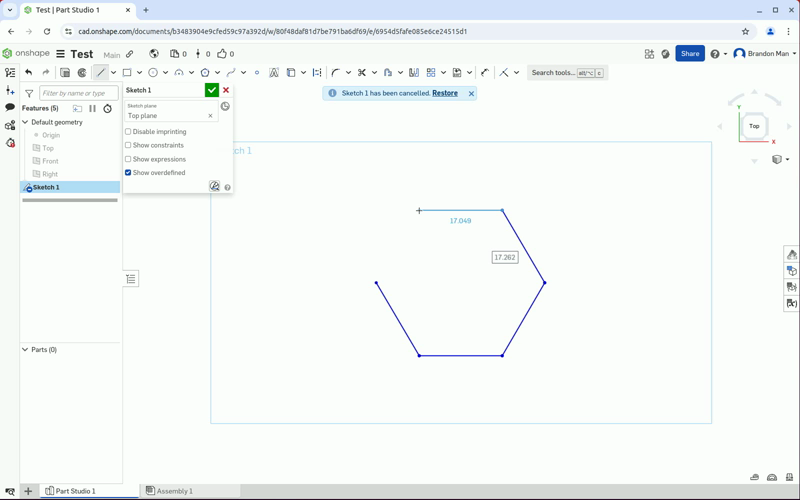
key_up(shift)
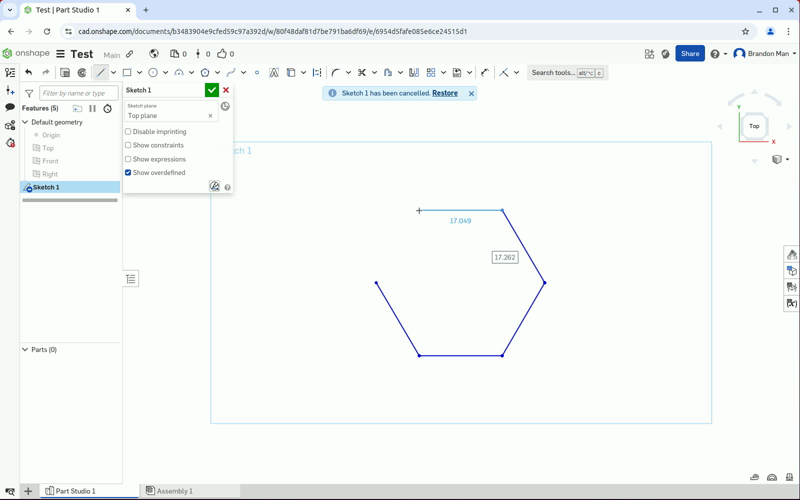
key_down(shift)
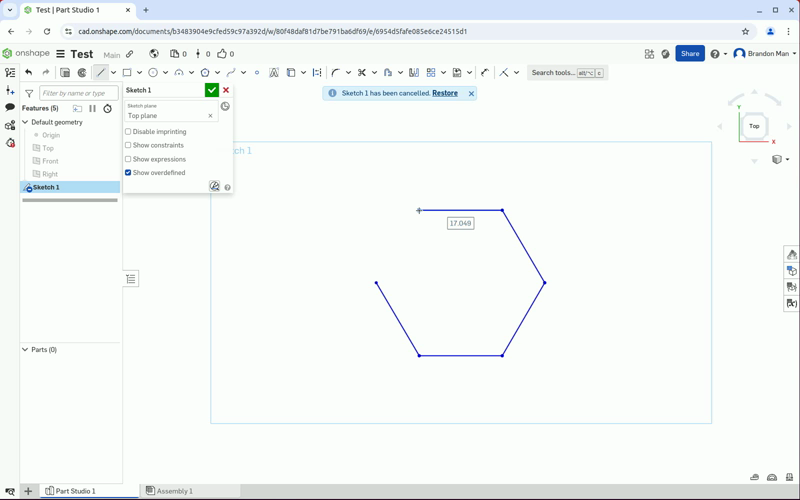
mouse_move(376, 282)
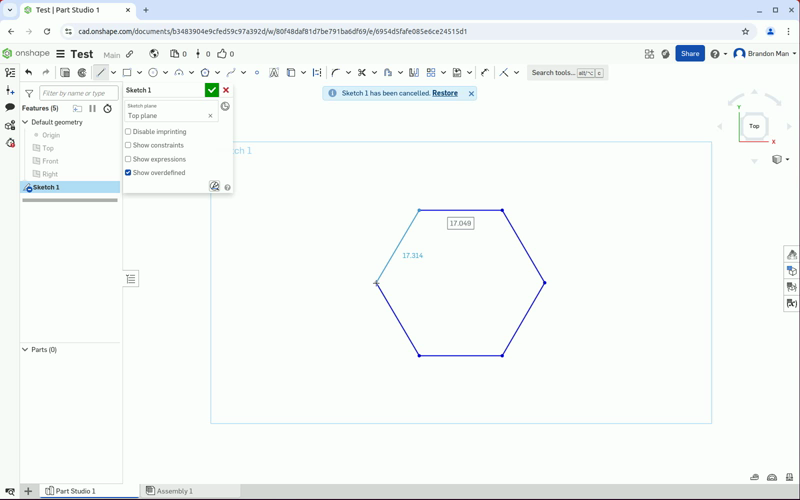
key_up(shift)
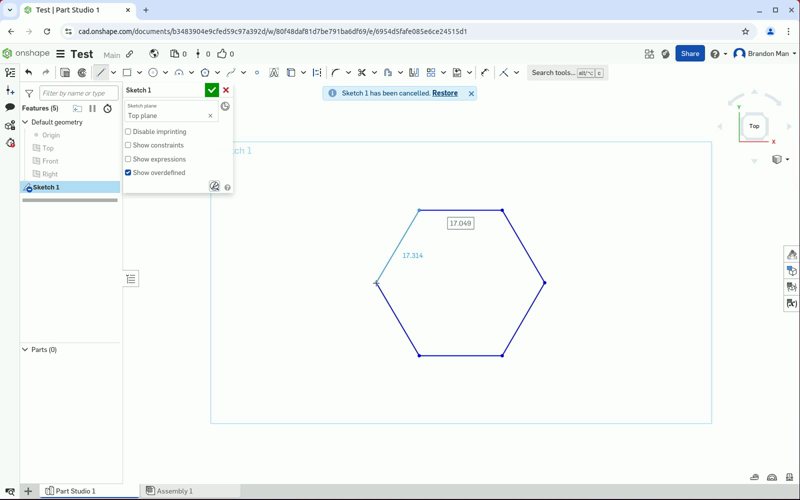
click(376, 282)
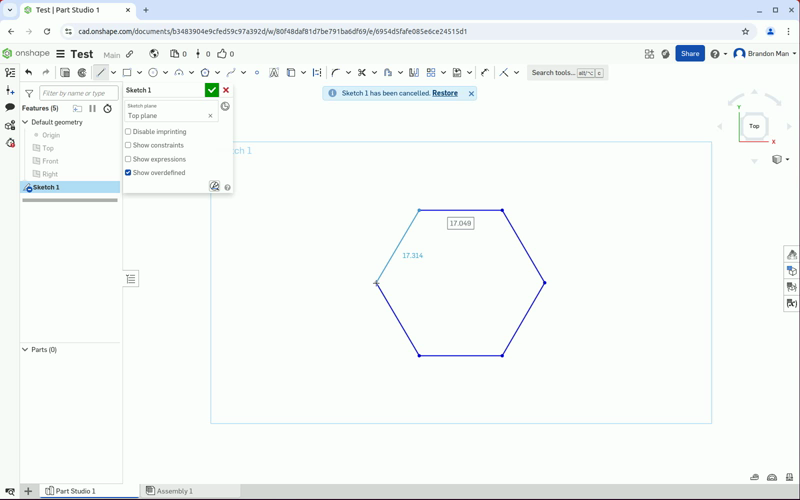
key(esc)
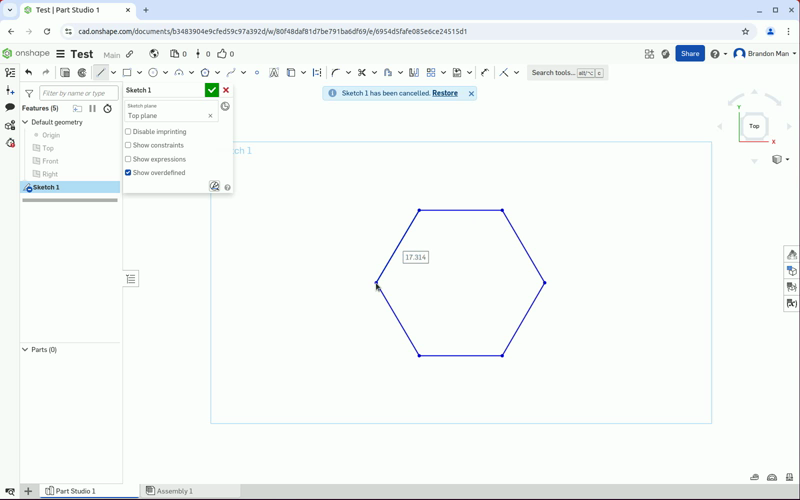
mouse_move(451, 224)
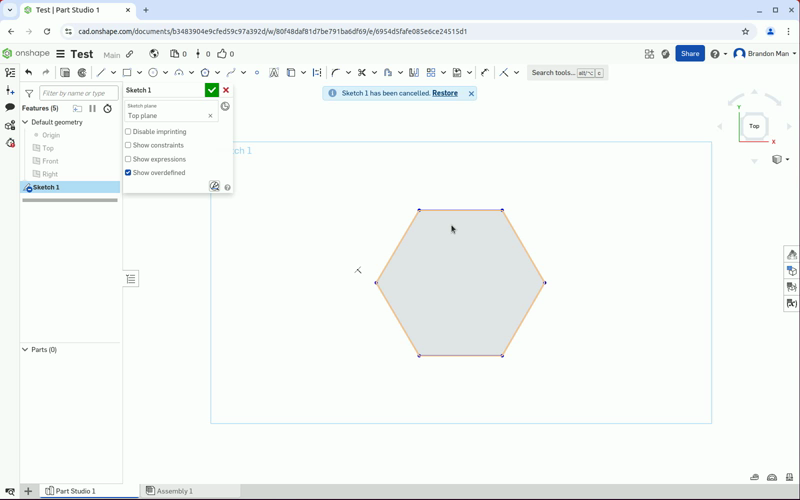
click(451, 224)
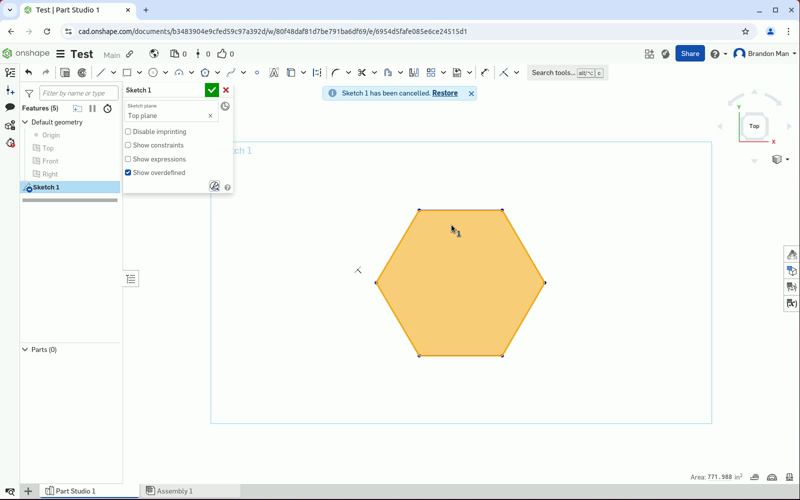
mouse_move(73, 352)
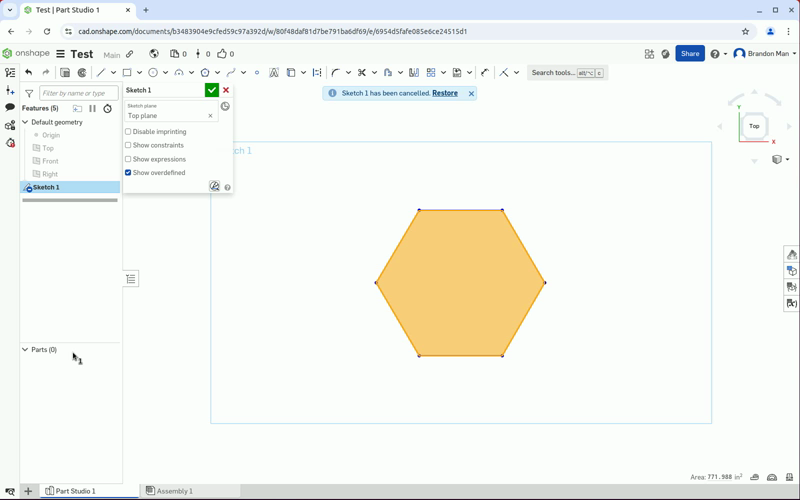
key(shift+y)
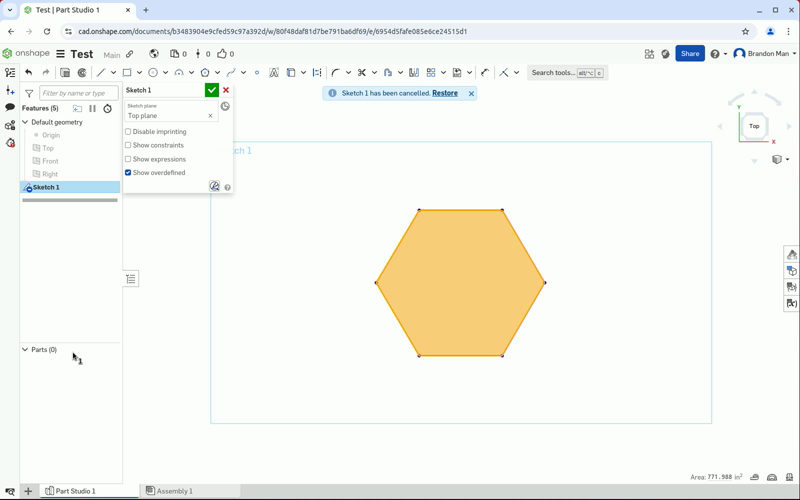
key(shift+e)
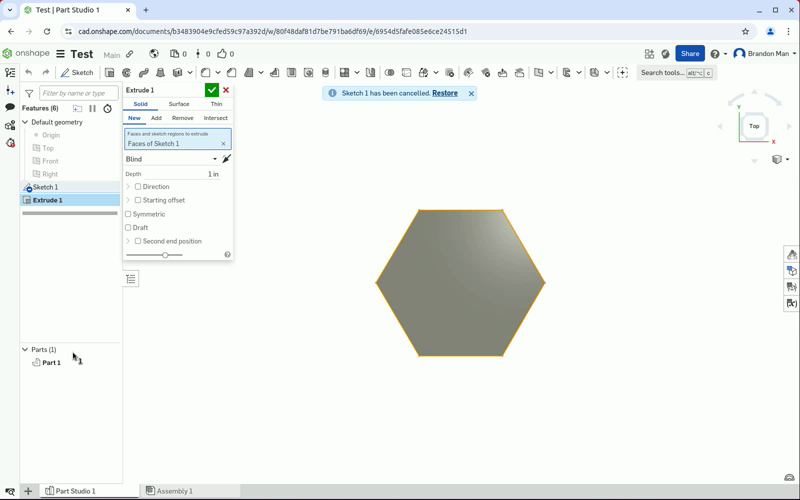
mouse_move(143, 106)
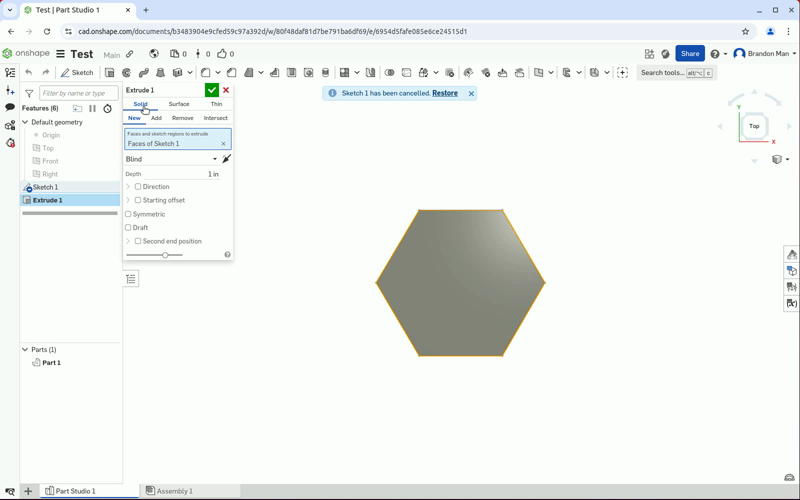
click(143, 106)
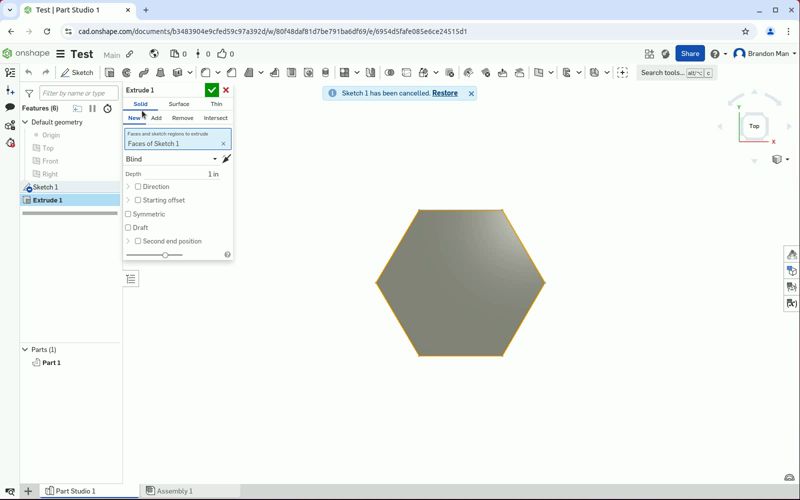
mouse_move(137, 120)
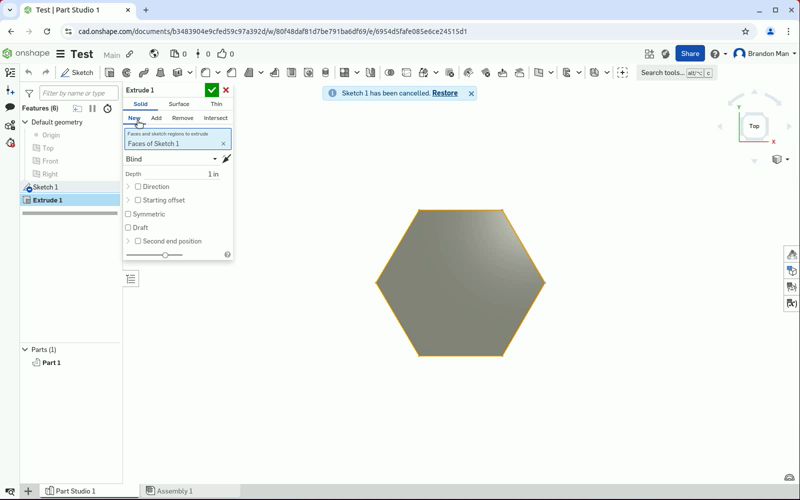
click(137, 120)
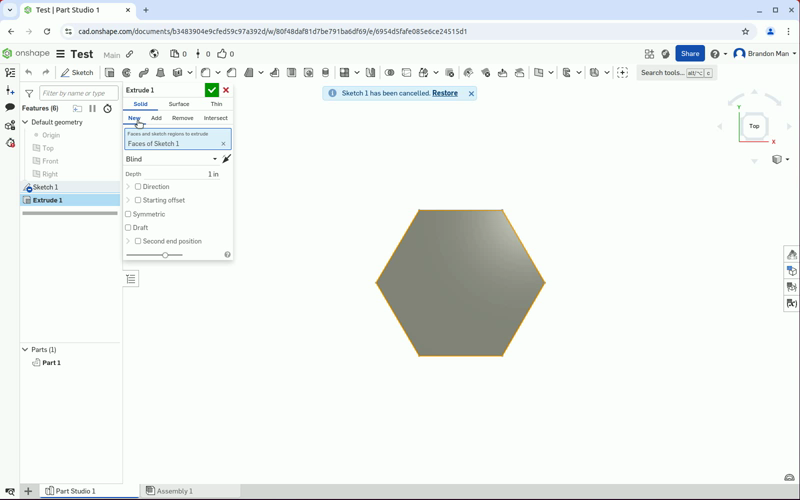
key(tab, 4)
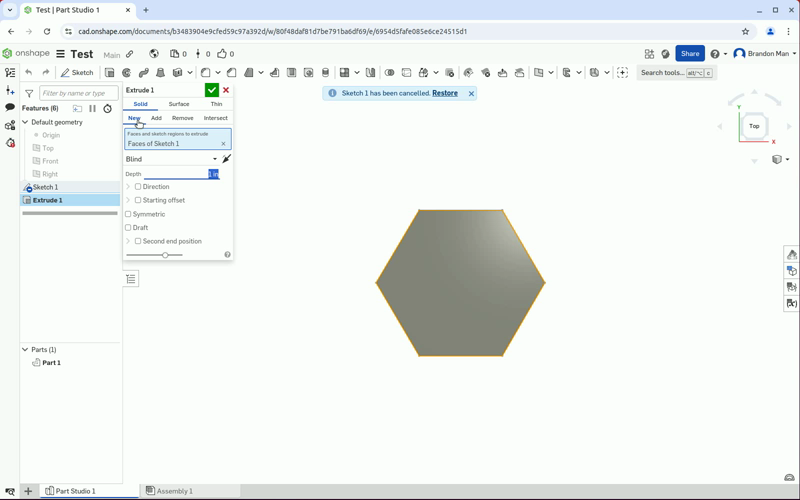
text(1.444)
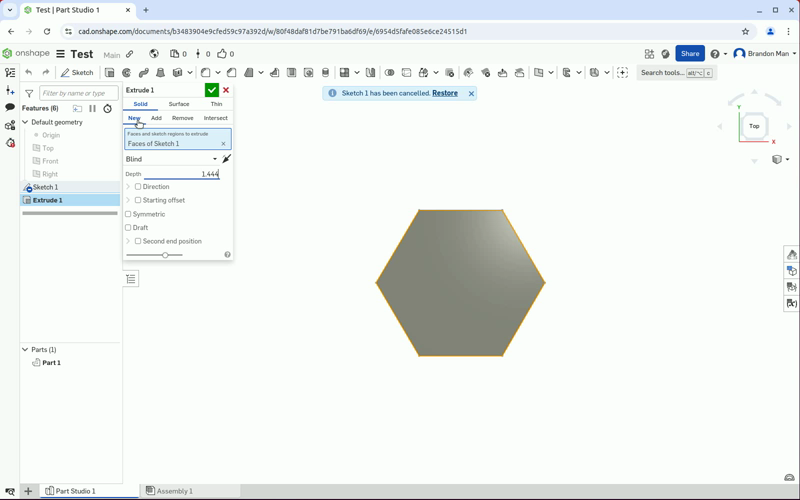
key(enter)
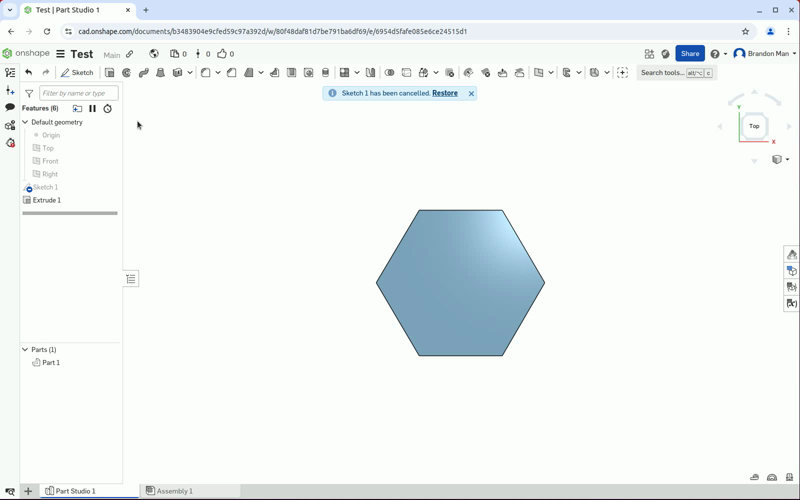
key(shift+h)
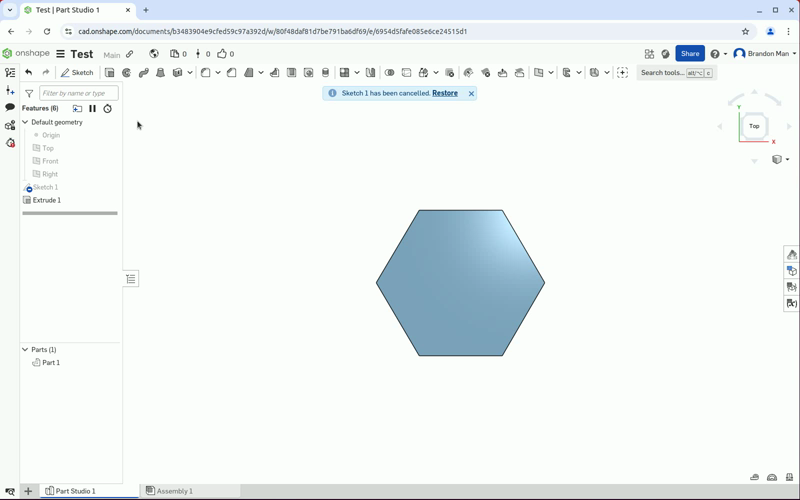
key(shift+h)
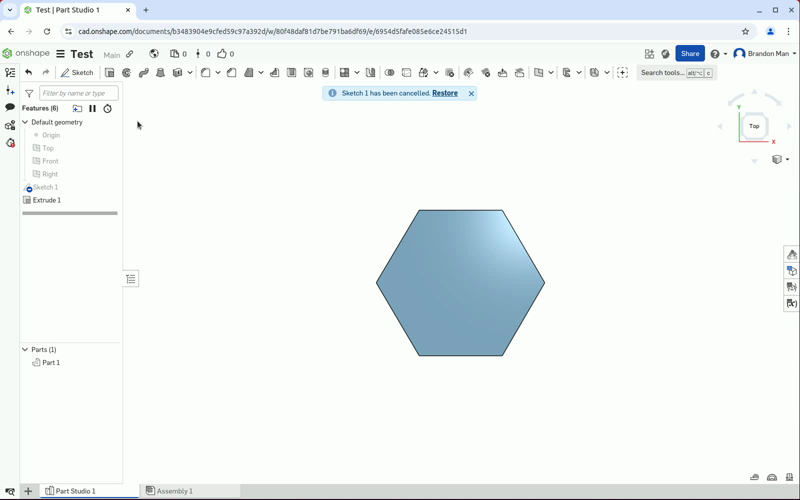
mouse_move(73, 189)
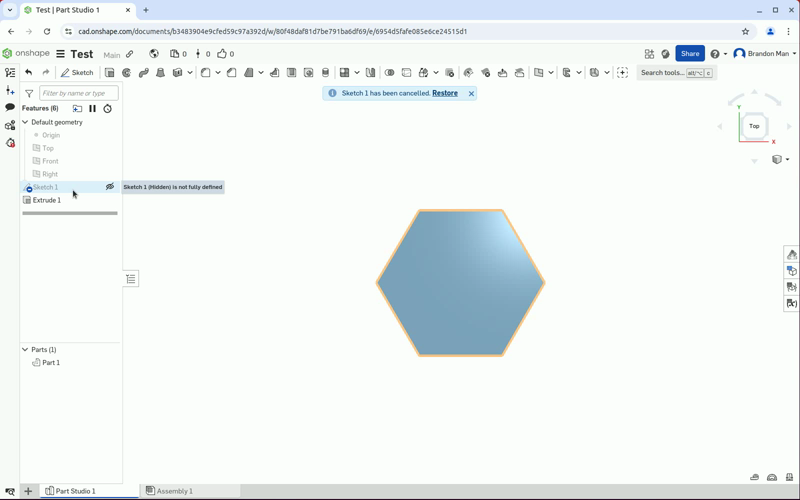
click(73, 189)
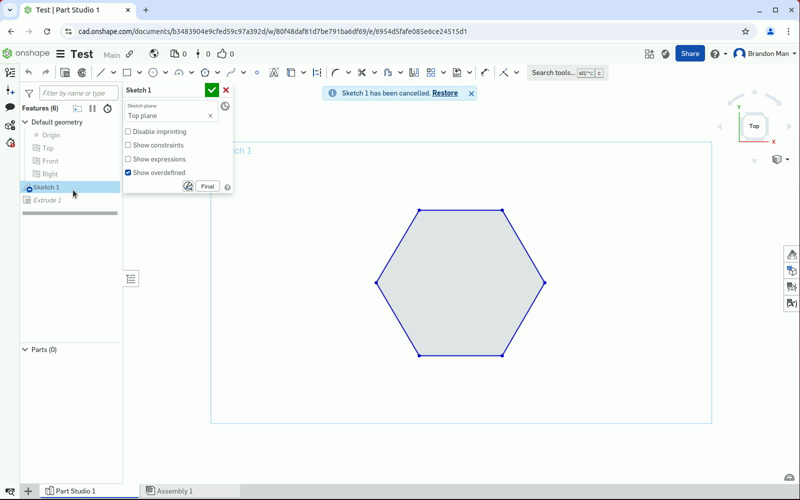
mouse_move(229, 92)
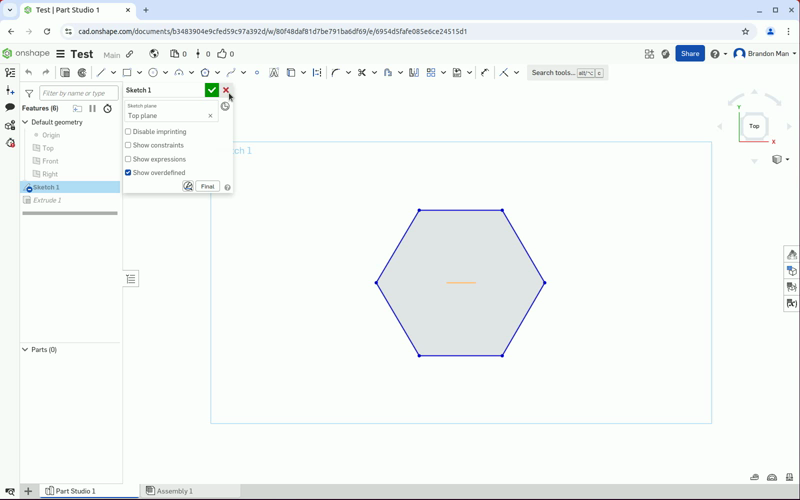
click(229, 92)
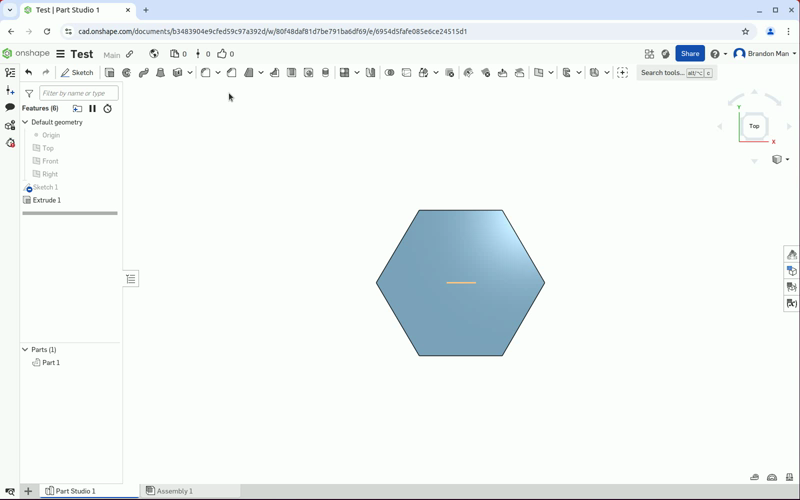
mouse_move(541, 75)
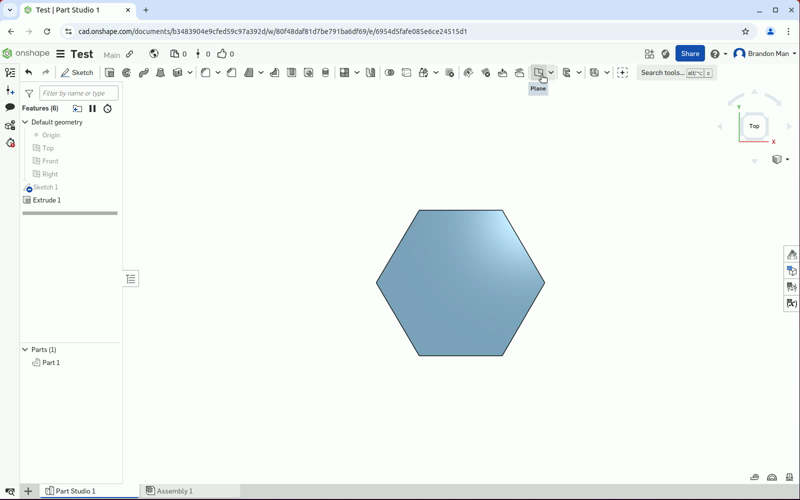
click(541, 75)
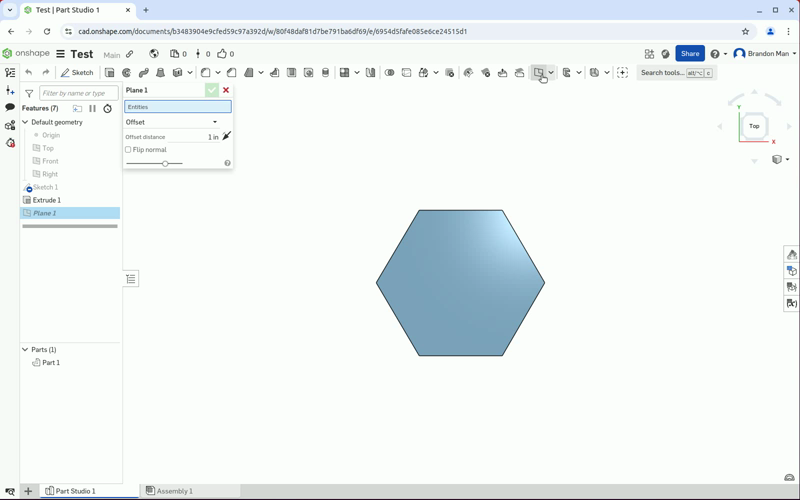
mouse_move(73, 150)
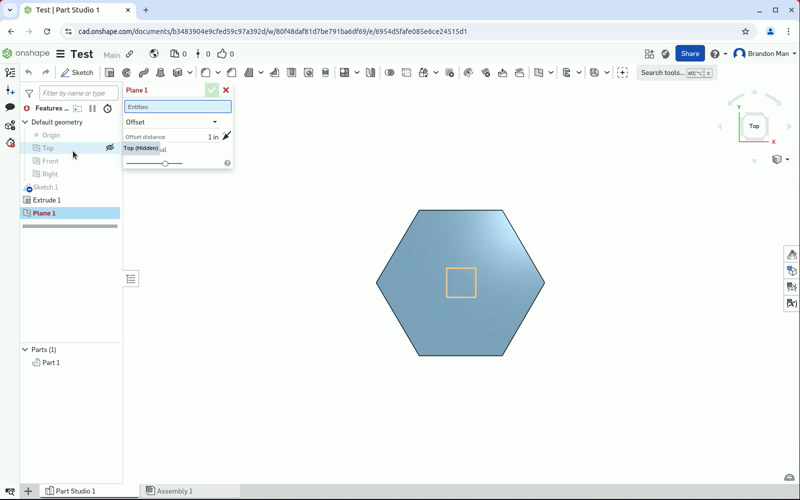
click(73, 150)
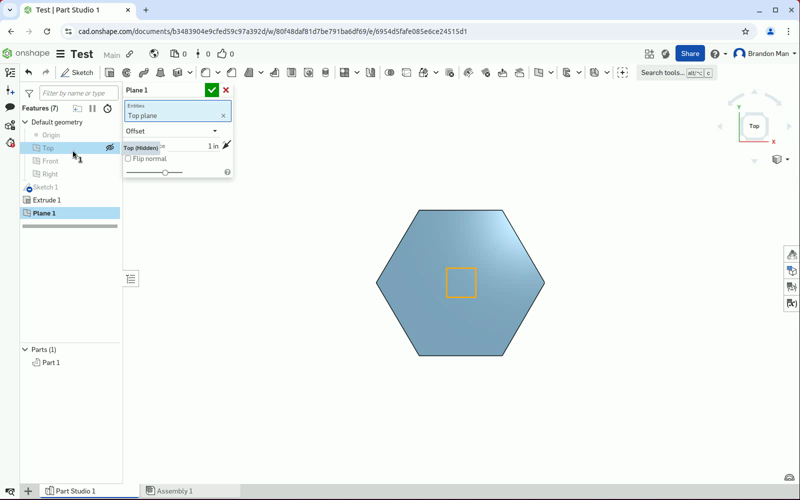
key(tab, 2)
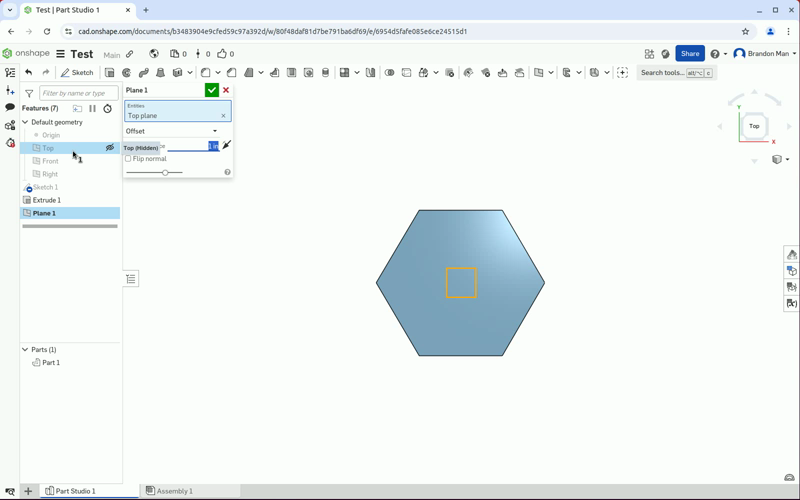
text(1.448)
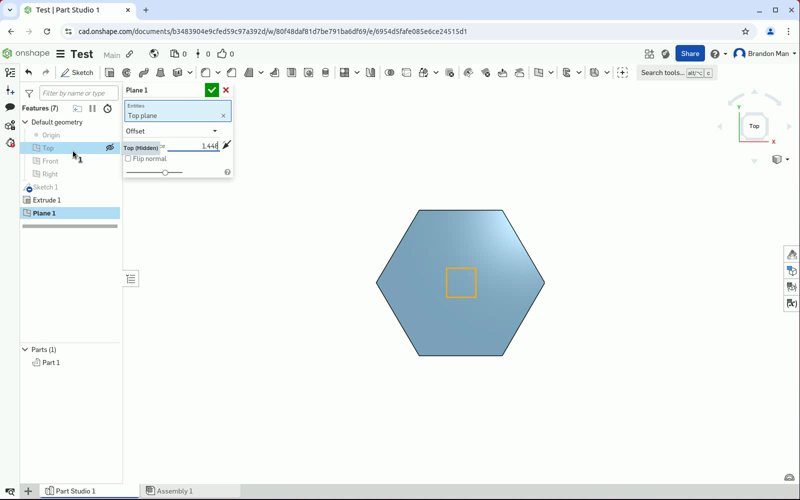
key(enter, 2)
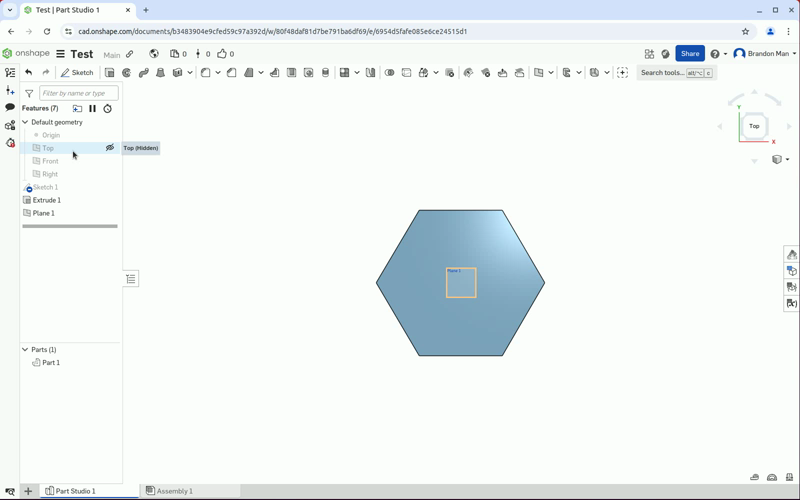
key(shift+s)
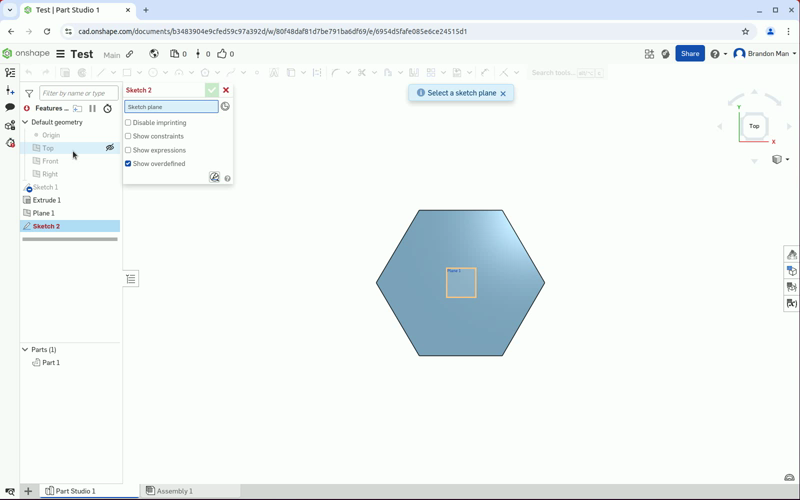
mouse_move(73, 215)
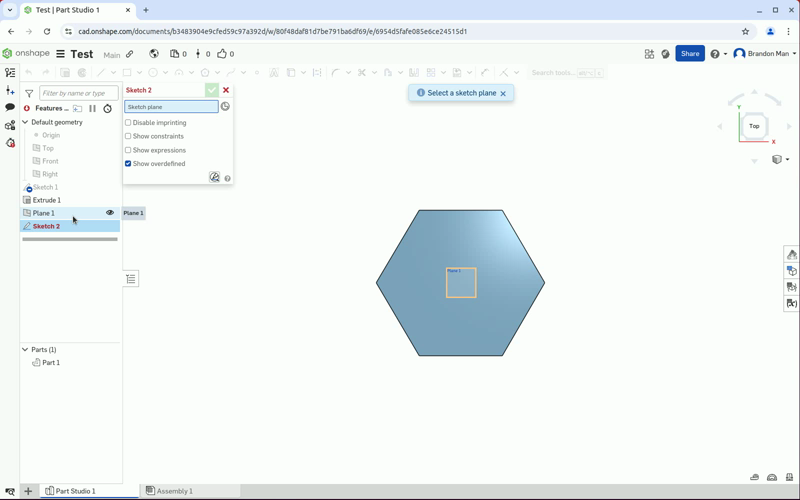
click(73, 215)
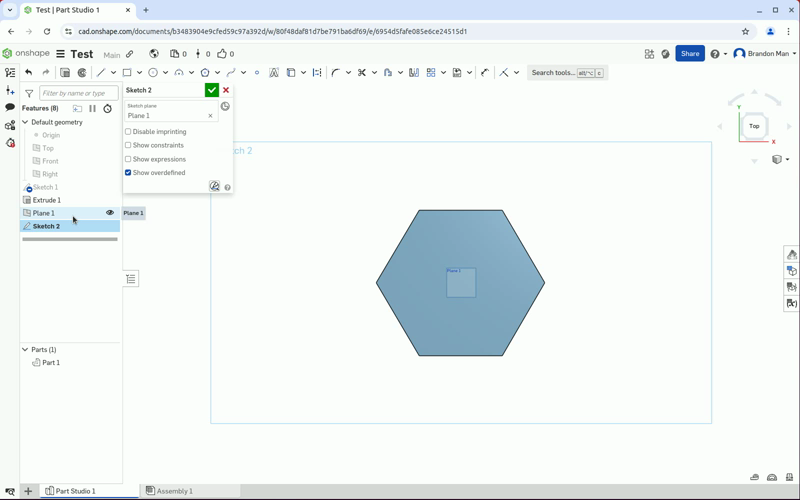
mouse_move(73, 352)
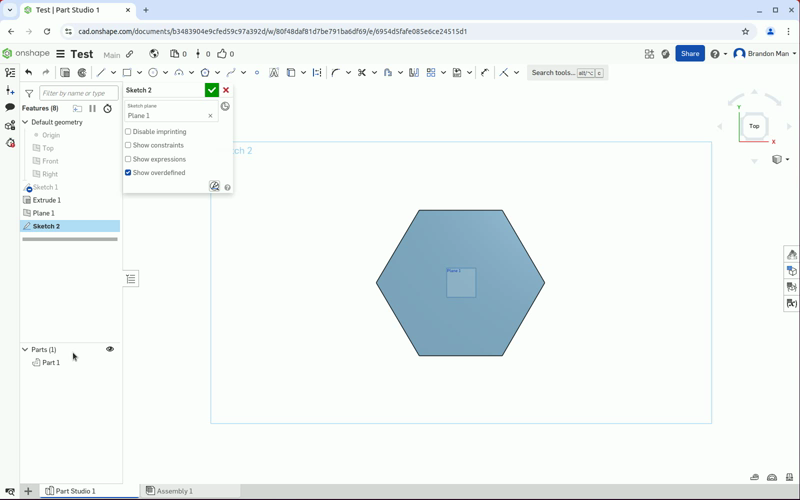
key(y)
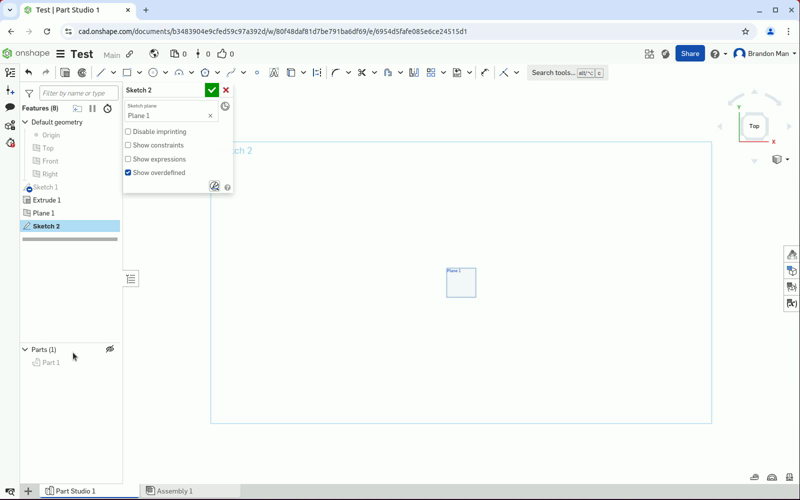
key(l)
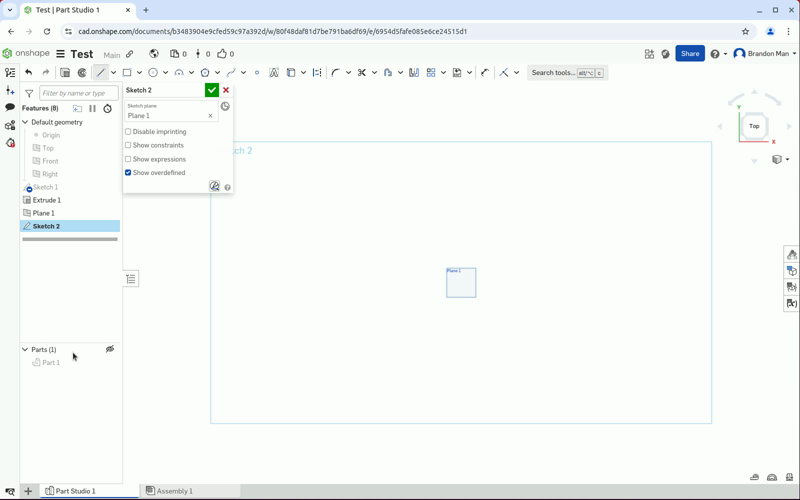
key_down(shift)
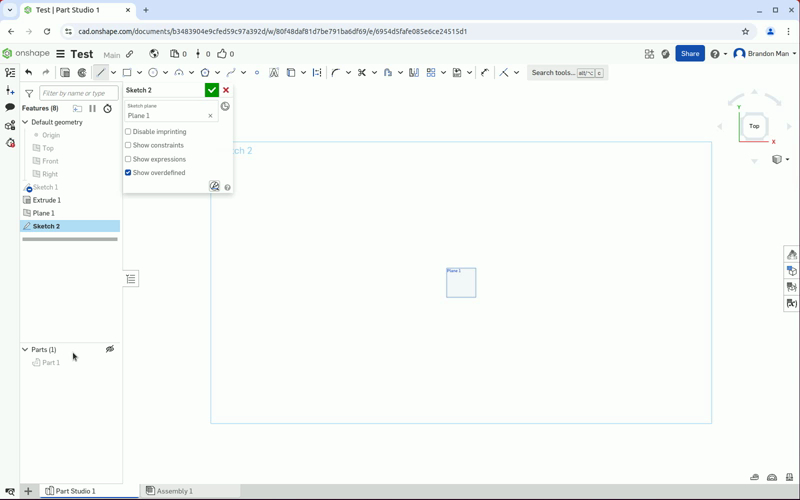
mouse_move(383, 282)
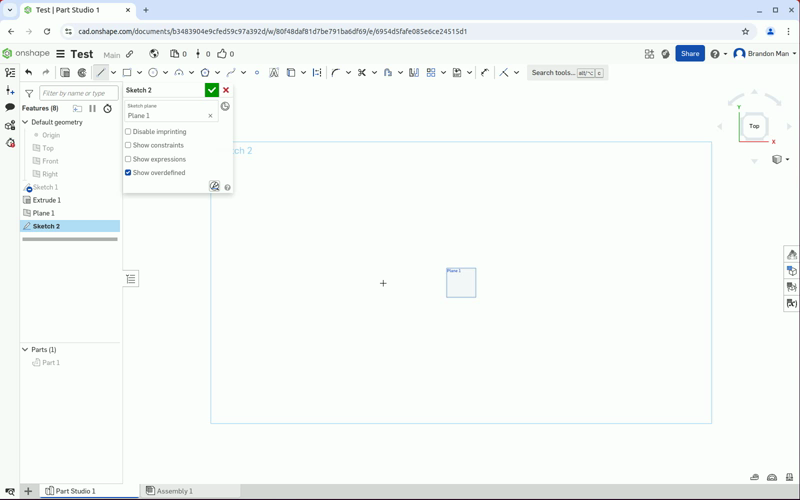
click(383, 282)
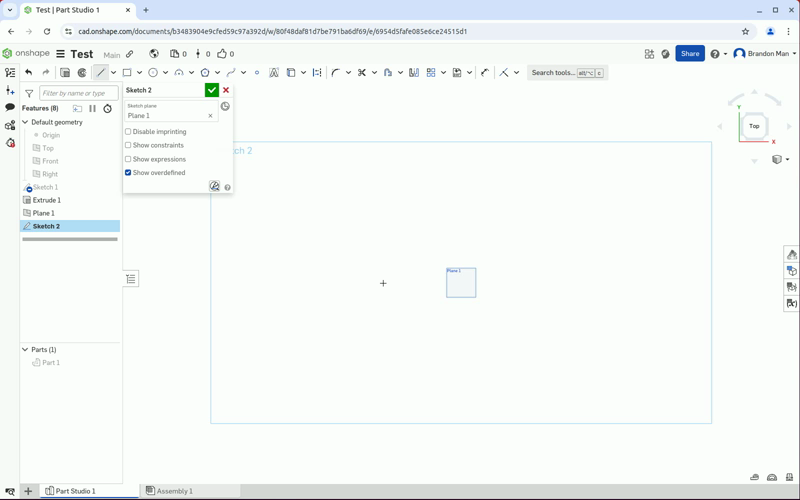
key_up(shift)
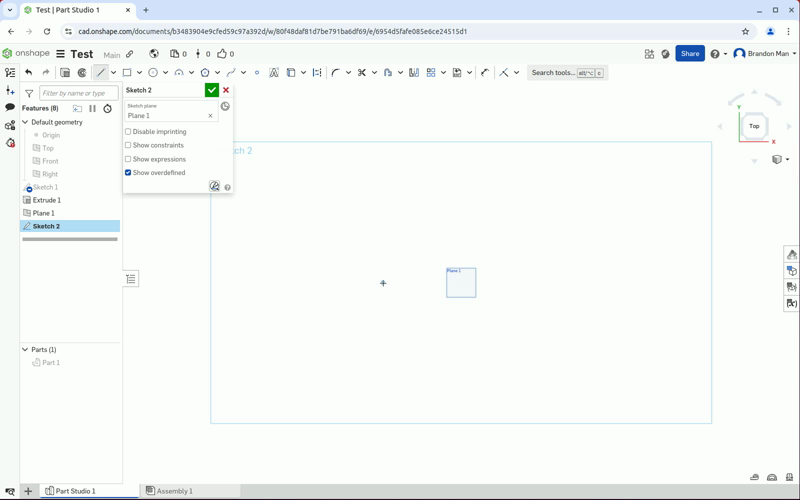
key_down(shift)
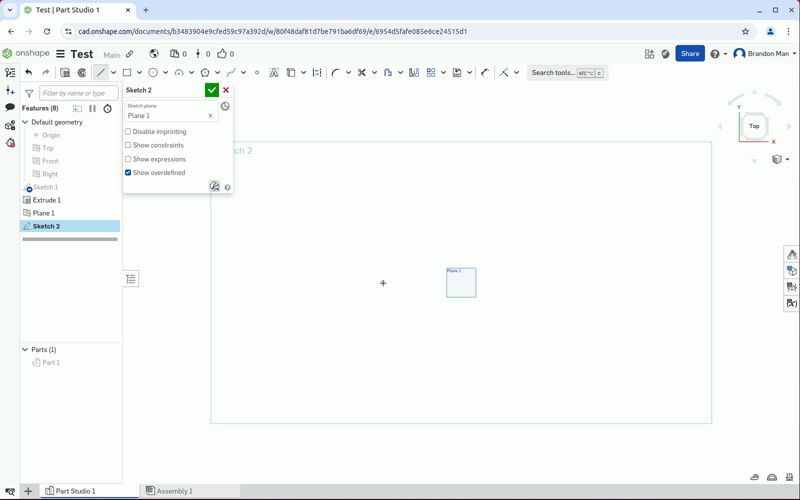
mouse_move(422, 350)
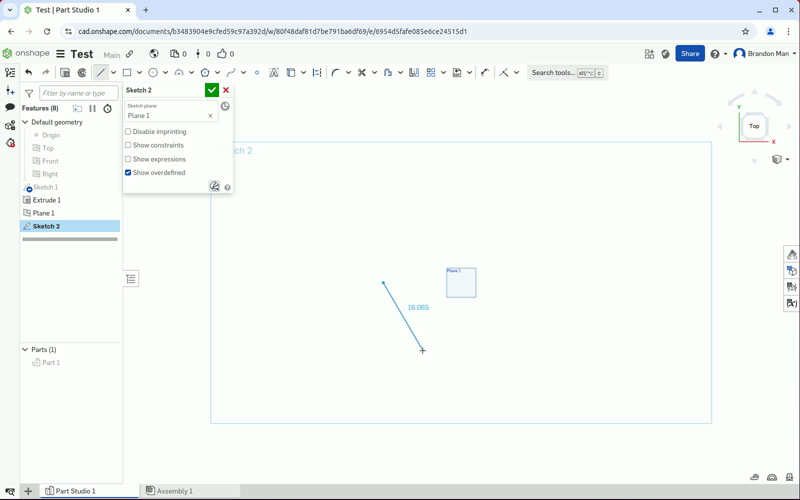
click(422, 350)
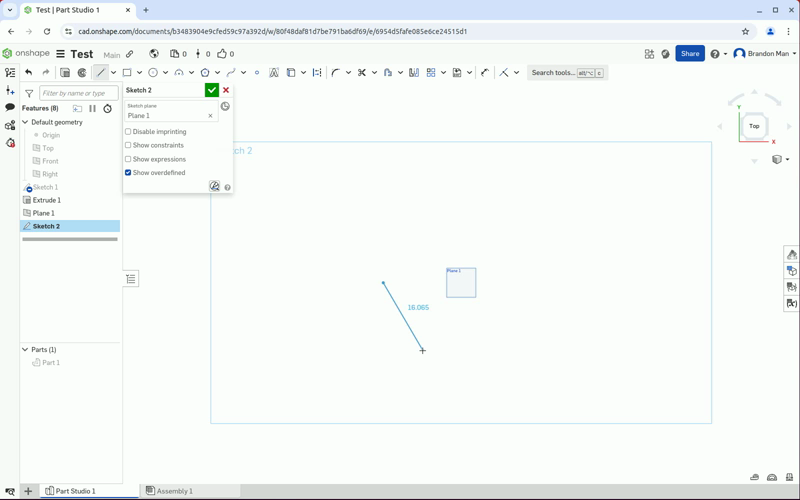
key_up(shift)
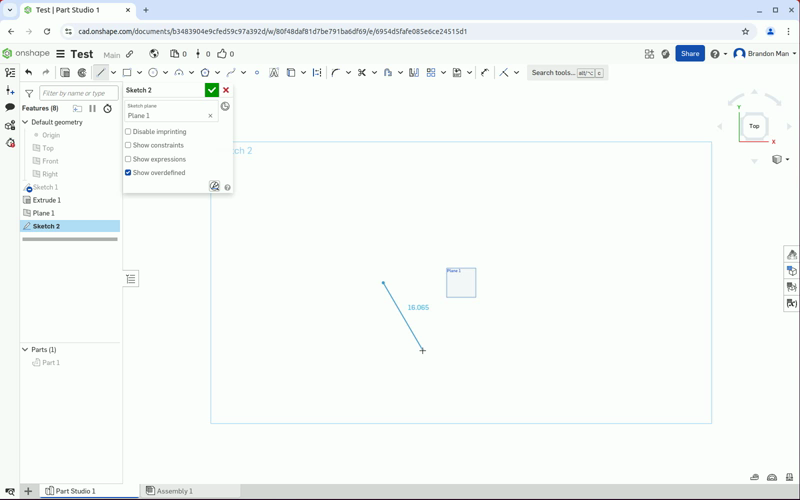
key_down(shift)
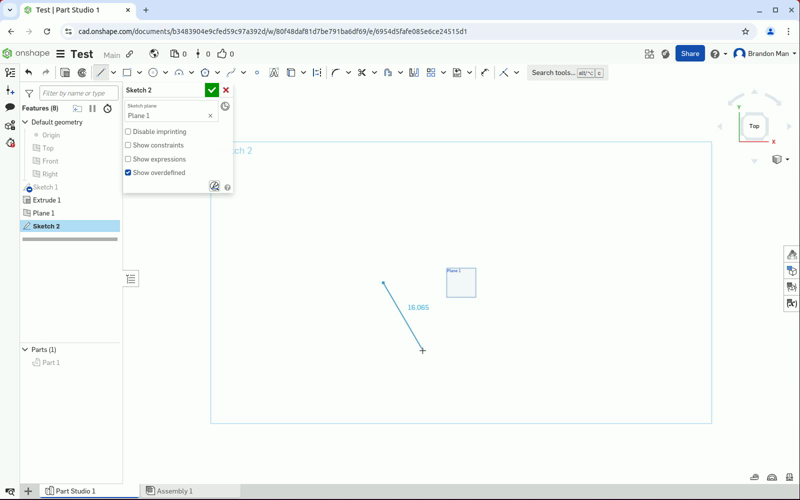
mouse_move(499, 350)
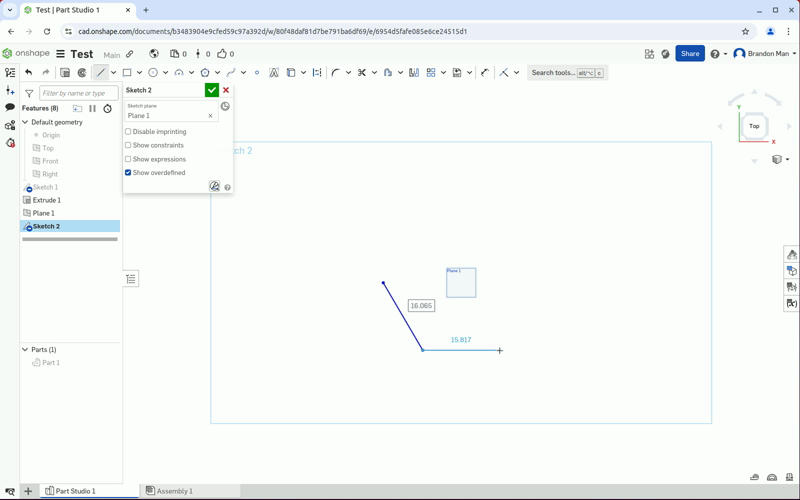
click(499, 350)
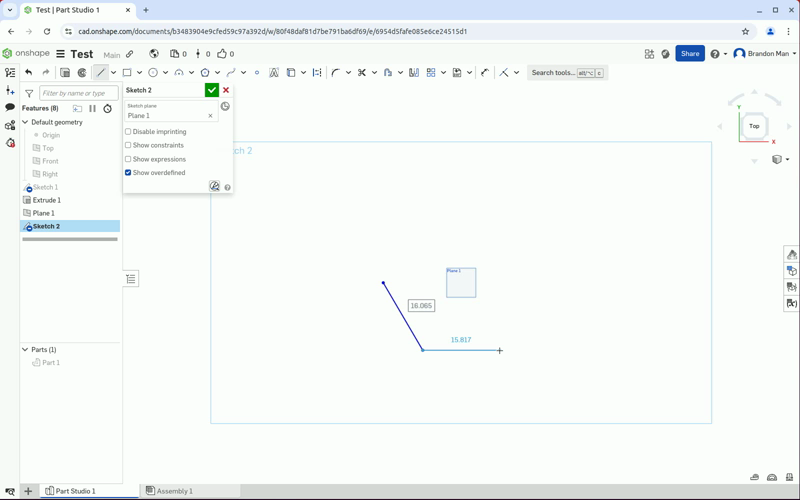
key_up(shift)
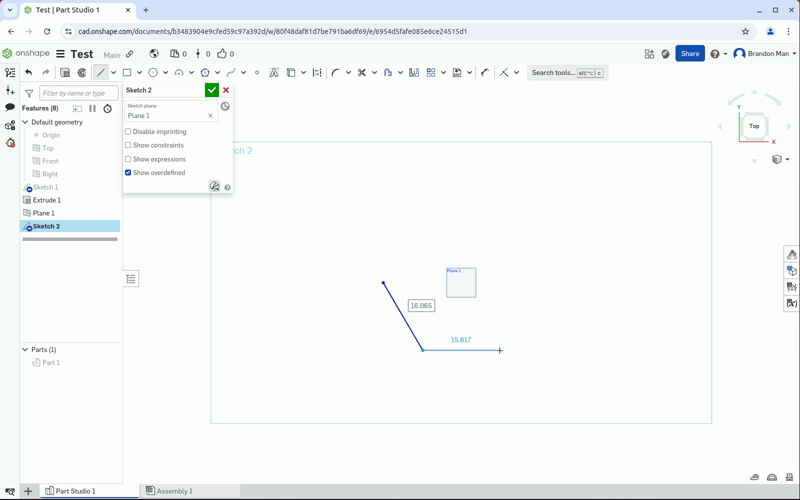
key_down(shift)
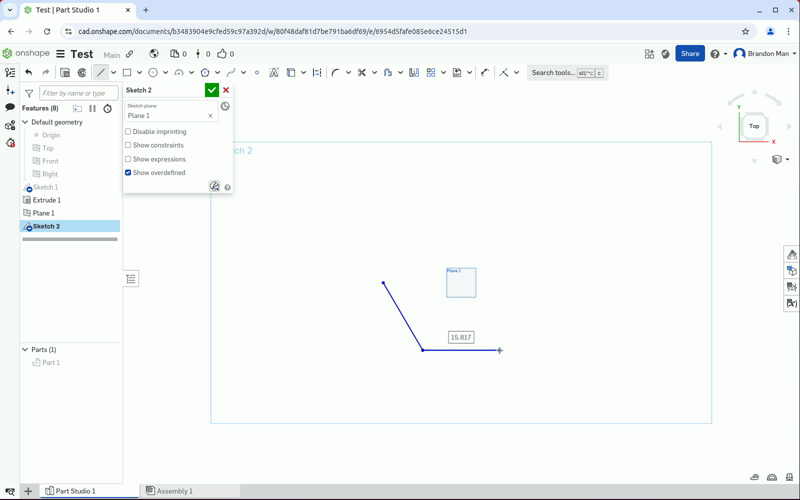
mouse_move(538, 282)
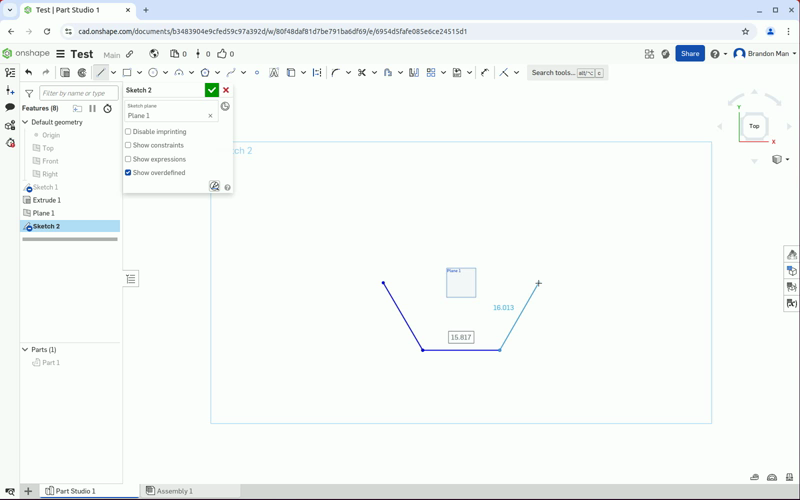
click(538, 282)
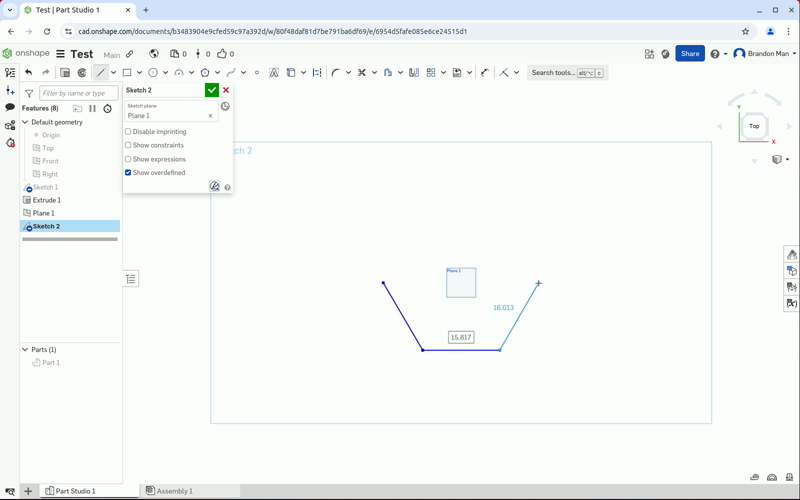
key_up(shift)
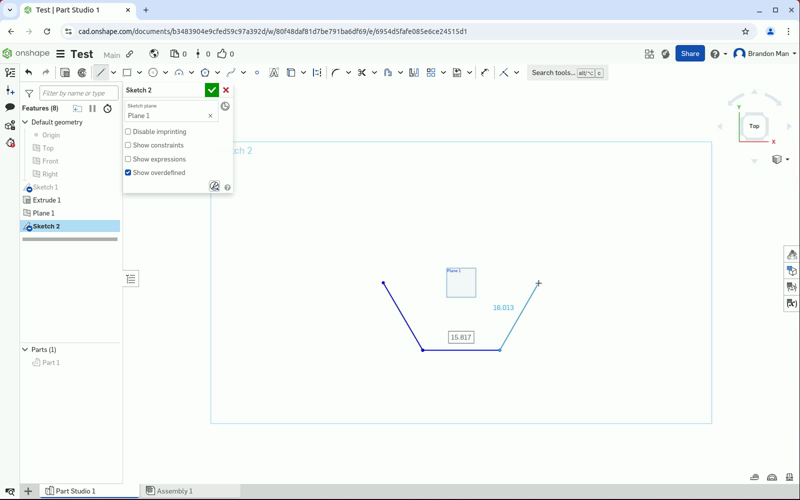
key_down(shift)
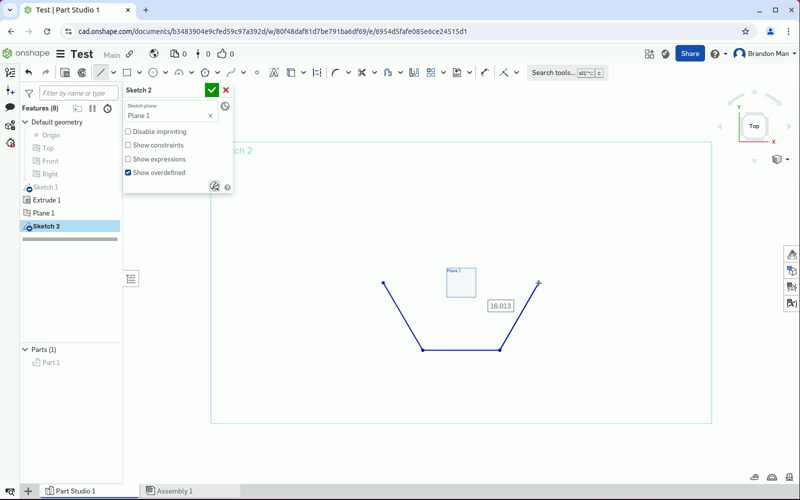
mouse_move(499, 215)
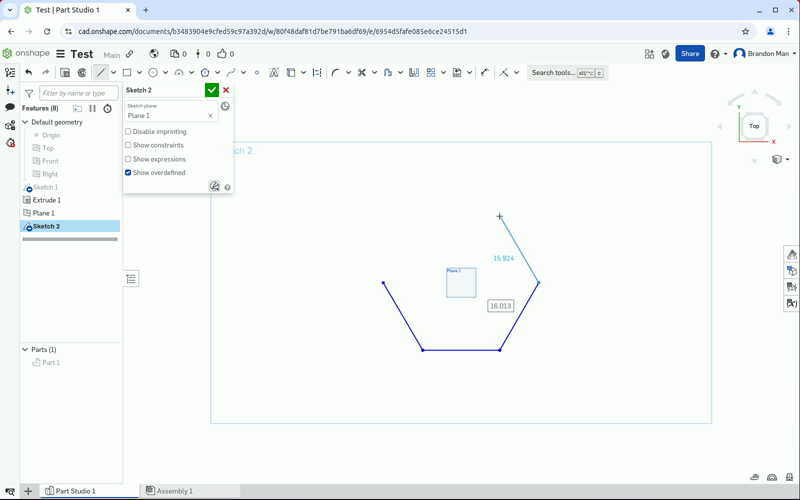
click(499, 215)
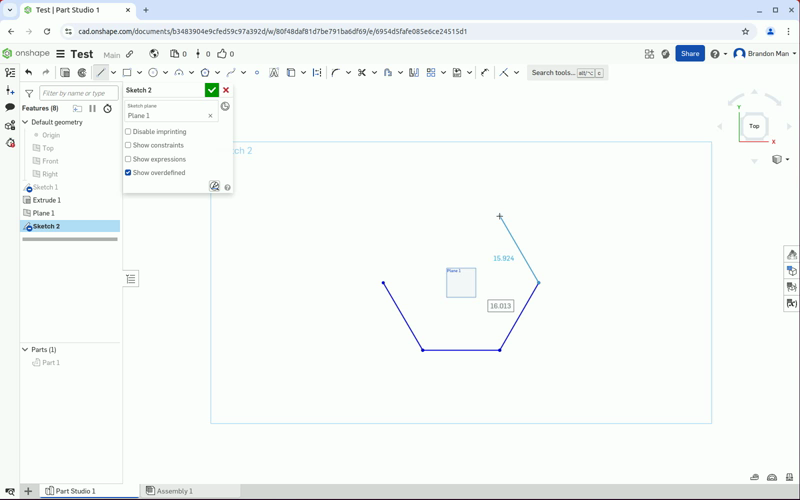
key_up(shift)
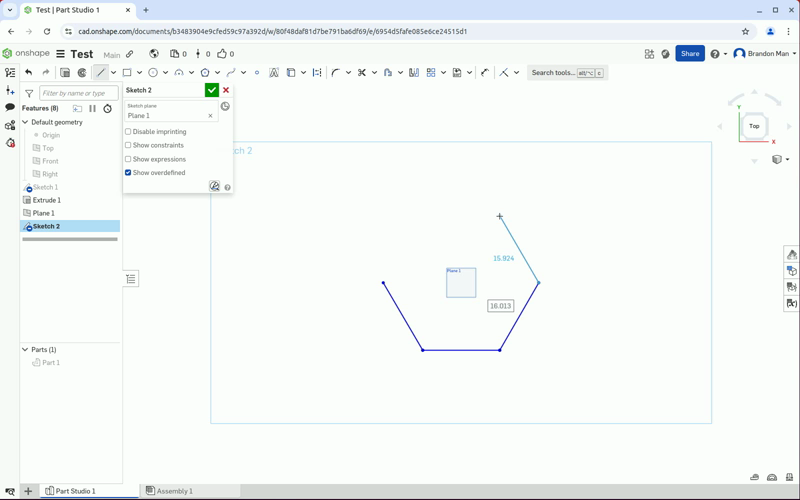
key_down(shift)
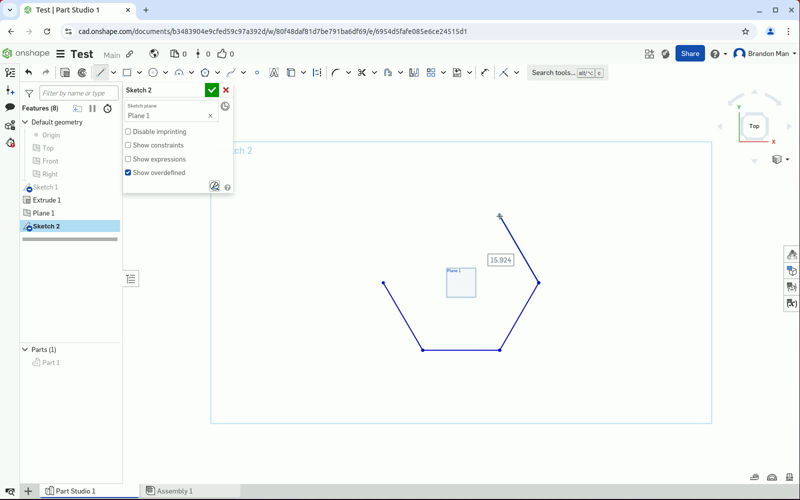
mouse_move(422, 215)
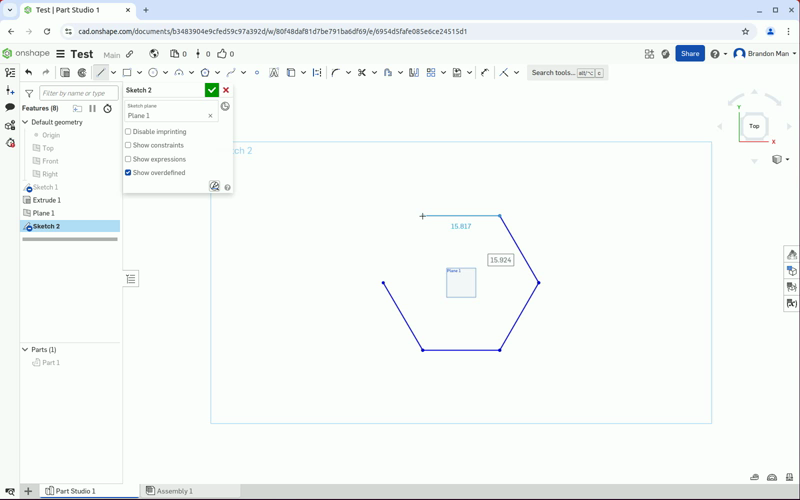
click(422, 215)
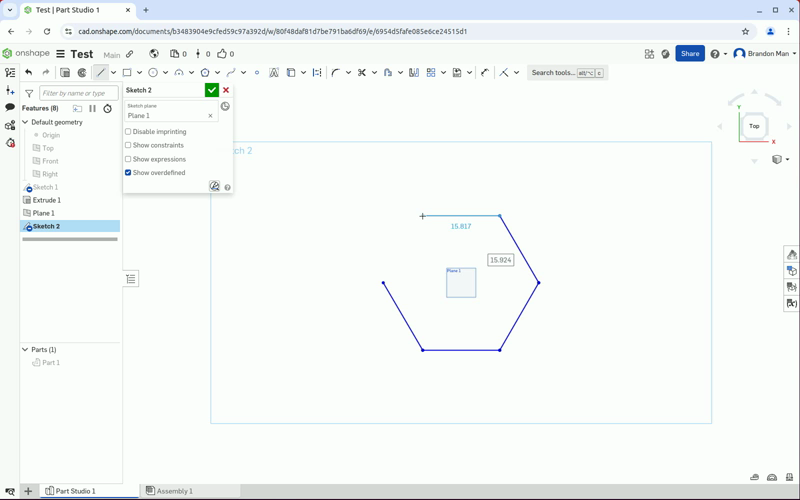
key_up(shift)
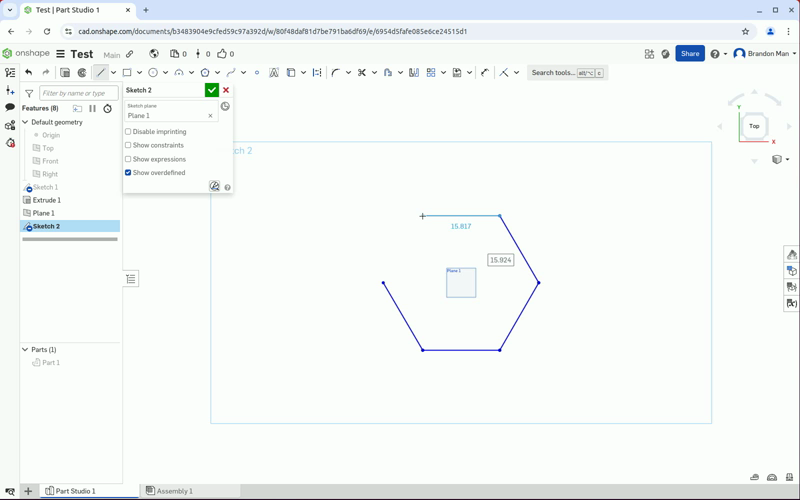
key_down(shift)
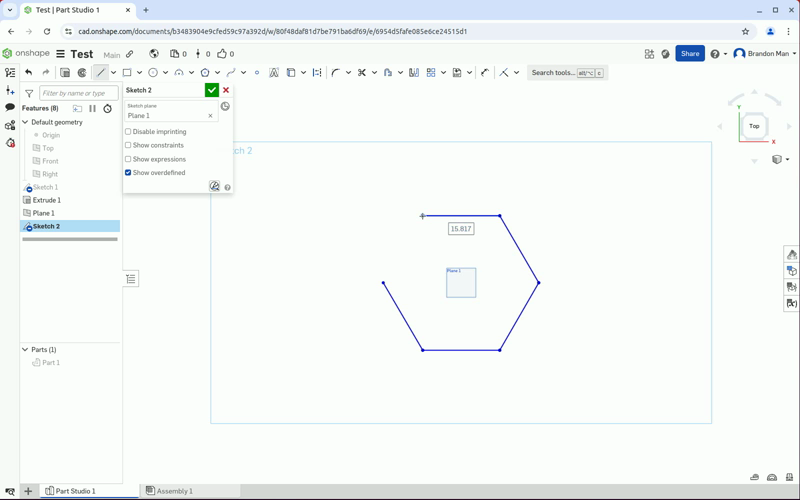
mouse_move(383, 282)
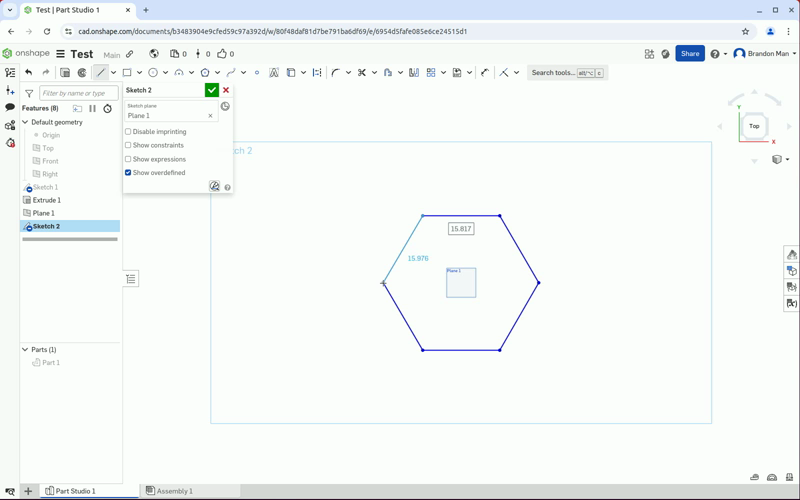
key_up(shift)
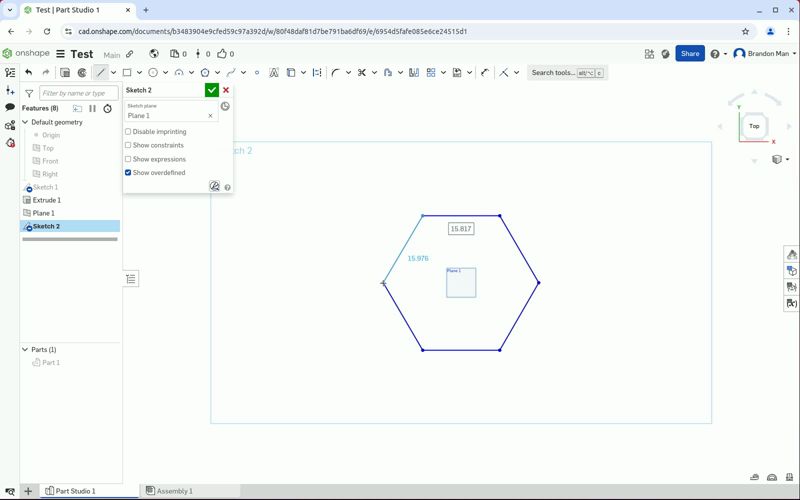
click(383, 282)
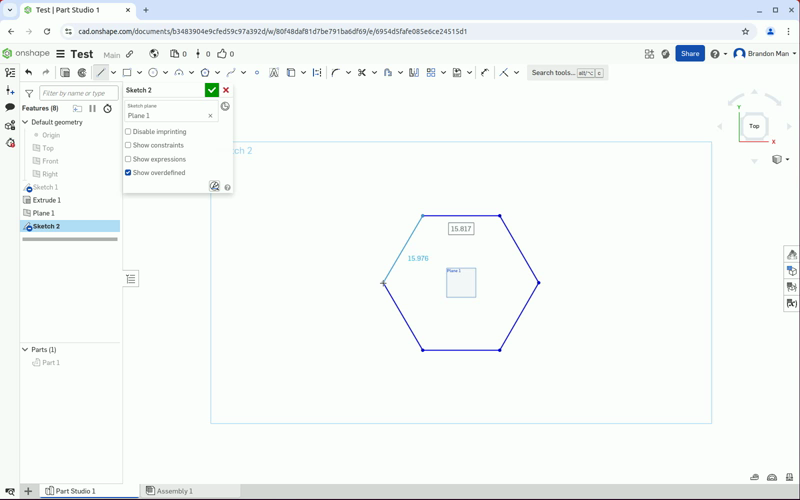
key(esc)
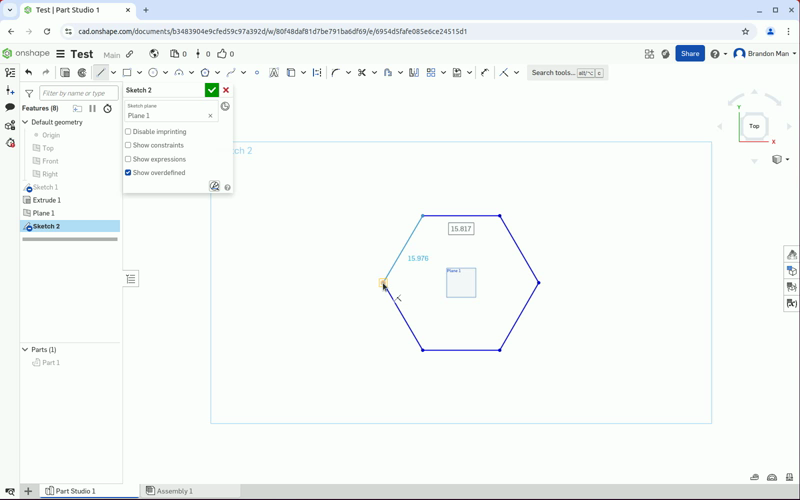
key(l)
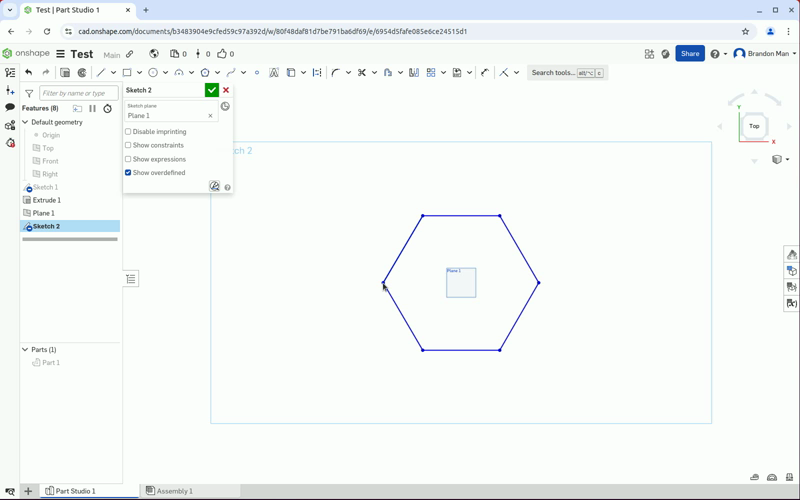
key_down(shift)
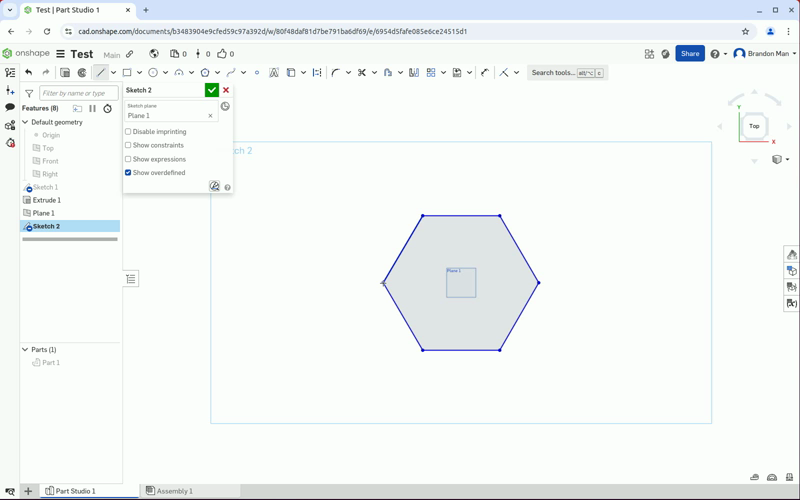
mouse_move(386, 282)
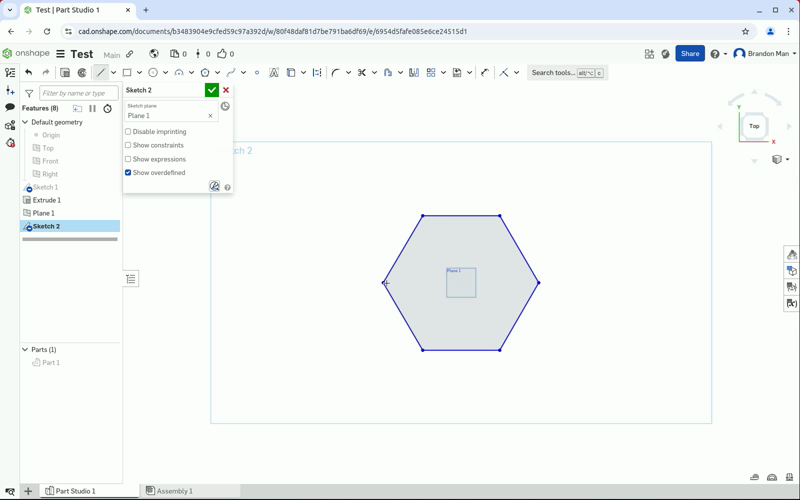
scroll(6)
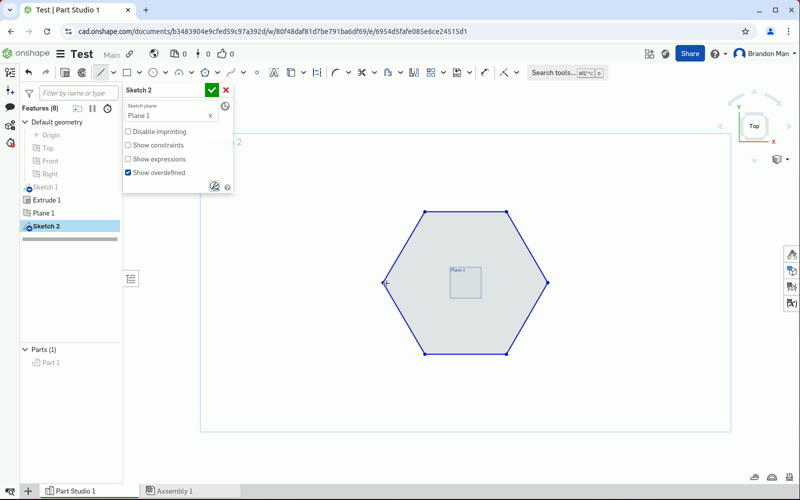
scroll(6)
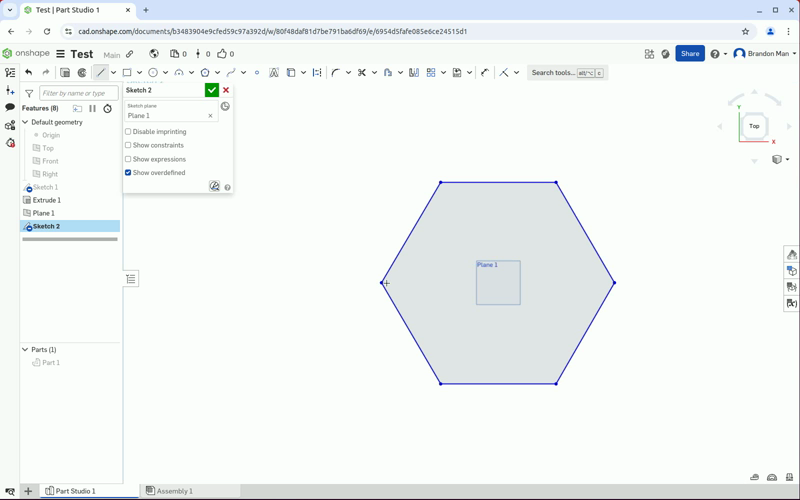
scroll(6)
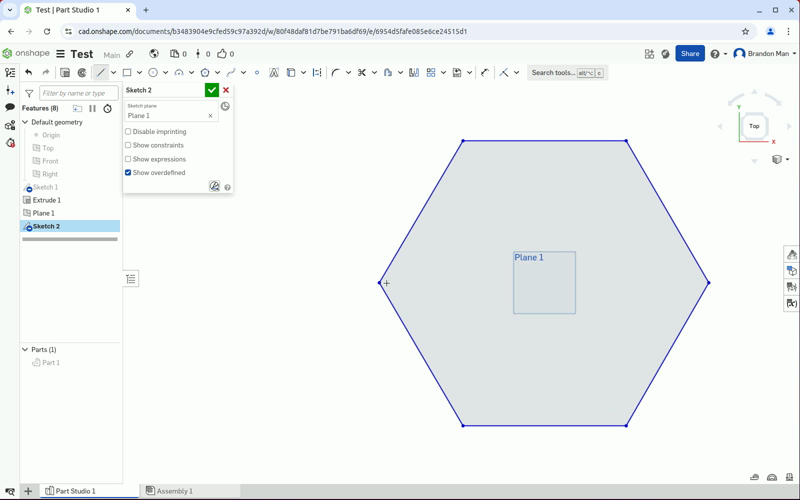
scroll(6)
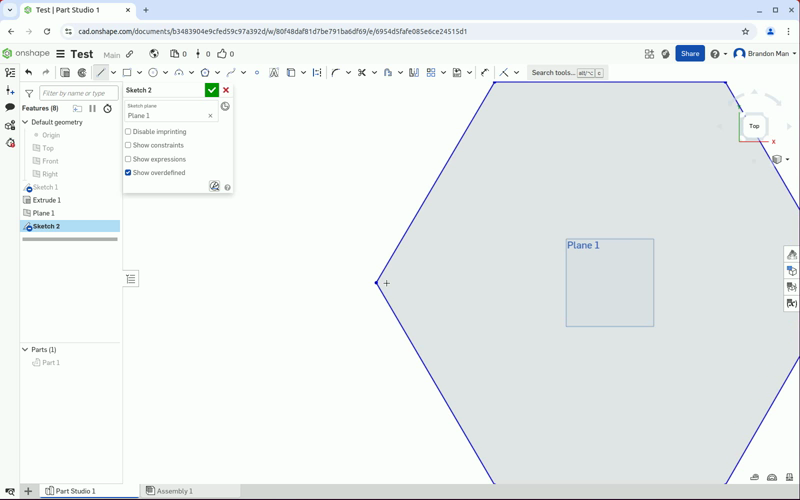
scroll(6)
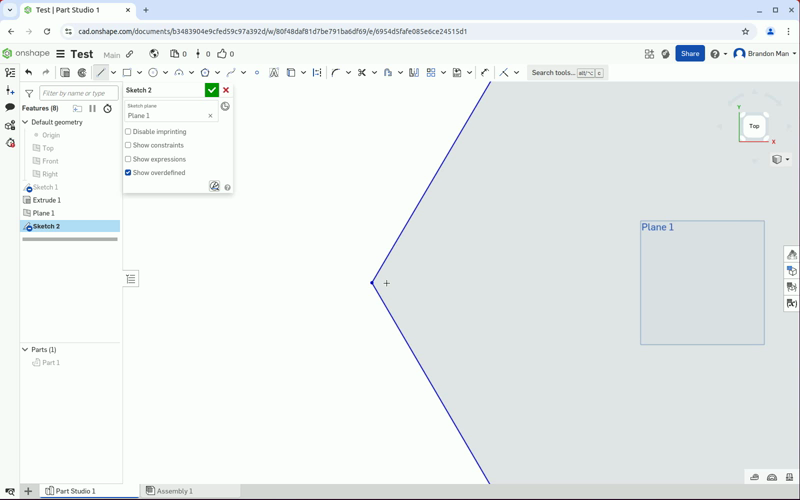
scroll(6)
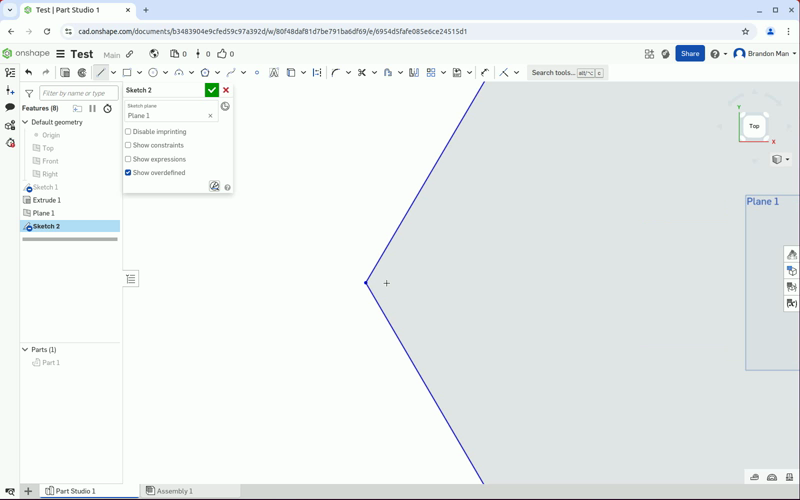
scroll(6)
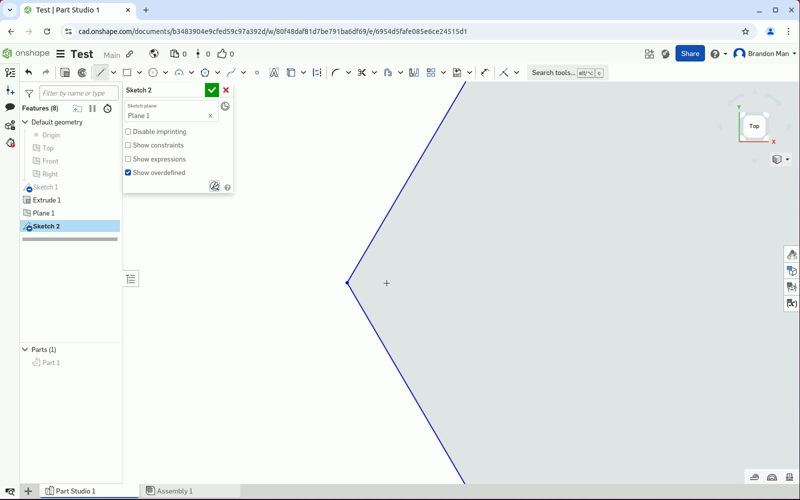
click(386, 282)
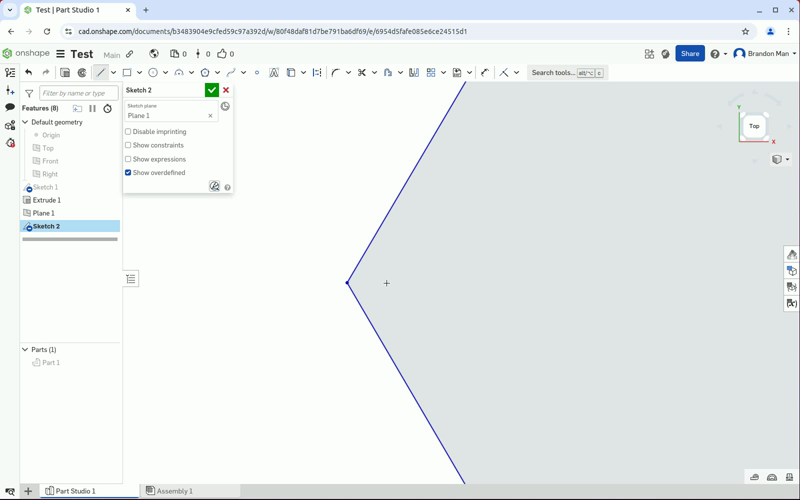
scroll(-6)
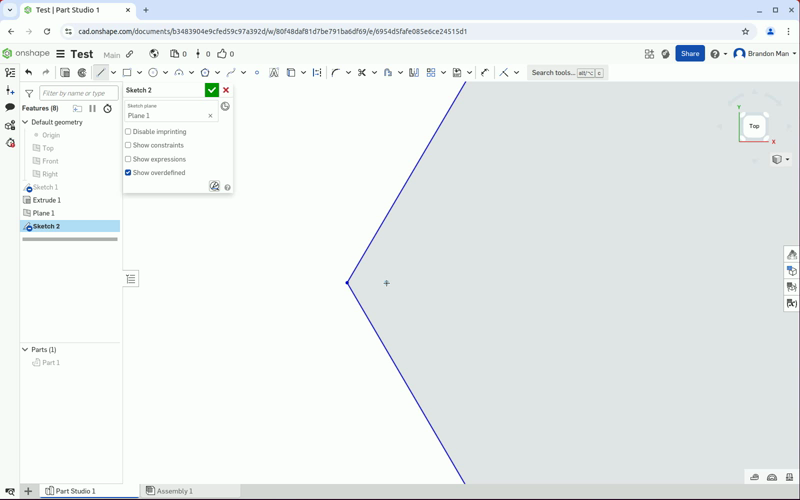
scroll(-6)
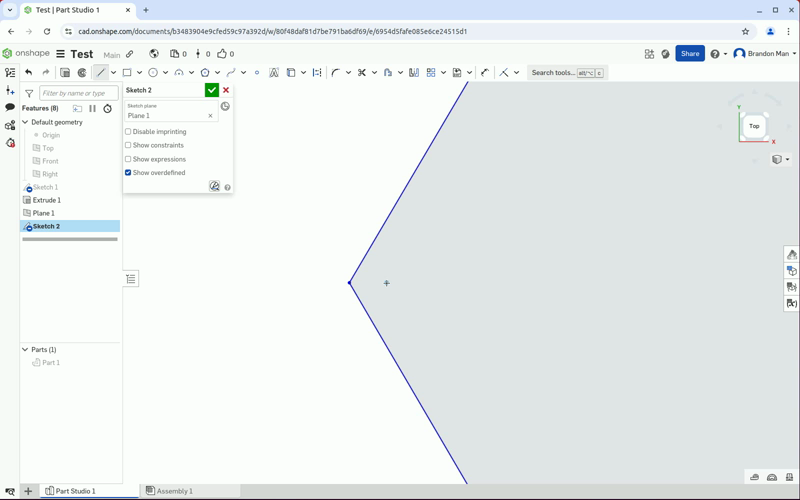
scroll(-6)
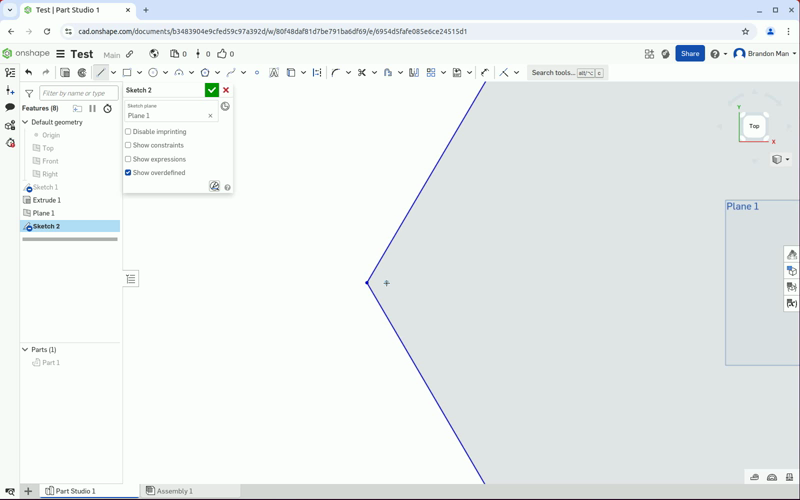
scroll(-6)
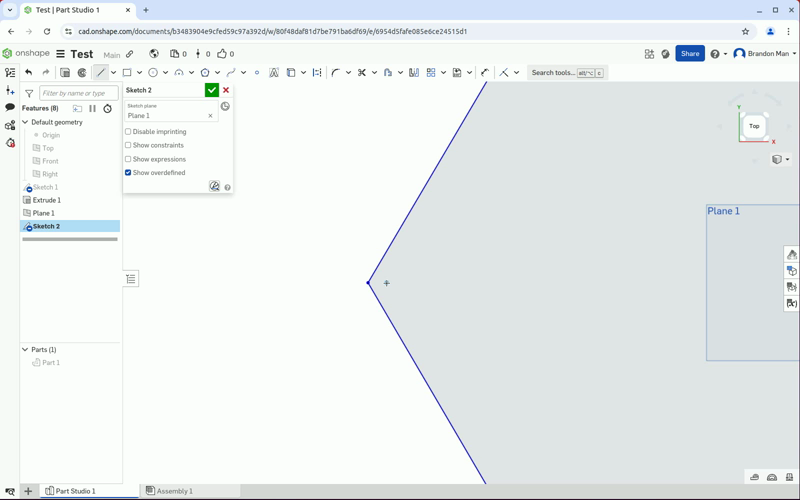
scroll(-6)
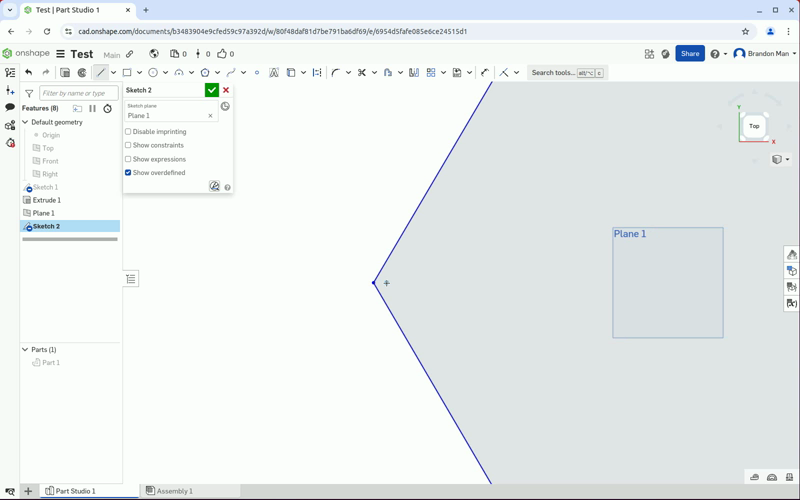
scroll(-6)
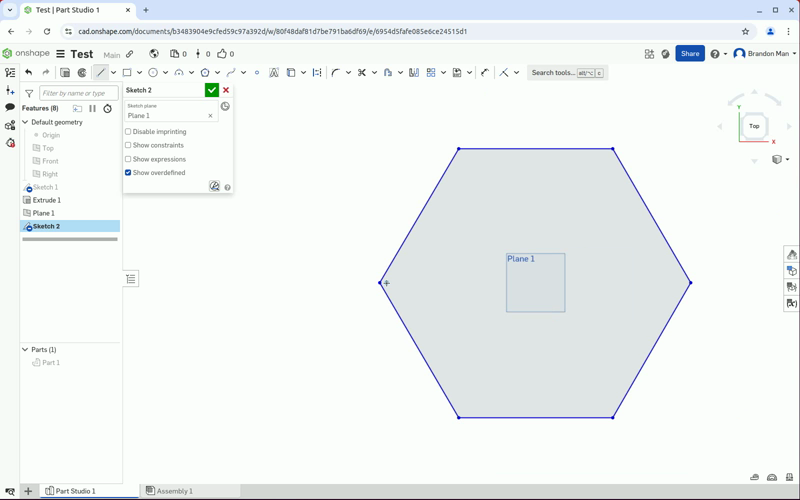
scroll(-6)
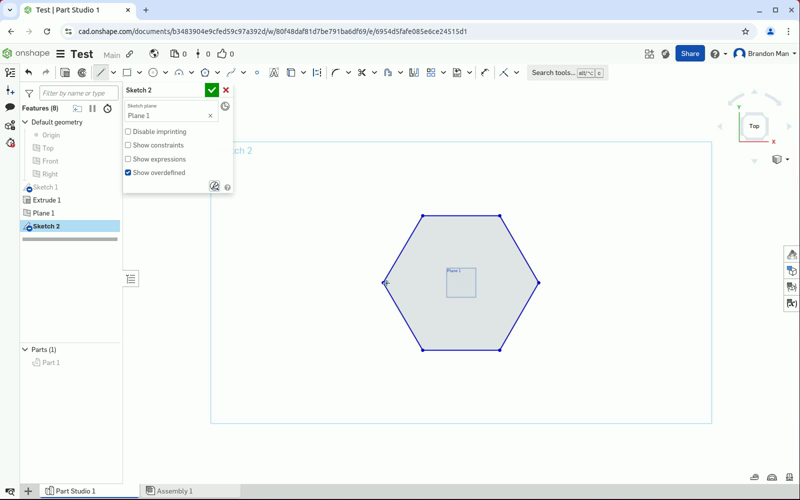
key_up(shift)
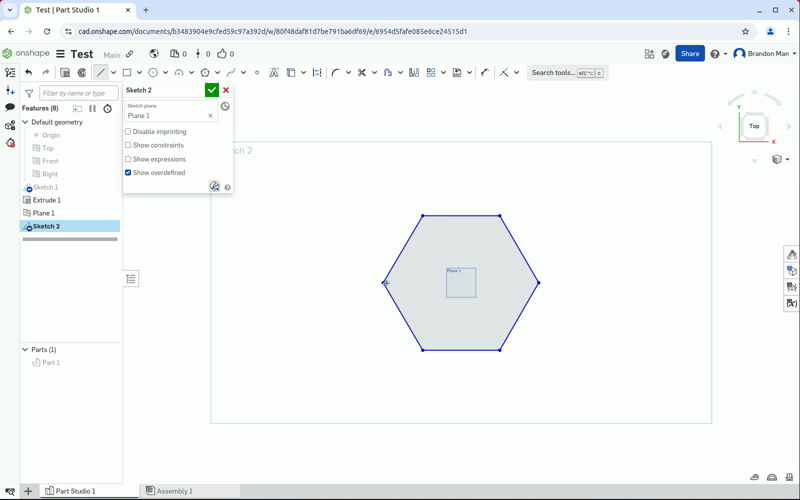
key_down(shift)
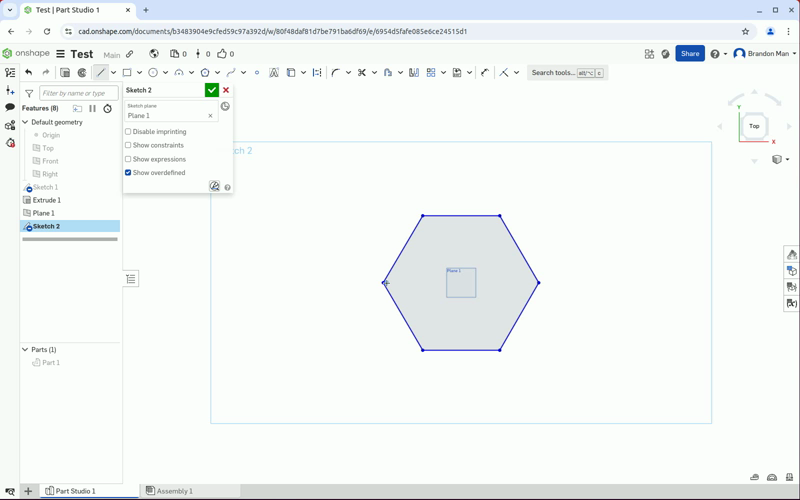
mouse_move(424, 346)
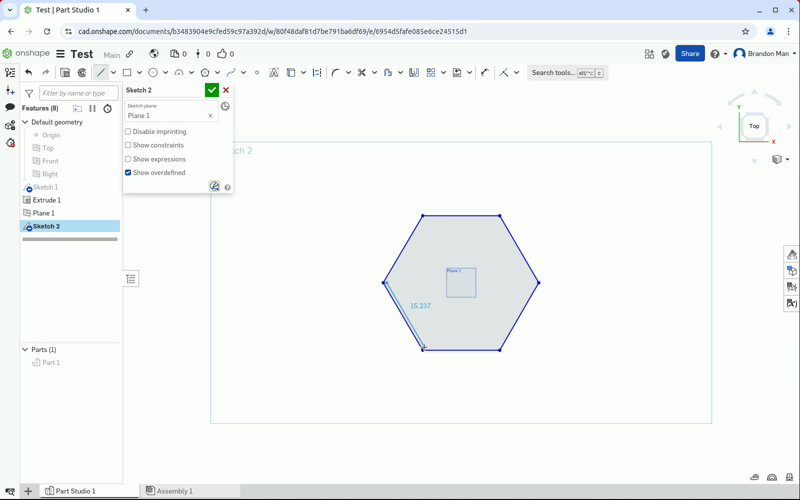
scroll(6)
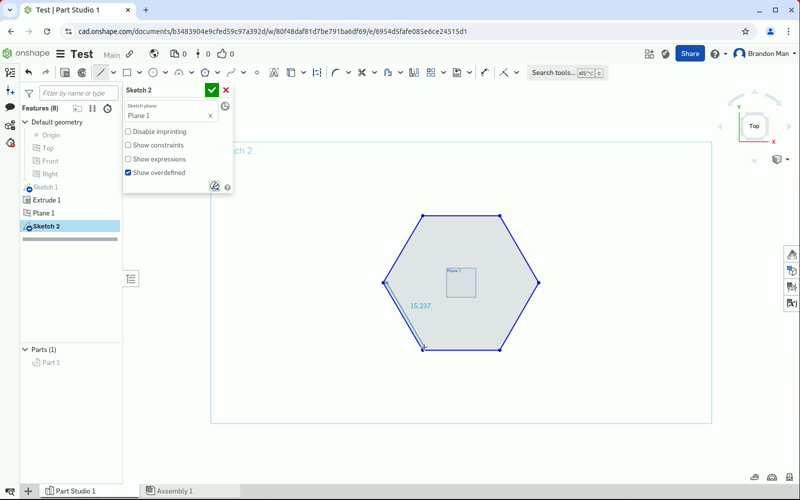
scroll(6)
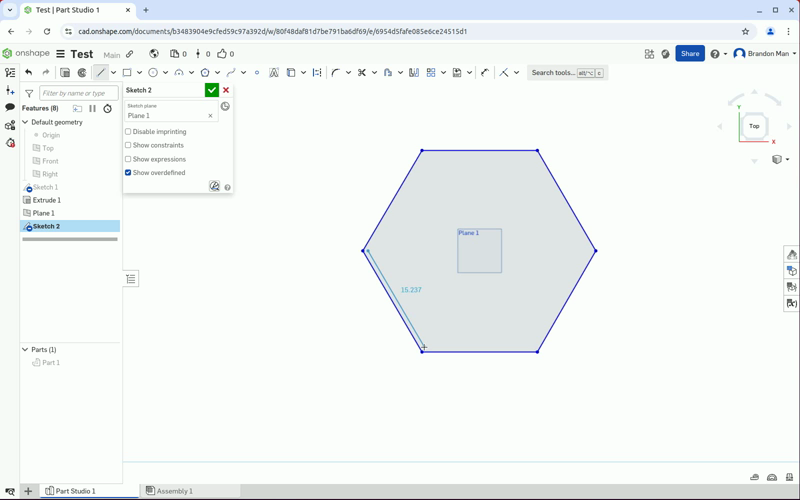
scroll(6)
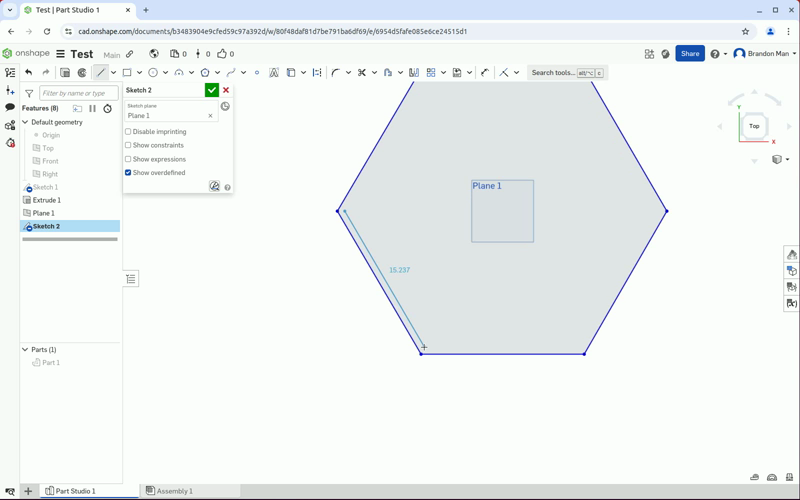
scroll(6)
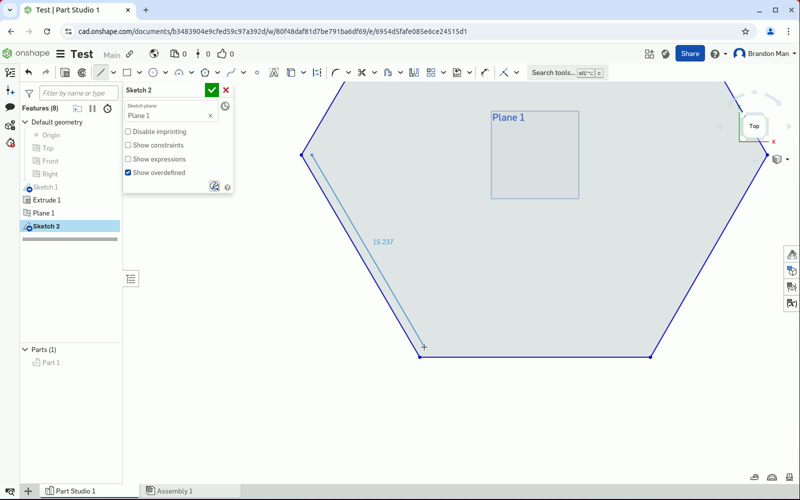
scroll(6)
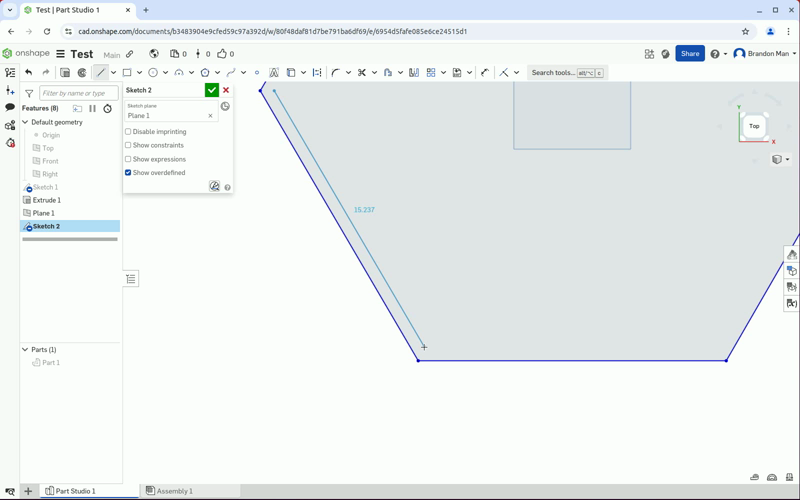
scroll(6)
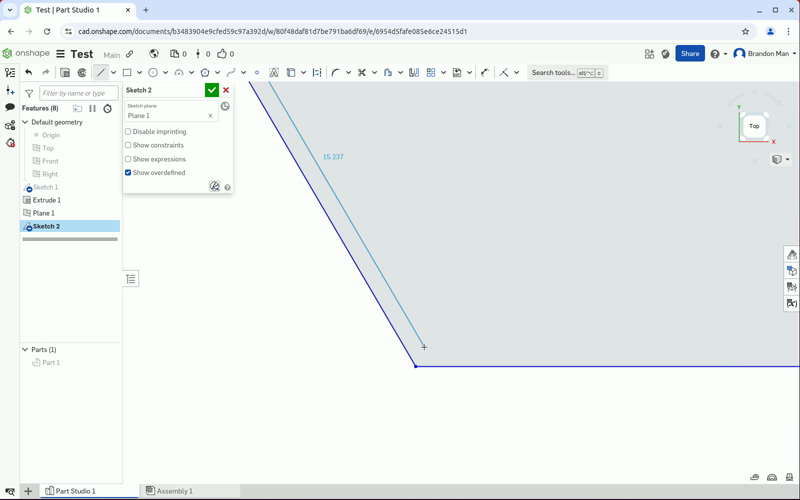
scroll(6)
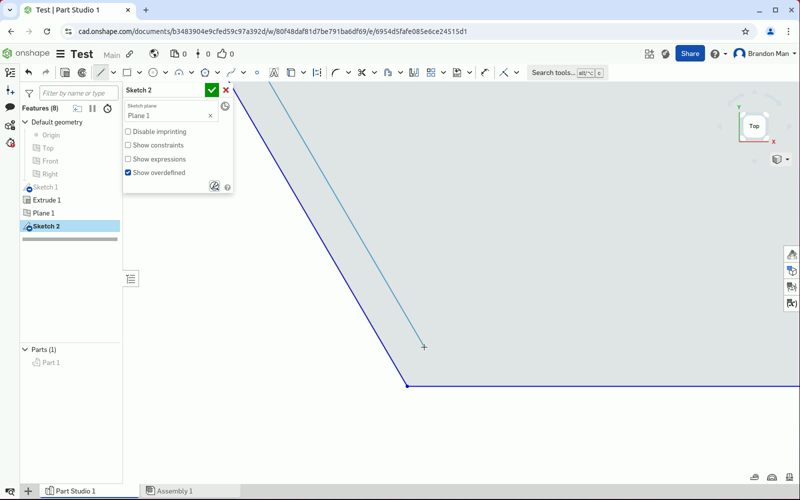
click(424, 346)
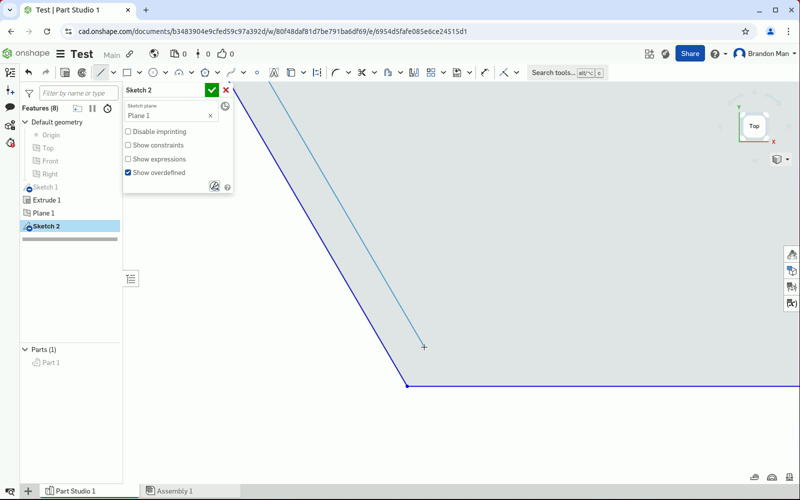
scroll(-6)
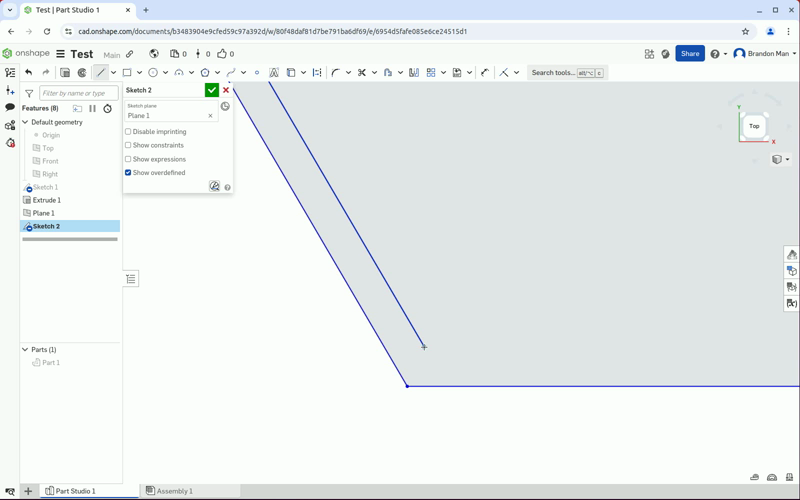
scroll(-6)
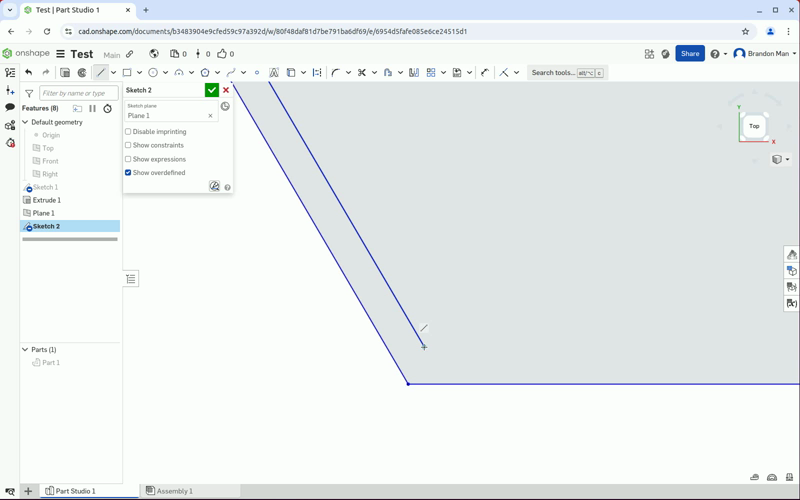
scroll(-6)
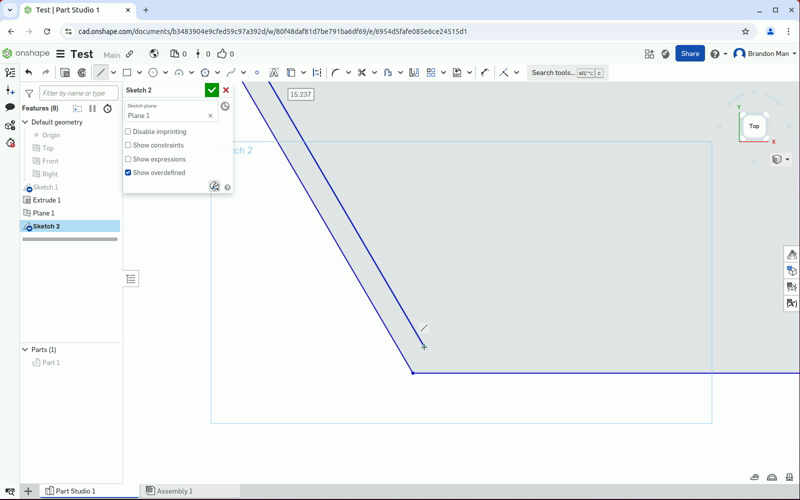
scroll(-6)
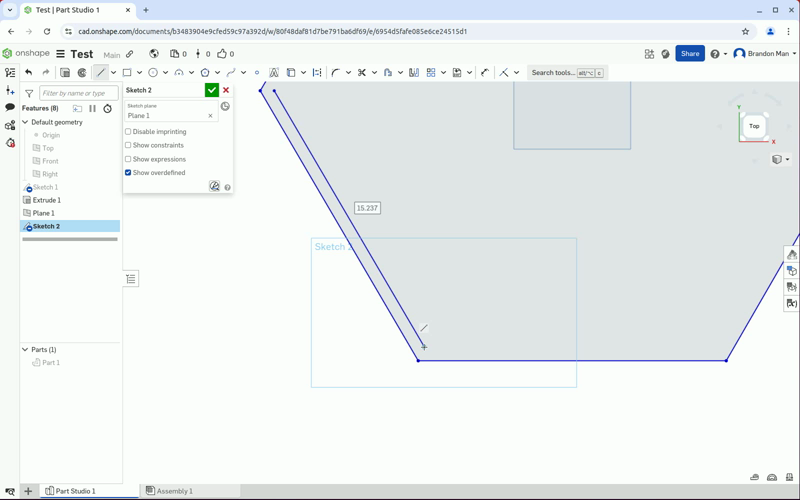
scroll(-6)
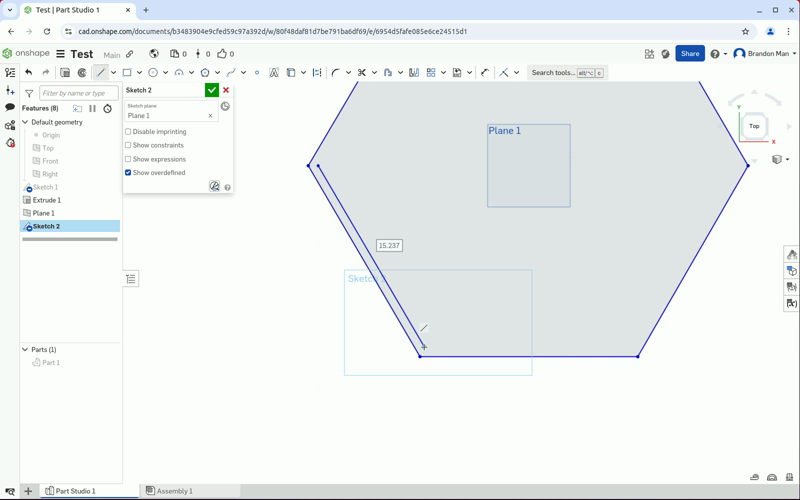
scroll(-6)
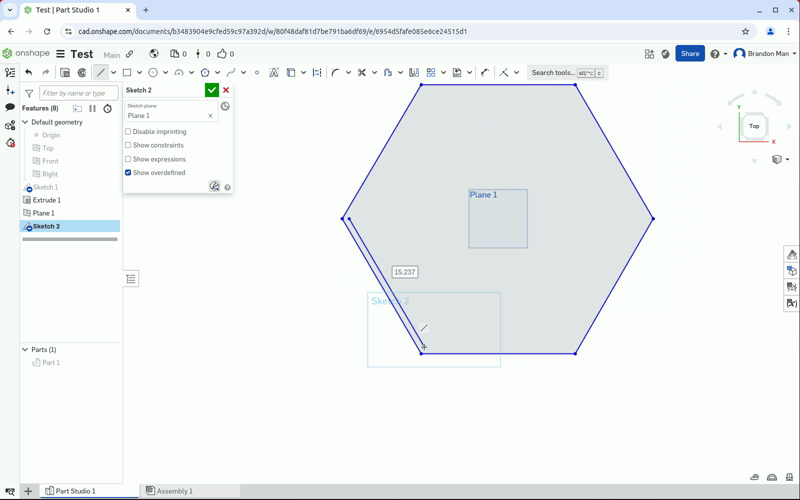
scroll(-6)
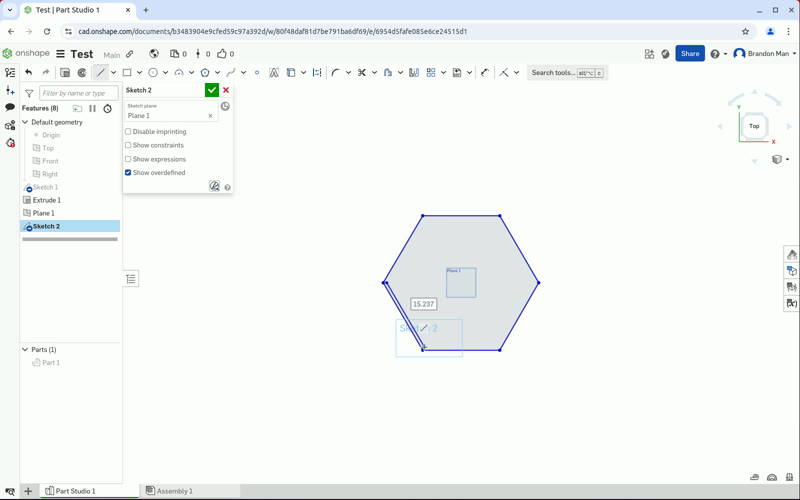
key_up(shift)
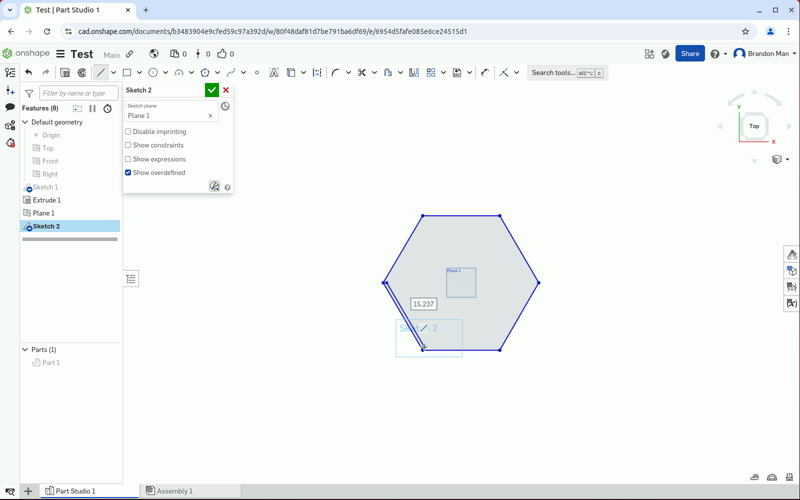
key_down(shift)
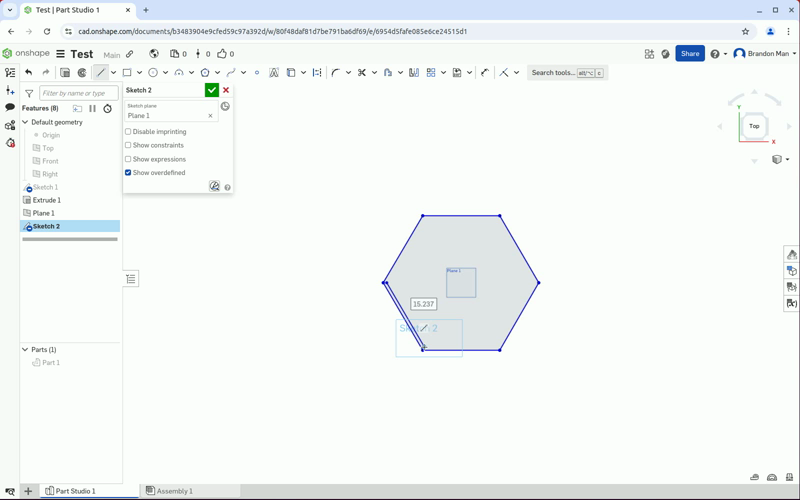
mouse_move(498, 346)
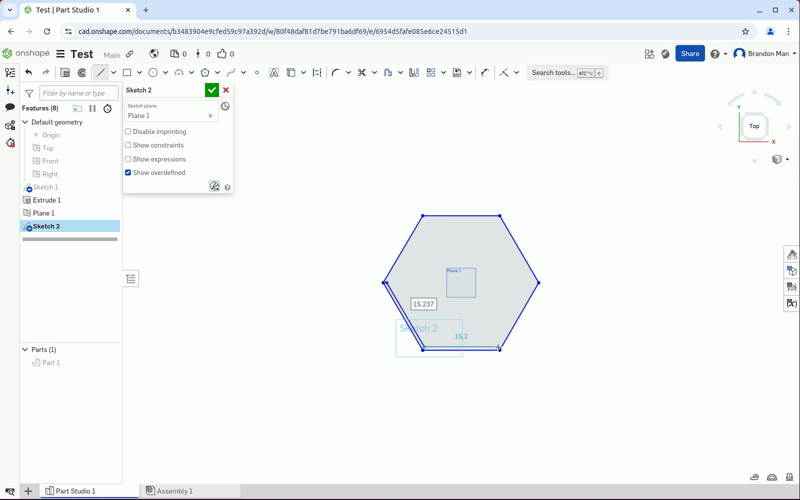
scroll(6)
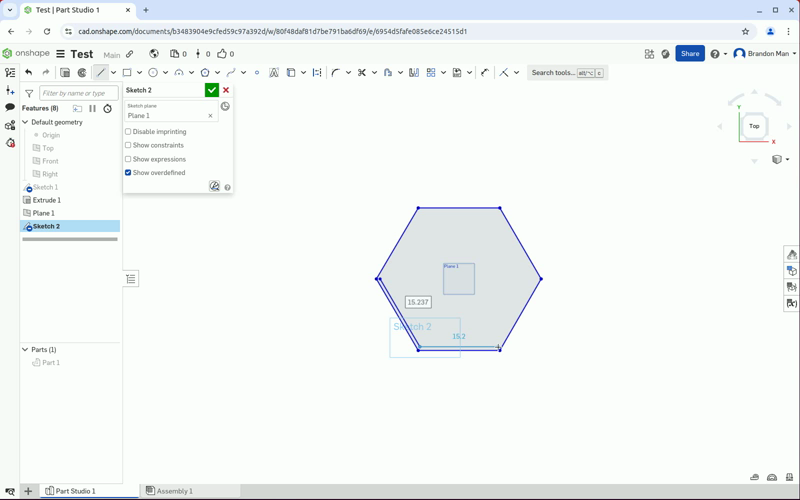
scroll(6)
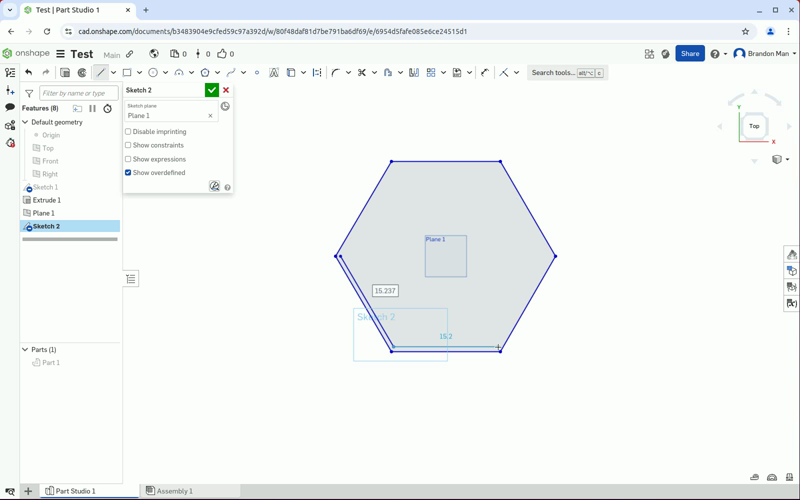
scroll(6)
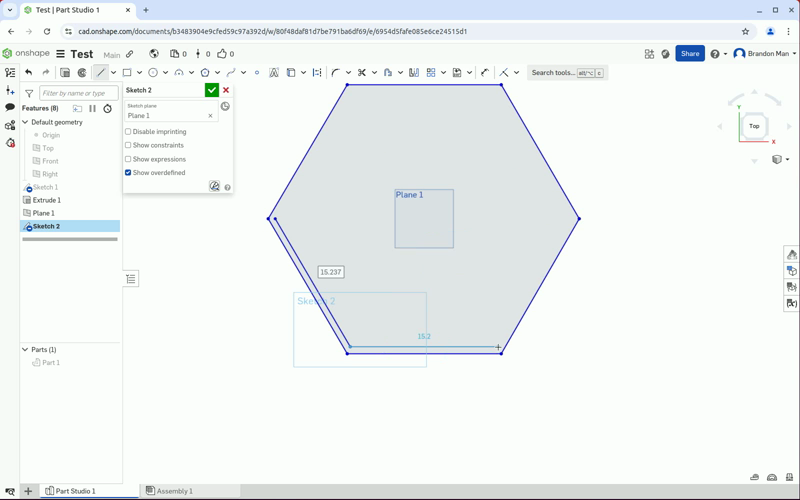
scroll(6)
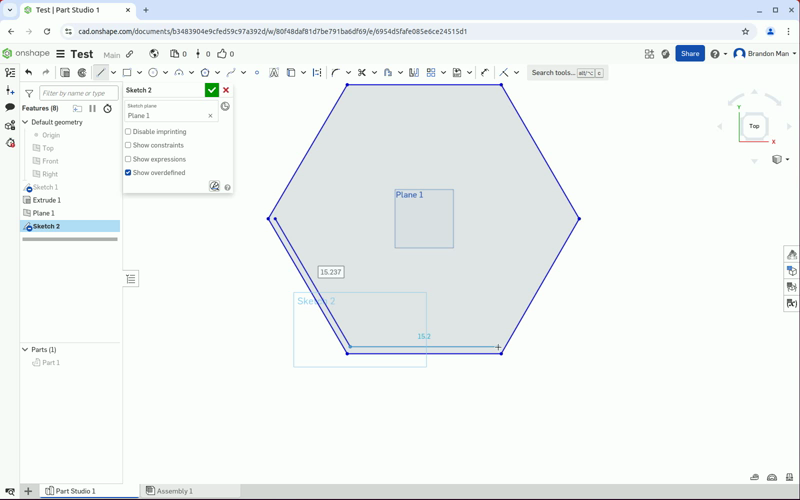
scroll(6)
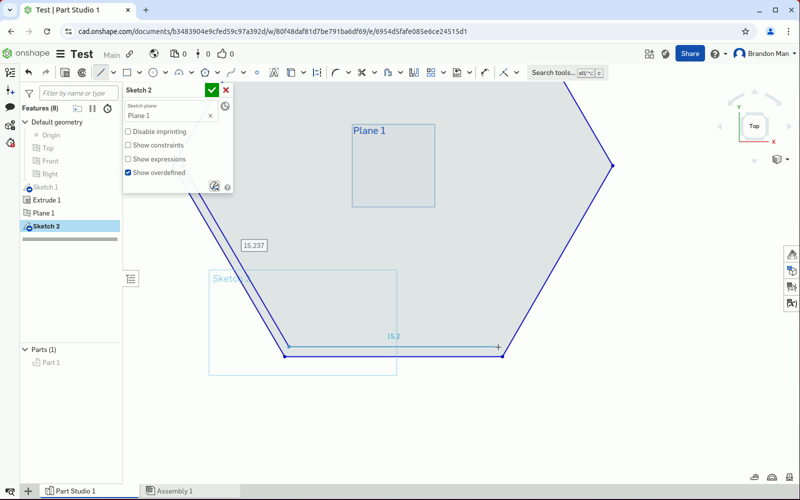
scroll(6)
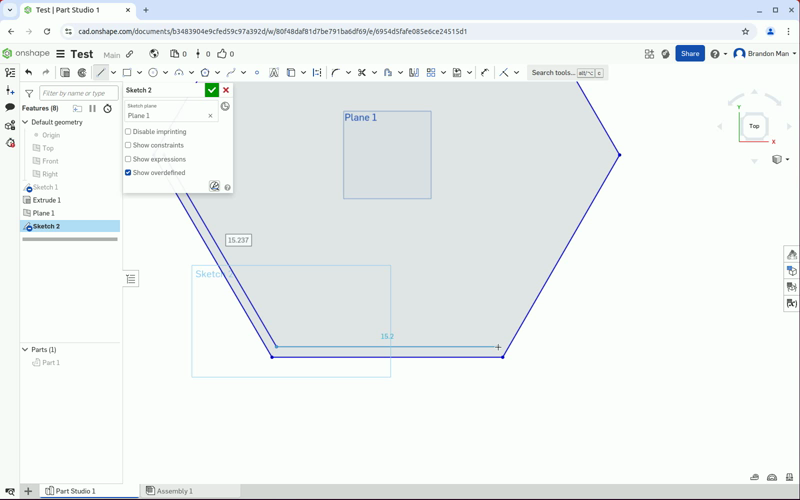
scroll(6)
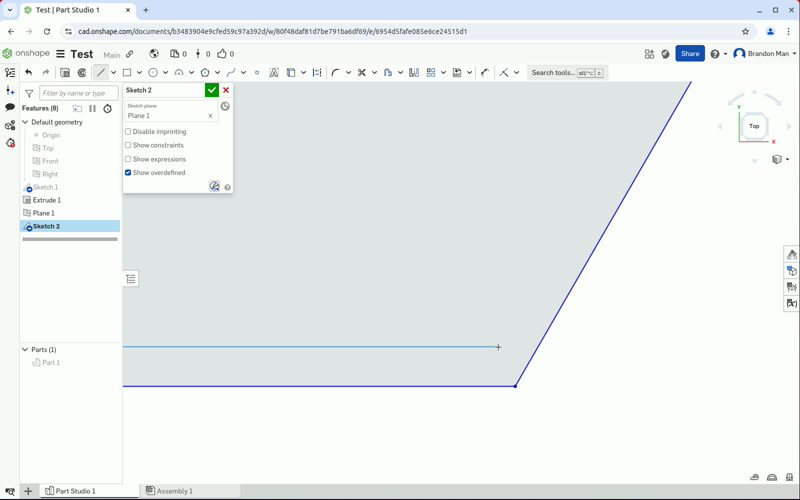
click(498, 346)
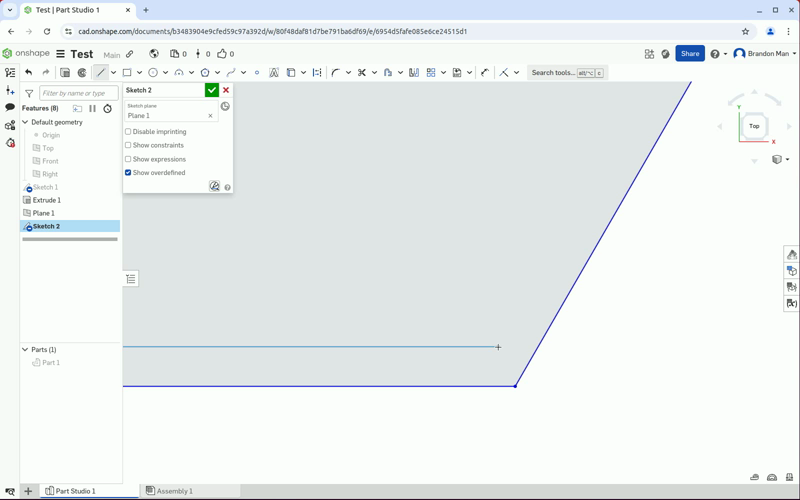
scroll(-6)
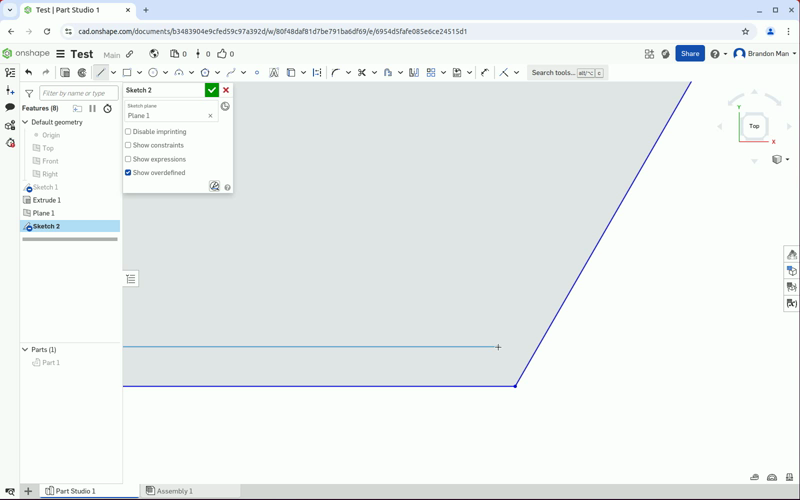
scroll(-6)
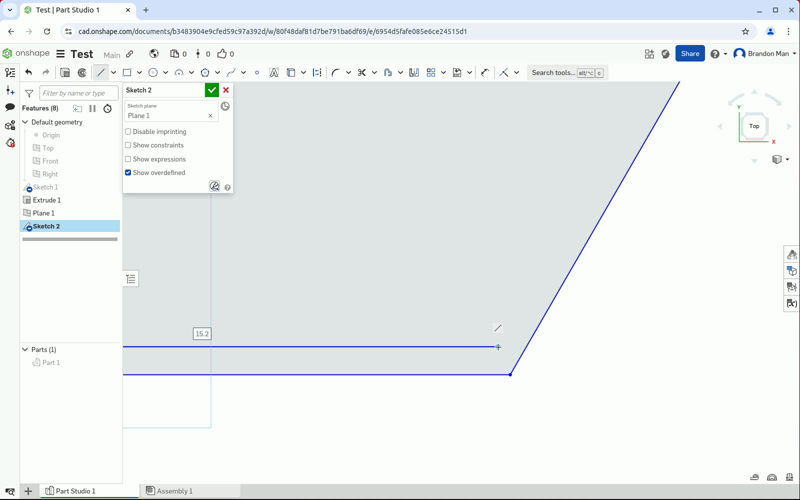
scroll(-6)
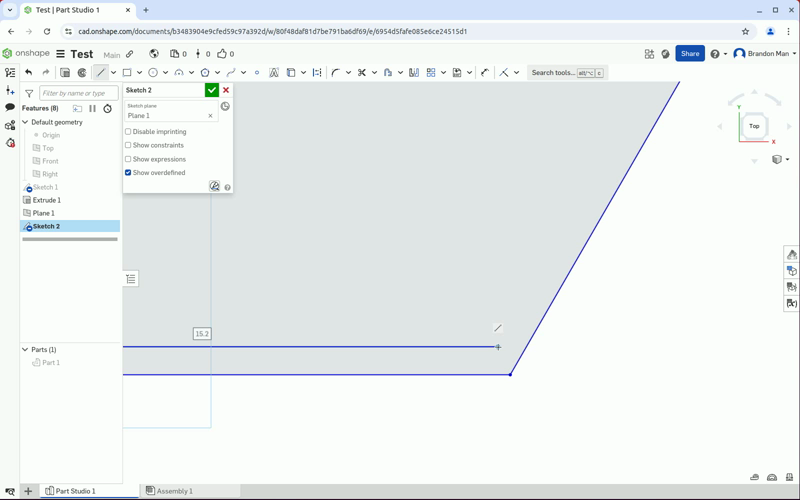
scroll(-6)
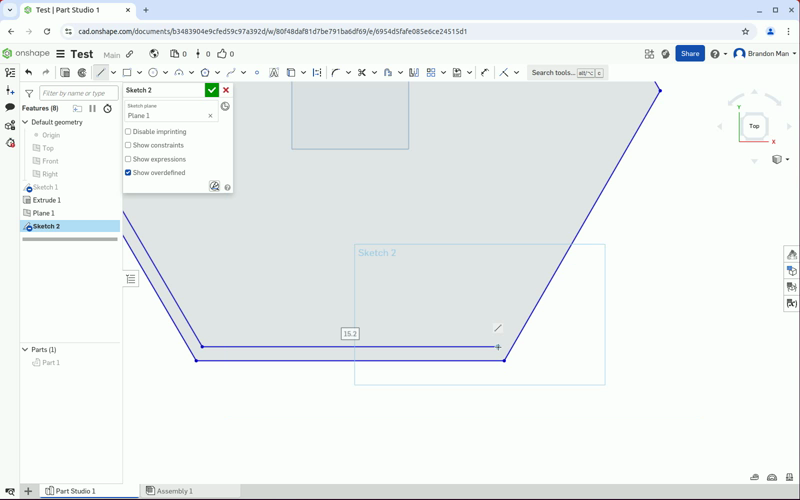
scroll(-6)
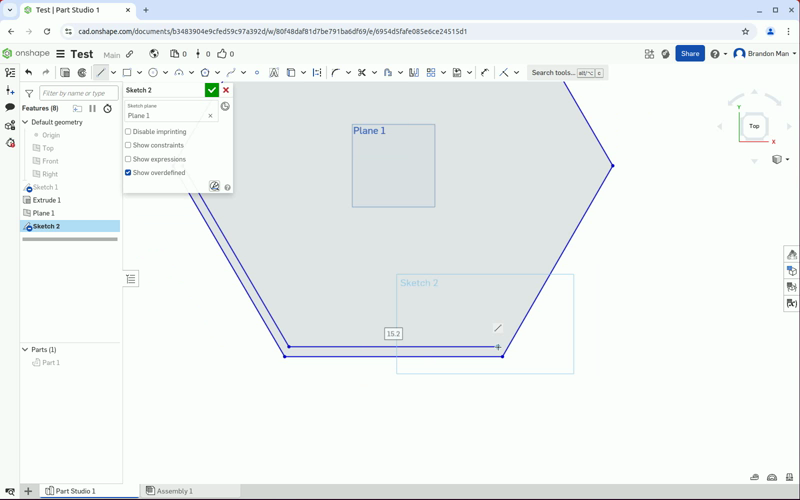
scroll(-6)
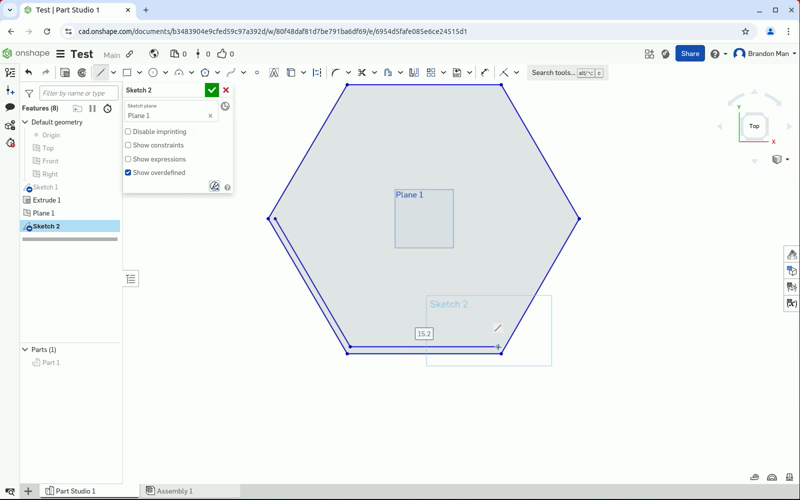
scroll(-6)
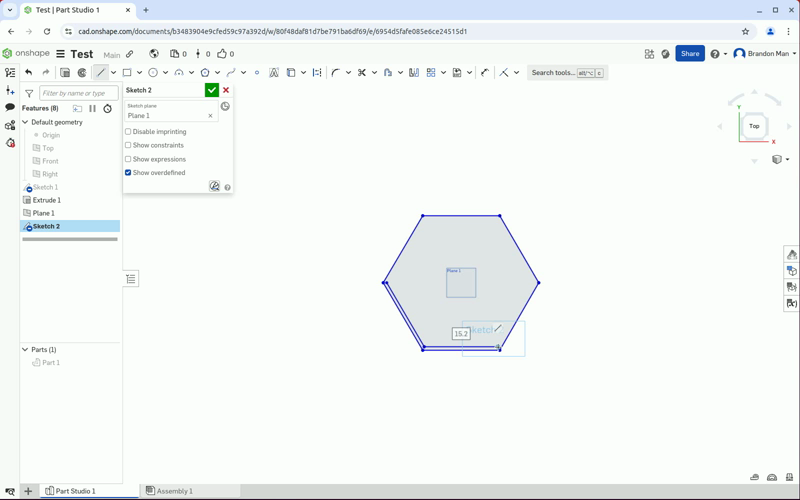
key_up(shift)
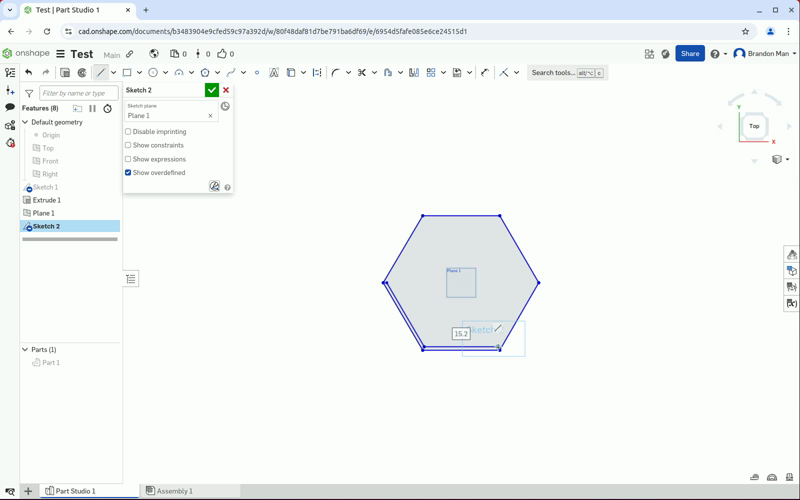
key_down(shift)
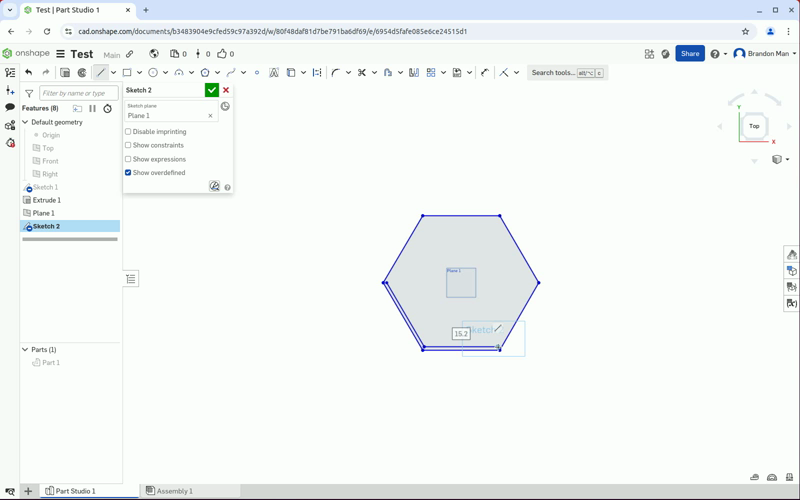
mouse_move(535, 282)
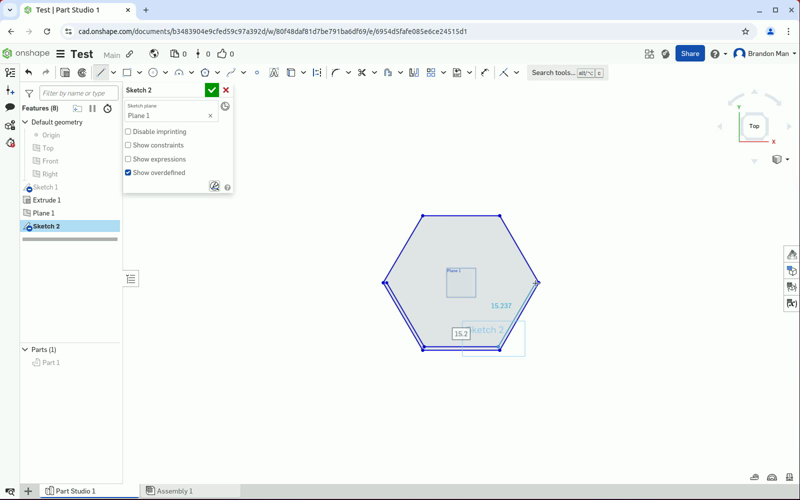
scroll(6)
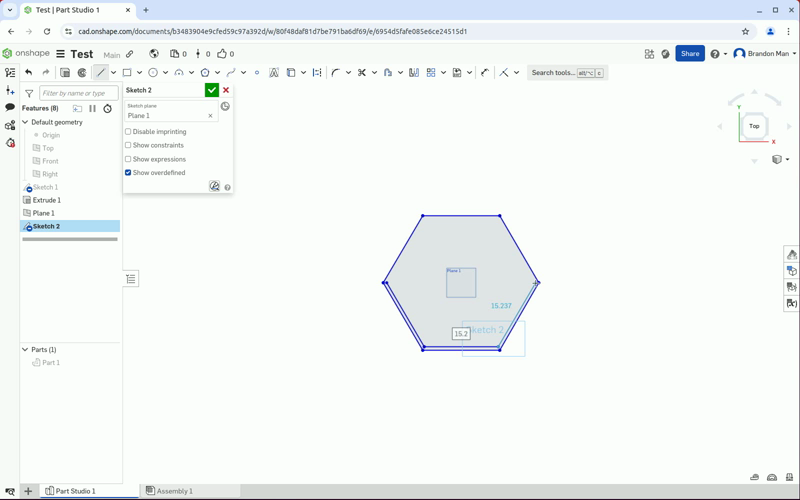
scroll(6)
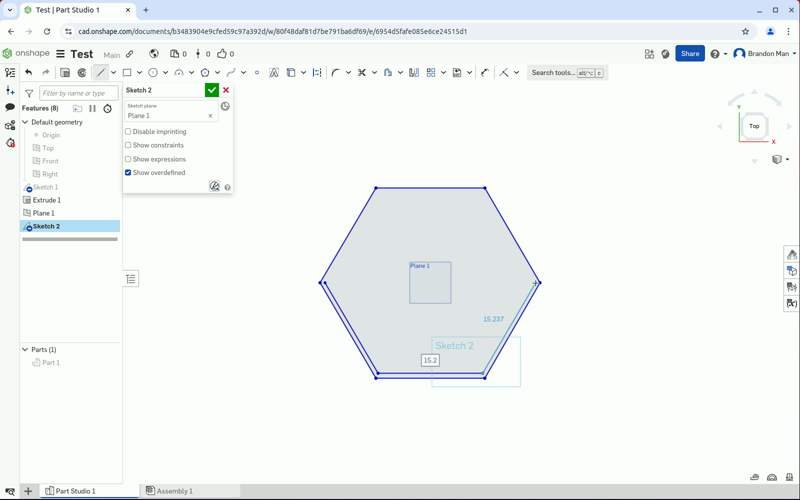
scroll(6)
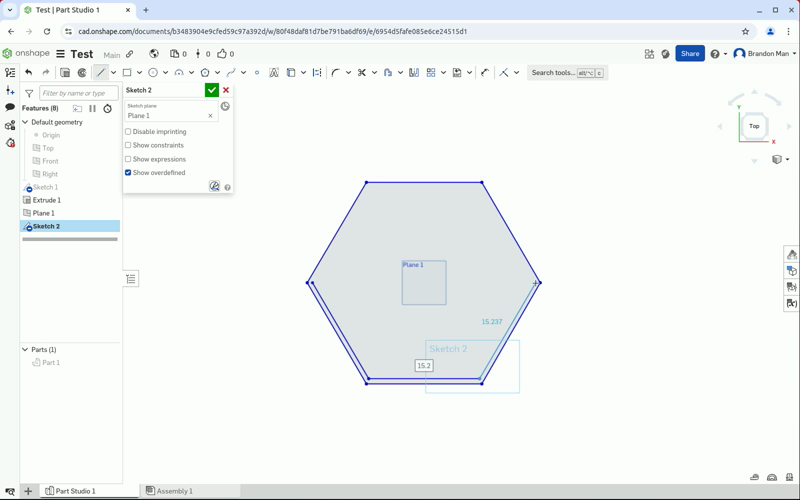
scroll(6)
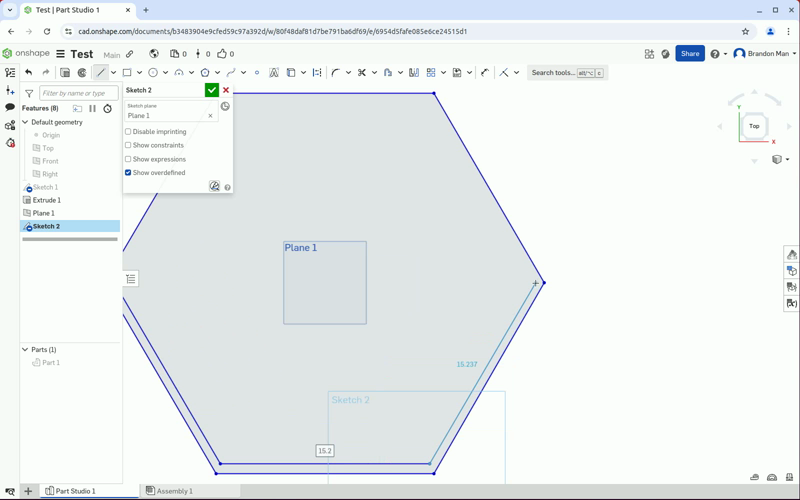
scroll(6)
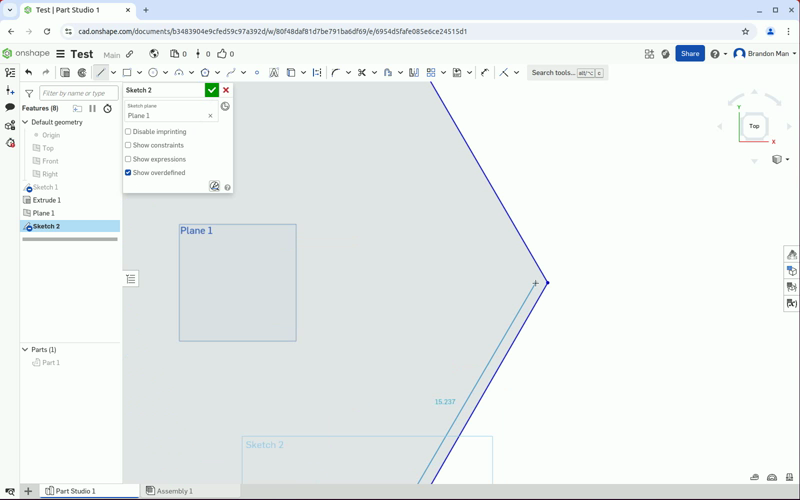
scroll(6)
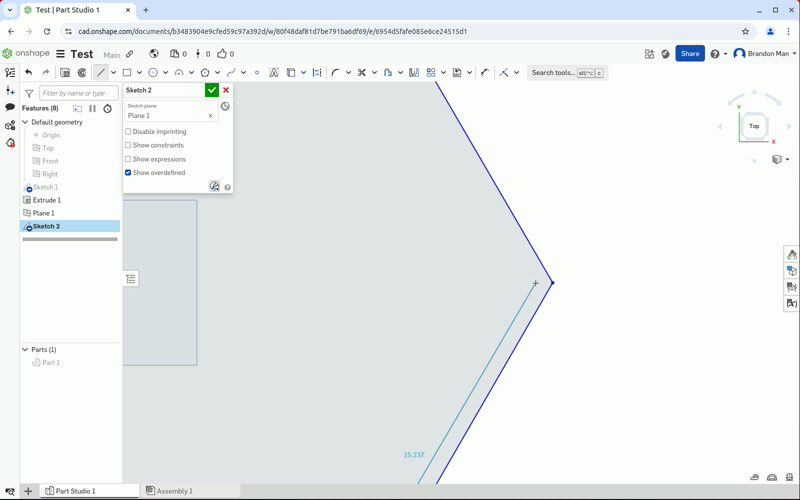
scroll(6)
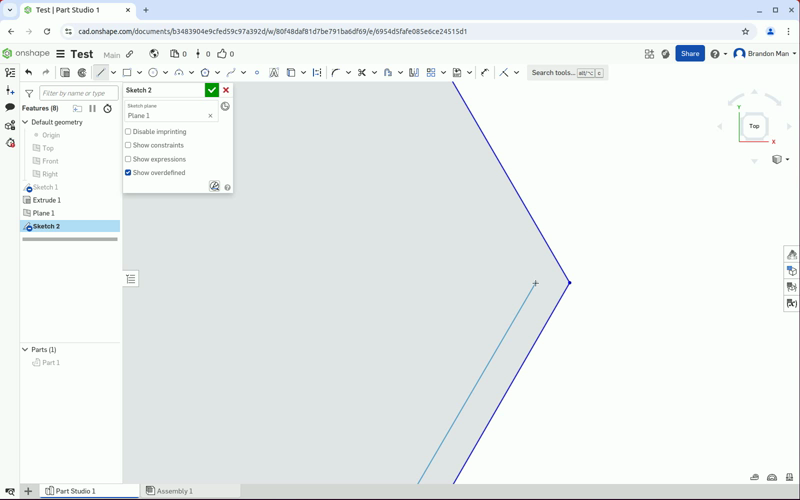
click(535, 282)
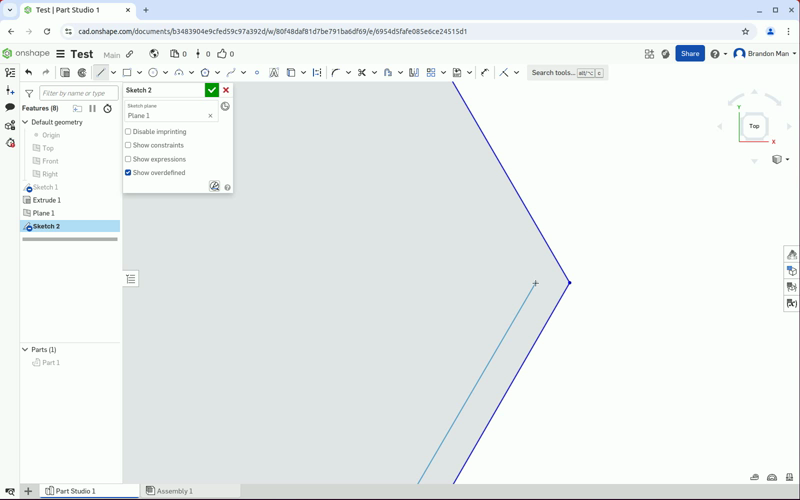
scroll(-6)
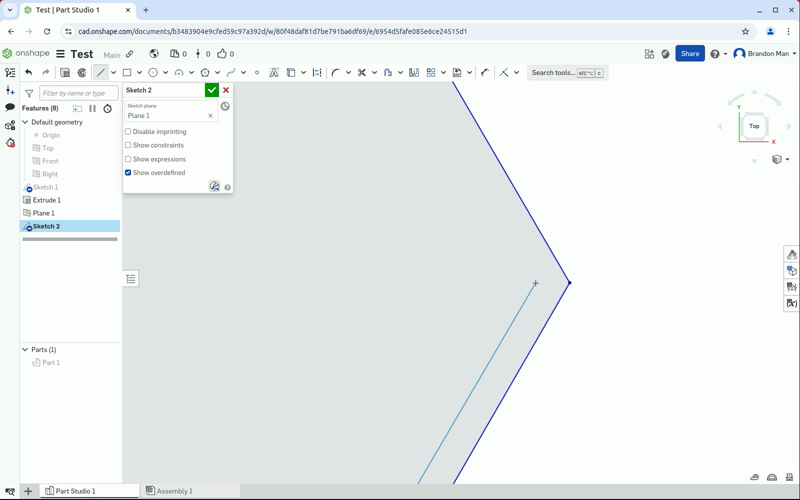
scroll(-6)
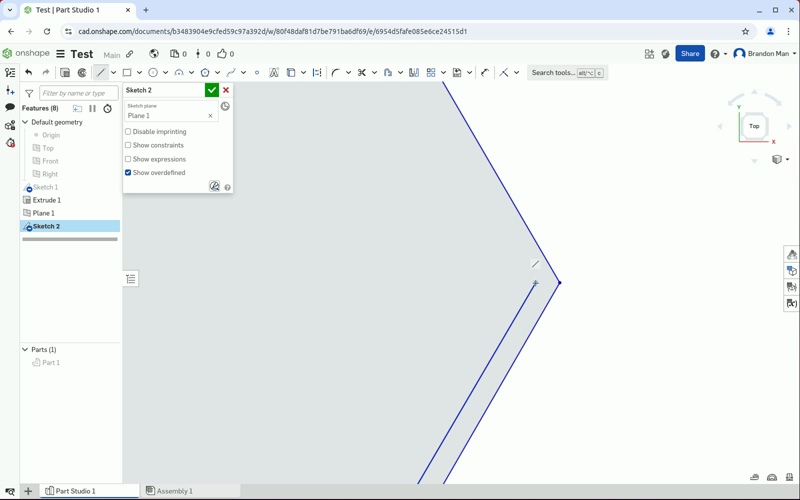
scroll(-6)
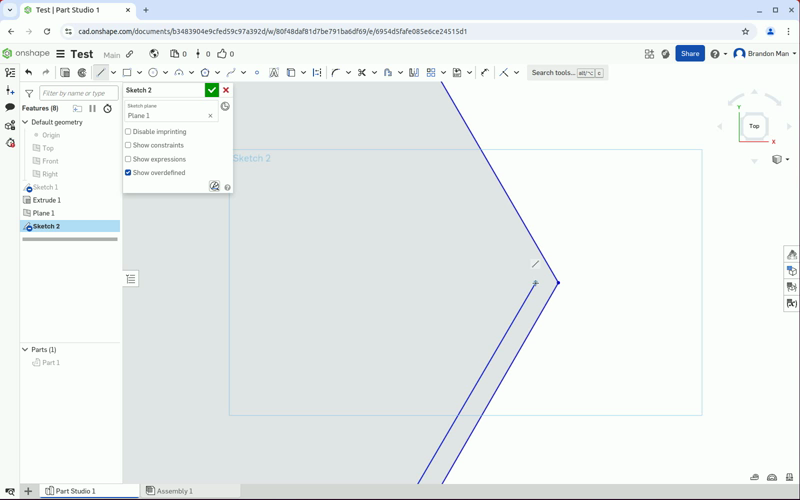
scroll(-6)
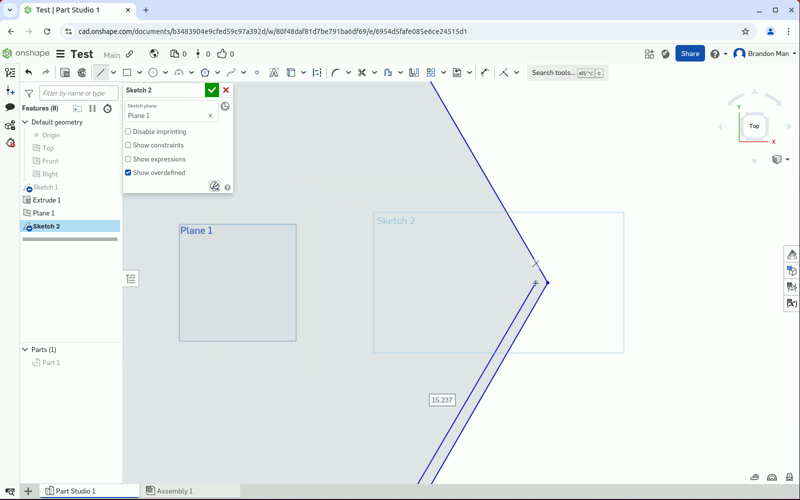
scroll(-6)
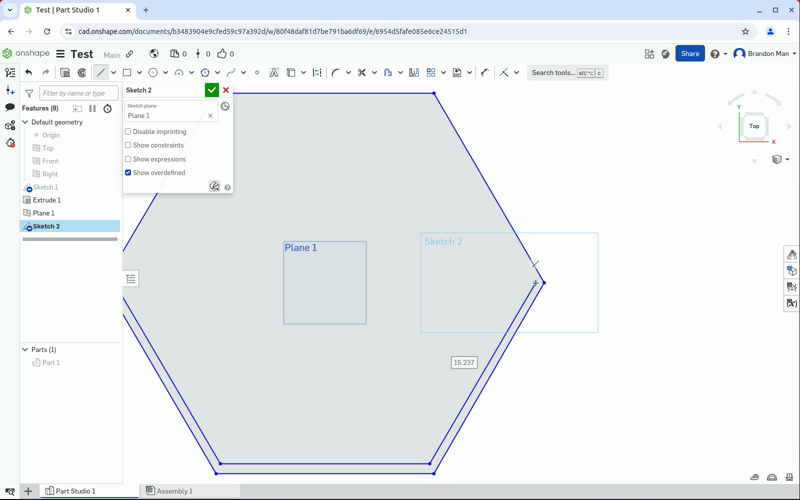
scroll(-6)
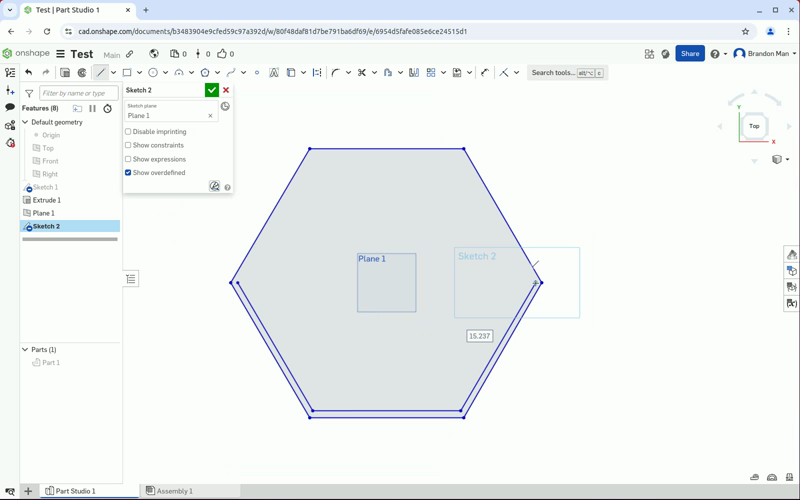
scroll(-6)
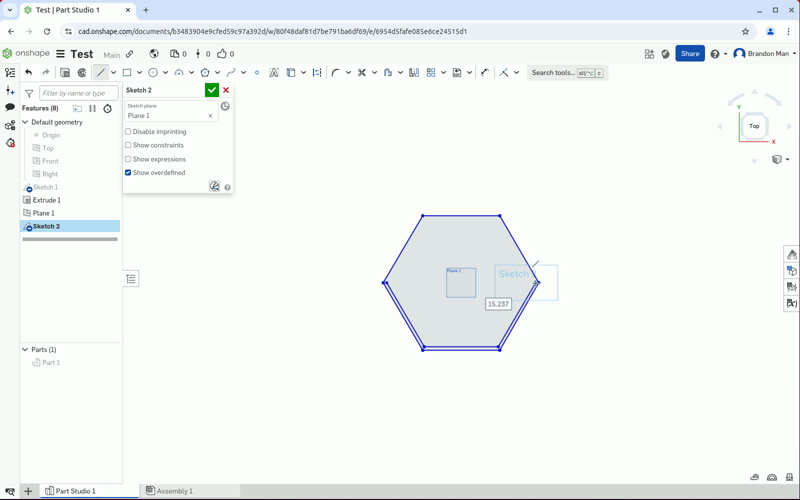
key_up(shift)
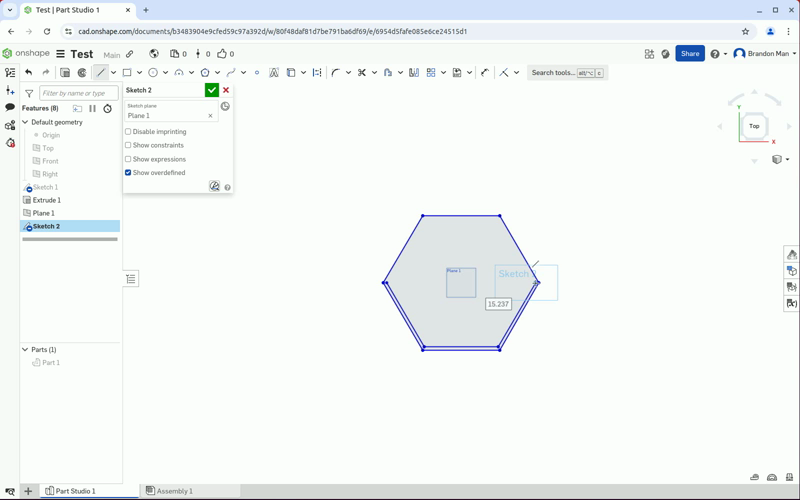
key_down(shift)
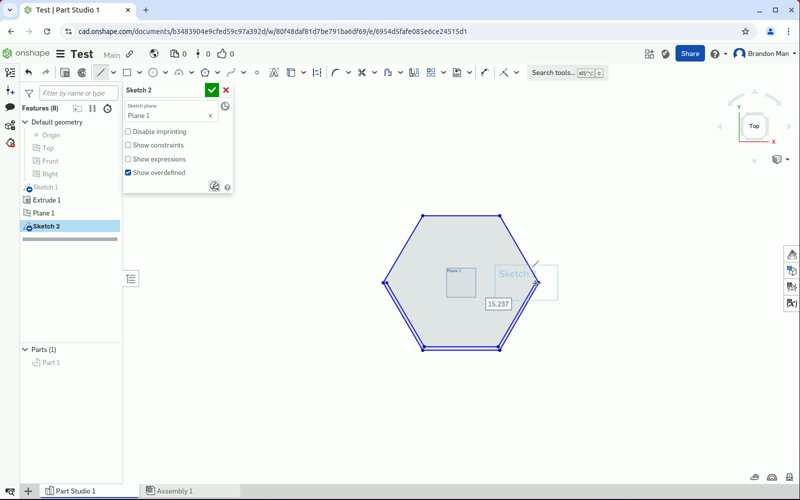
mouse_move(498, 219)
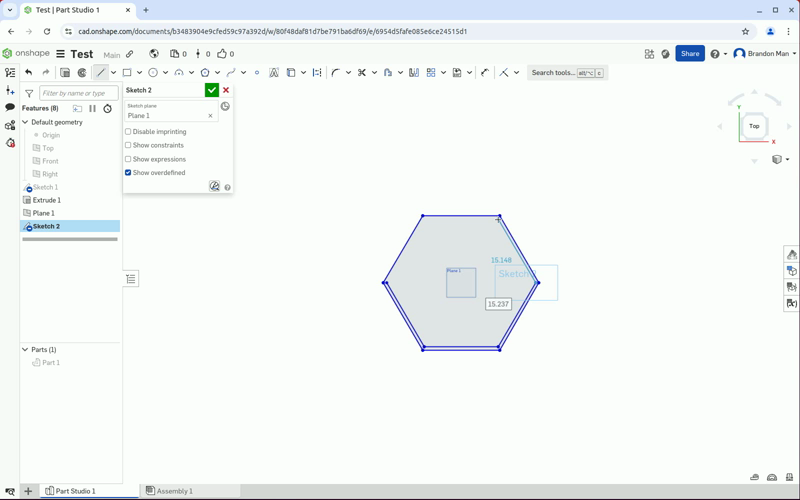
scroll(6)
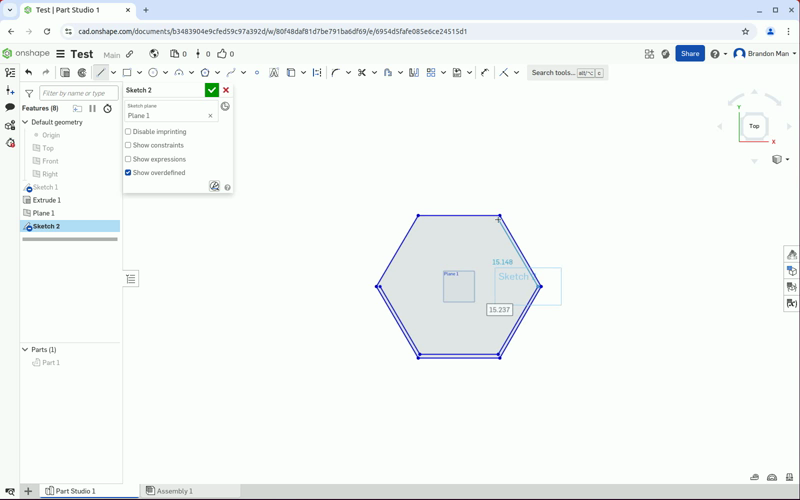
scroll(6)
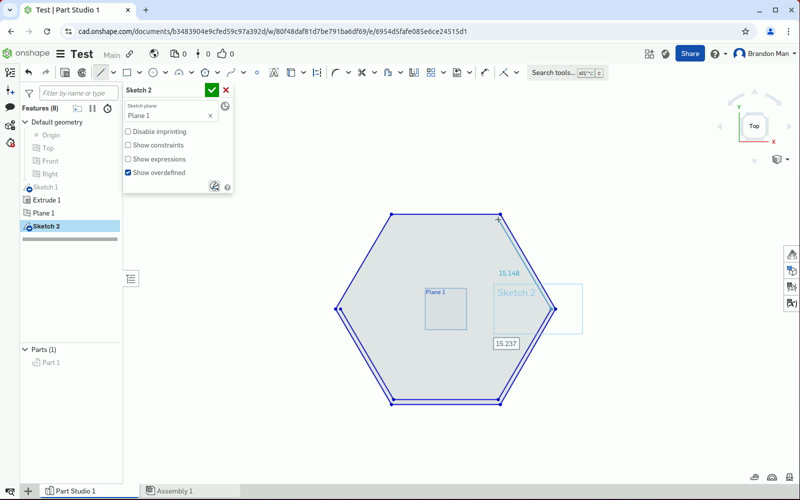
scroll(6)
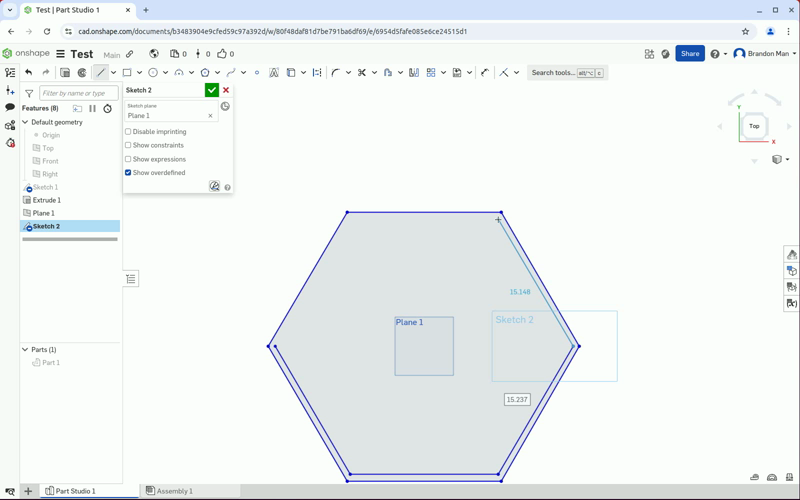
scroll(6)
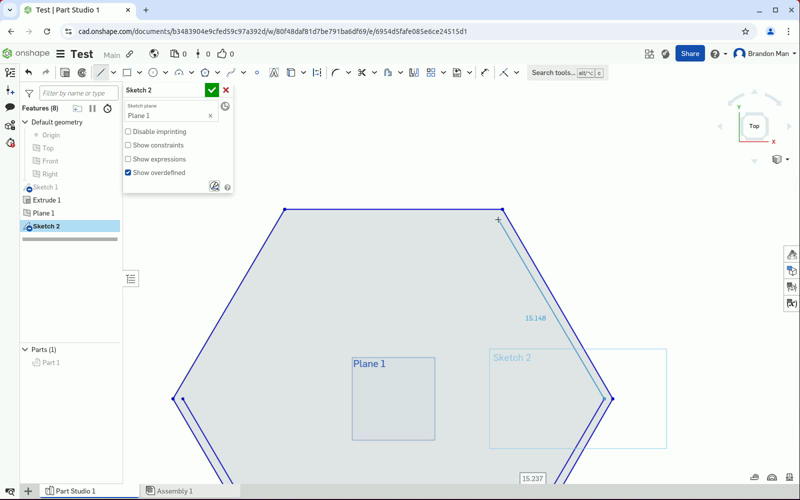
scroll(6)
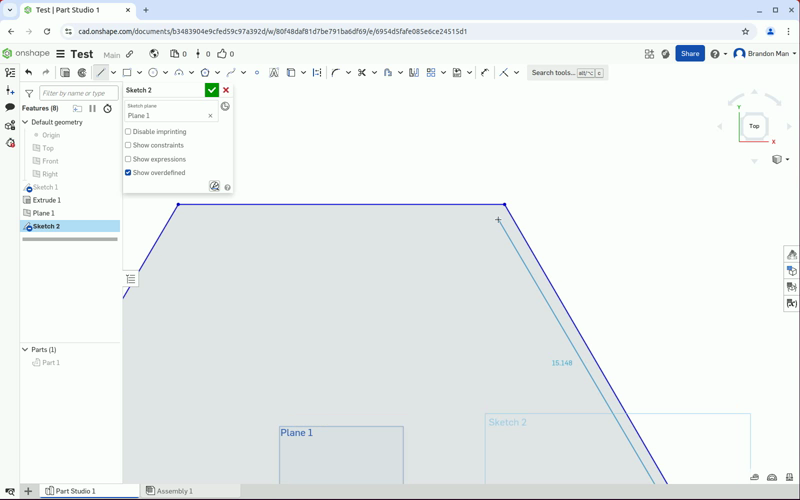
scroll(6)
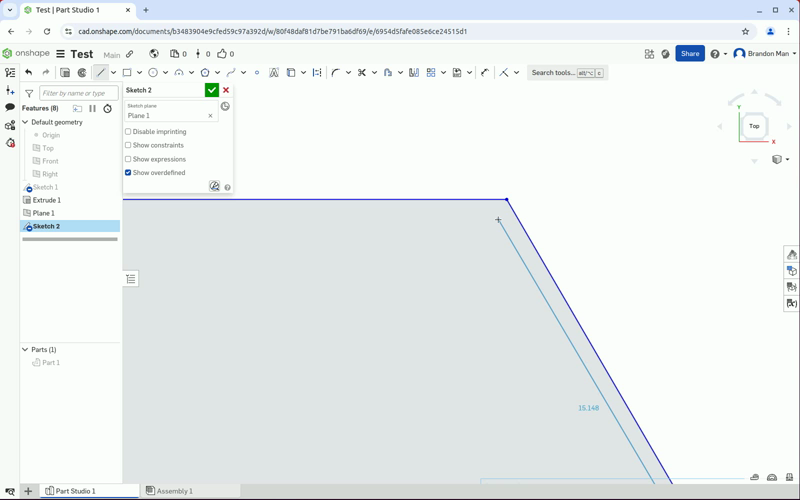
scroll(6)
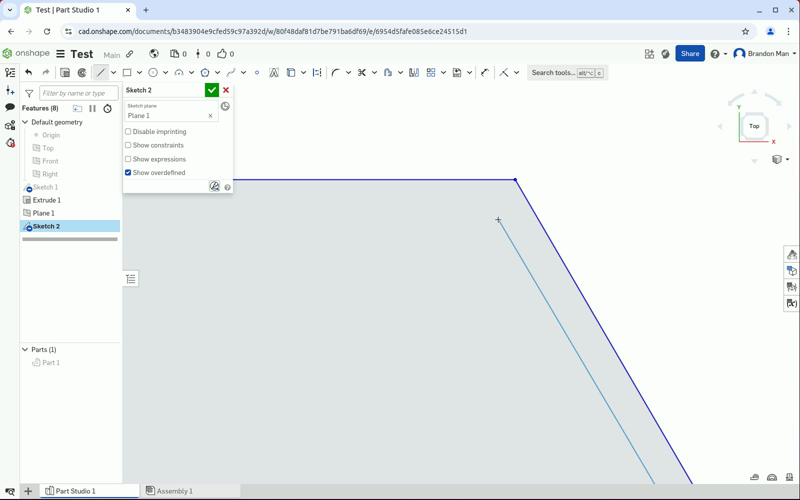
click(498, 219)
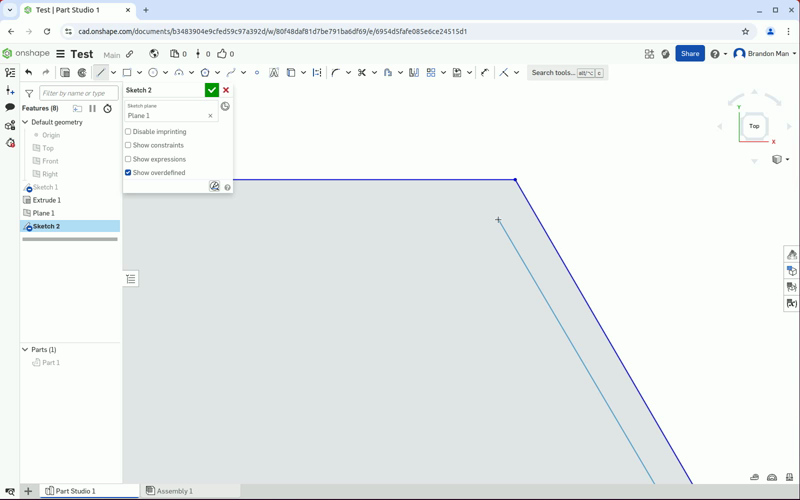
scroll(-6)
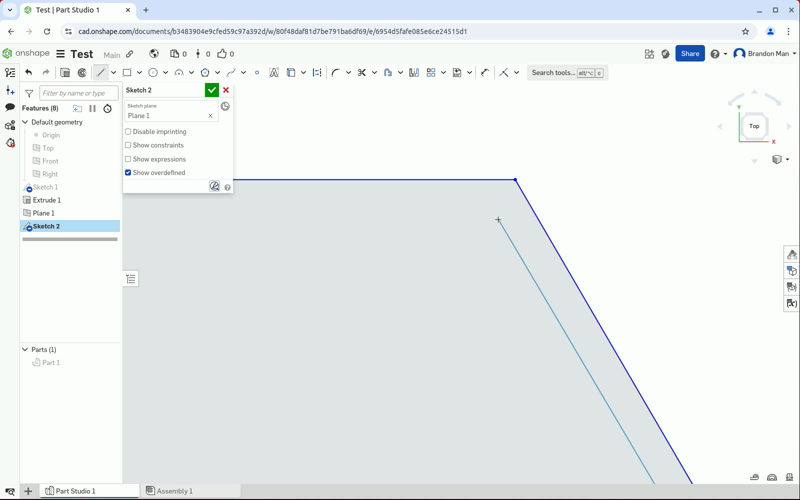
scroll(-6)
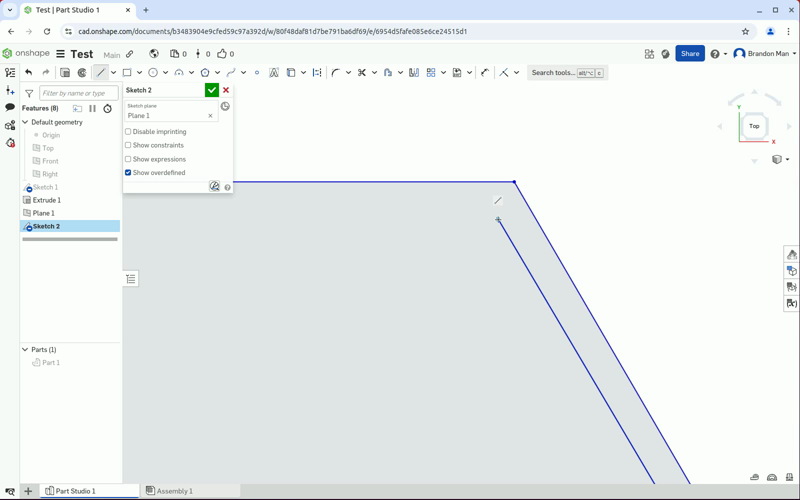
scroll(-6)
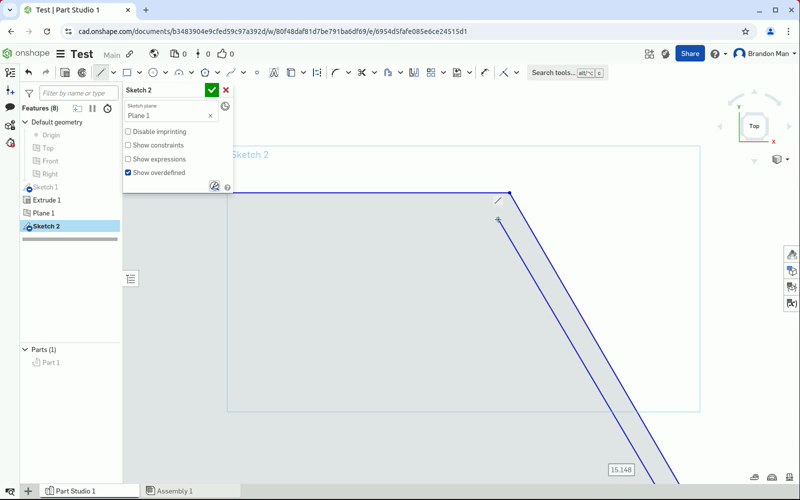
scroll(-6)
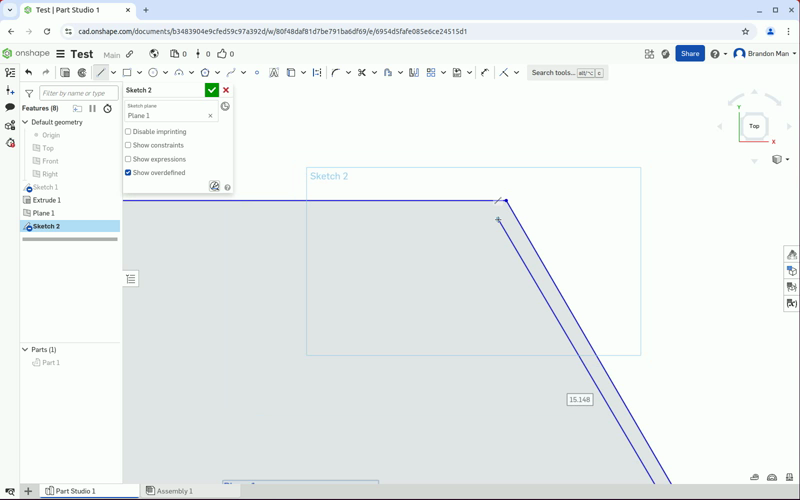
scroll(-6)
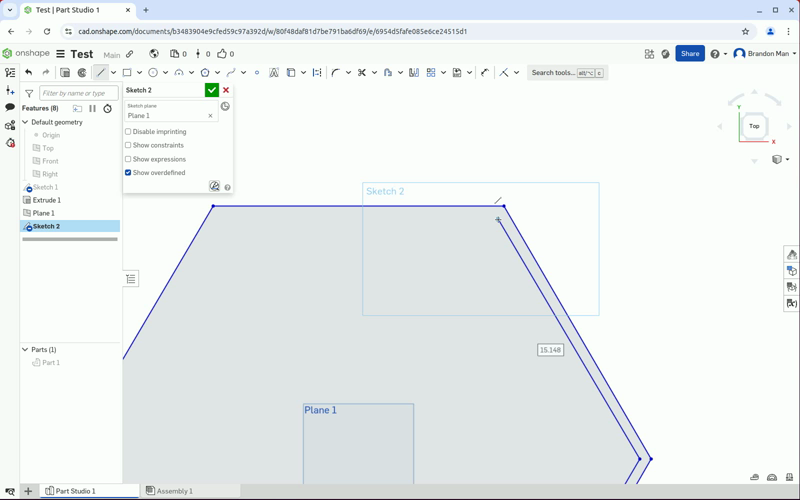
scroll(-6)
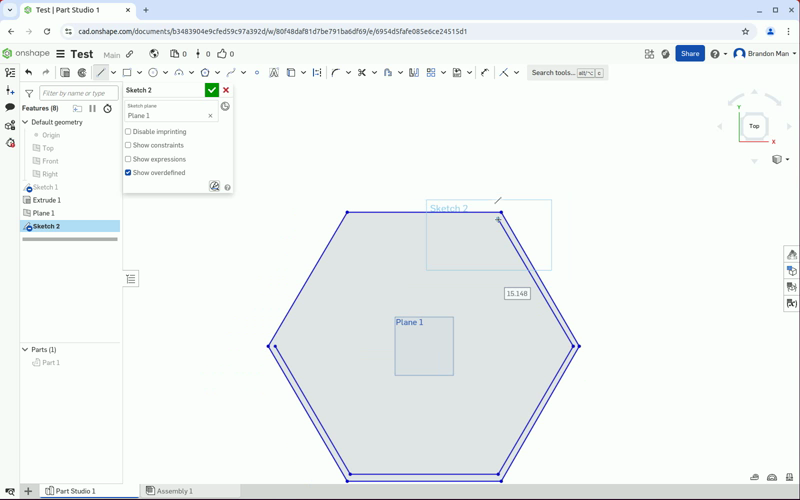
scroll(-6)
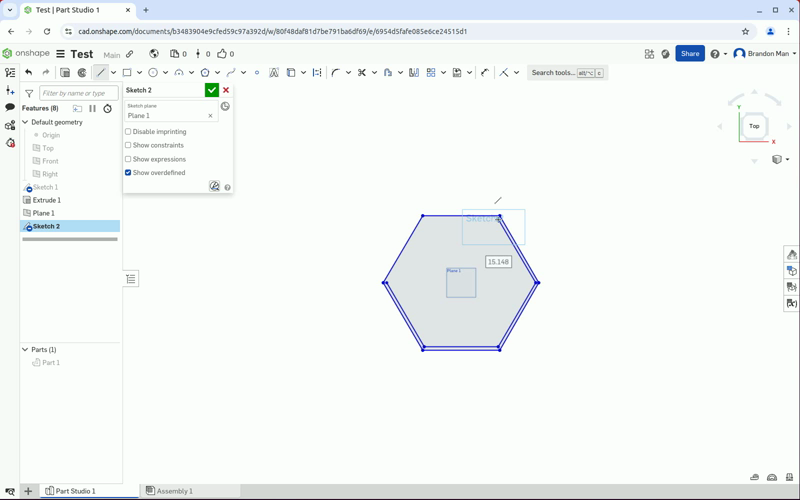
key_up(shift)
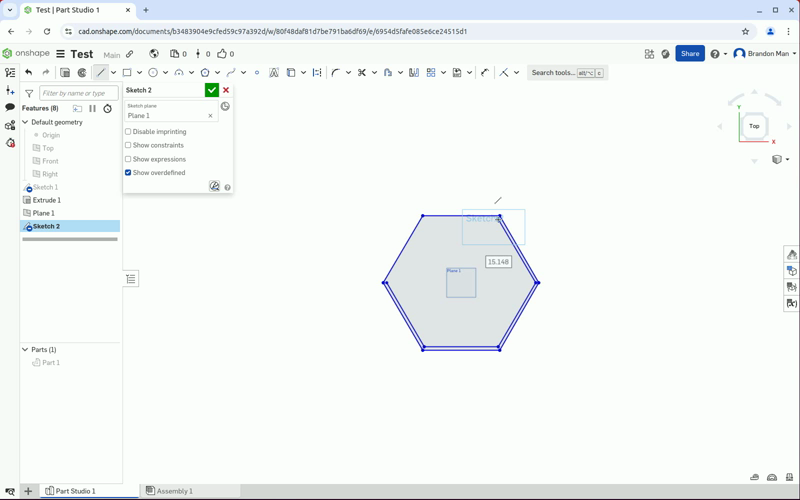
key_down(shift)
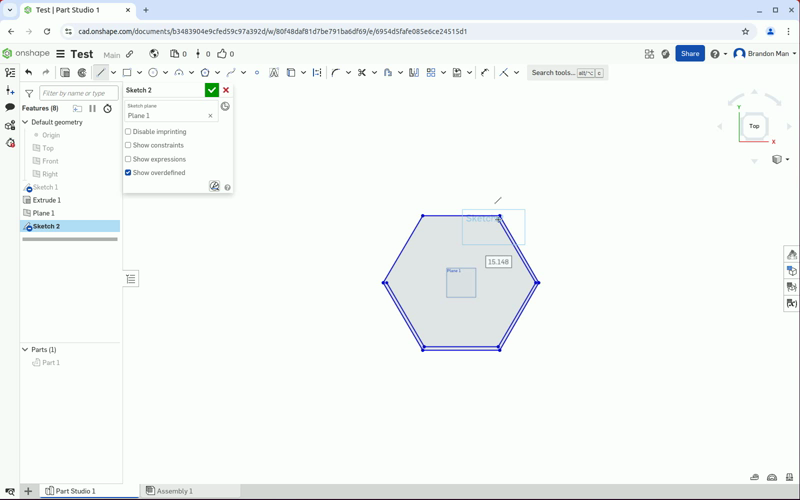
mouse_move(424, 219)
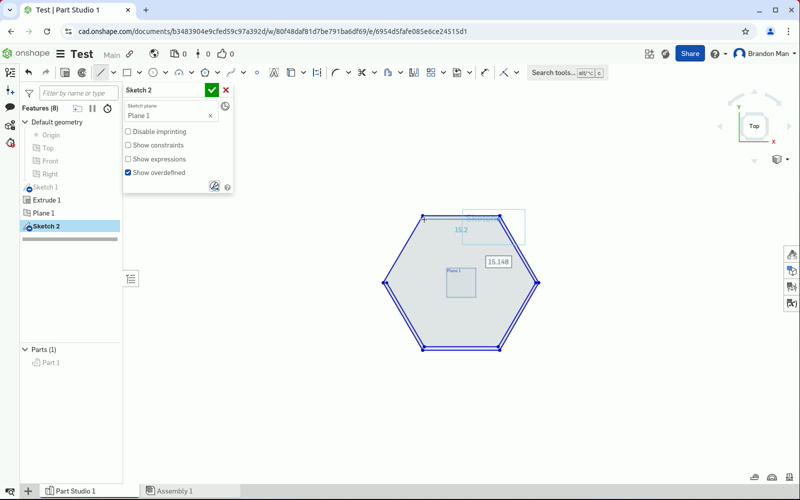
scroll(6)
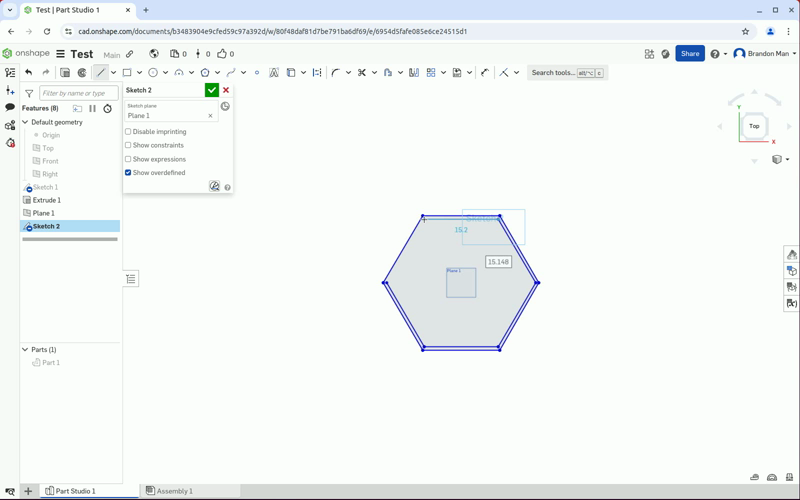
scroll(6)
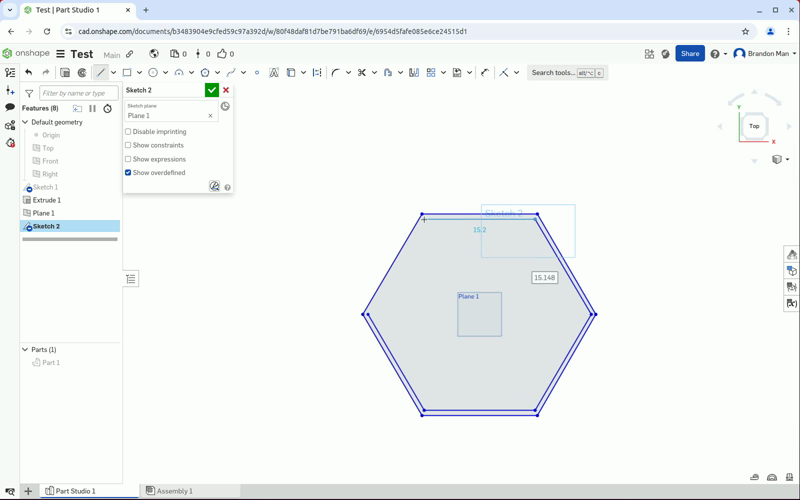
scroll(6)
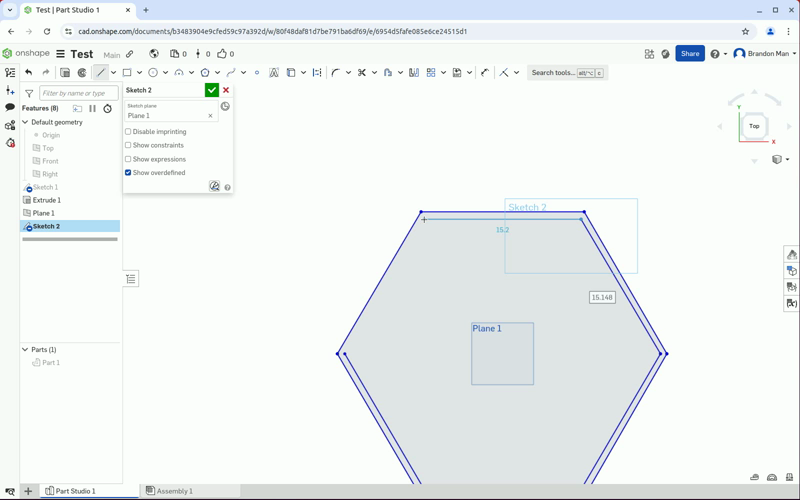
scroll(6)
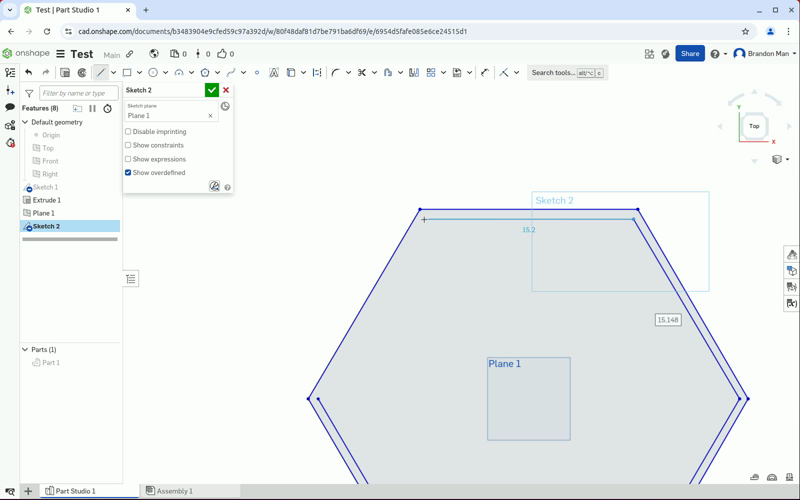
scroll(6)
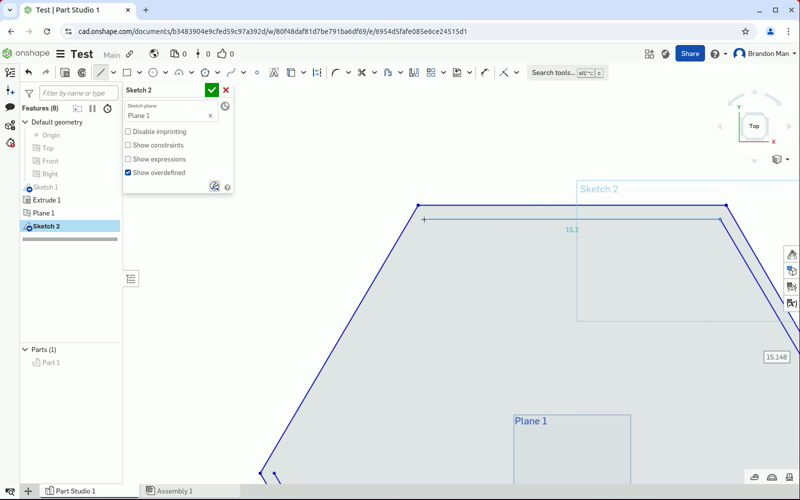
scroll(6)
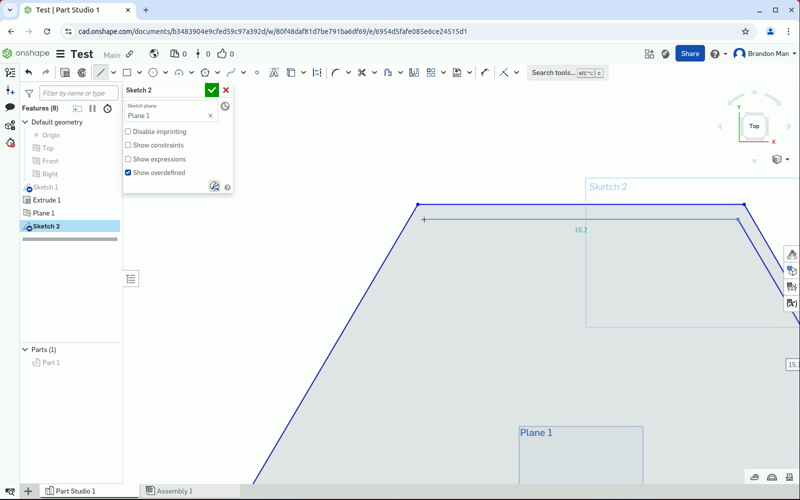
scroll(6)
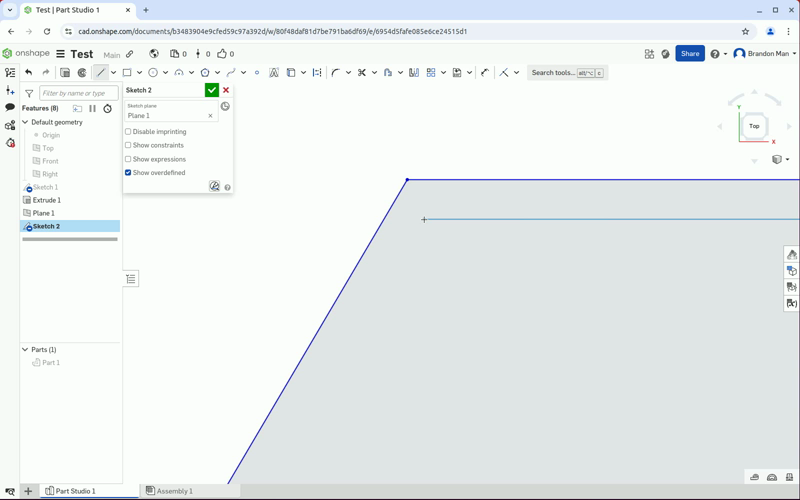
click(424, 219)
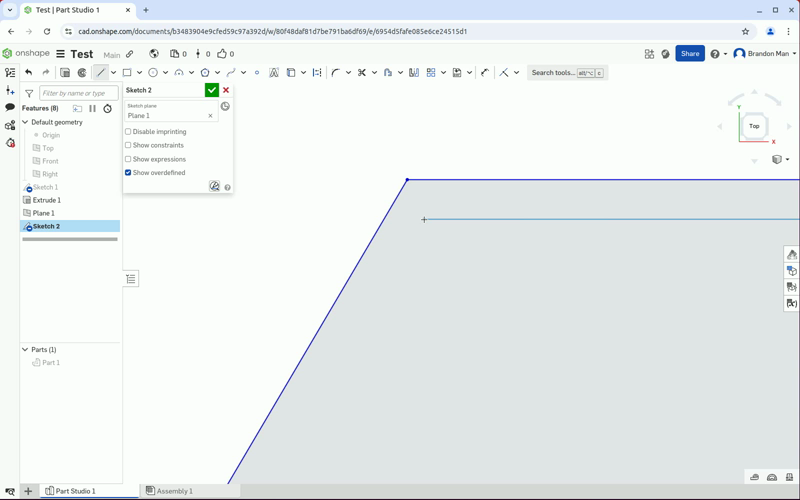
scroll(-6)
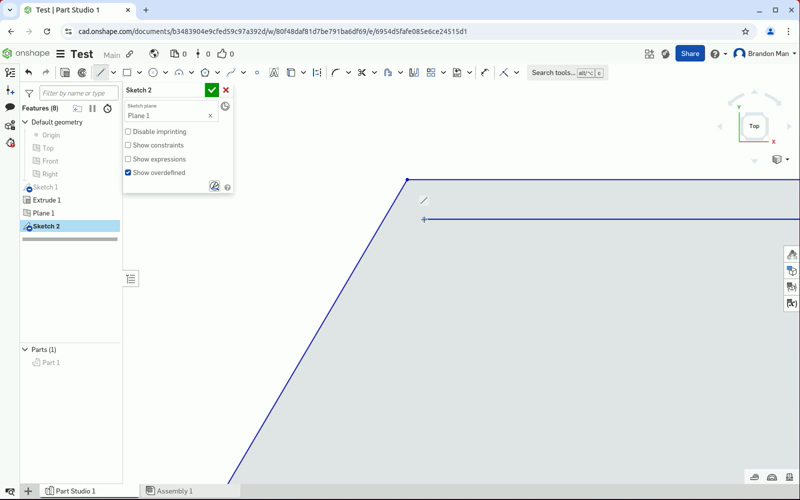
scroll(-6)
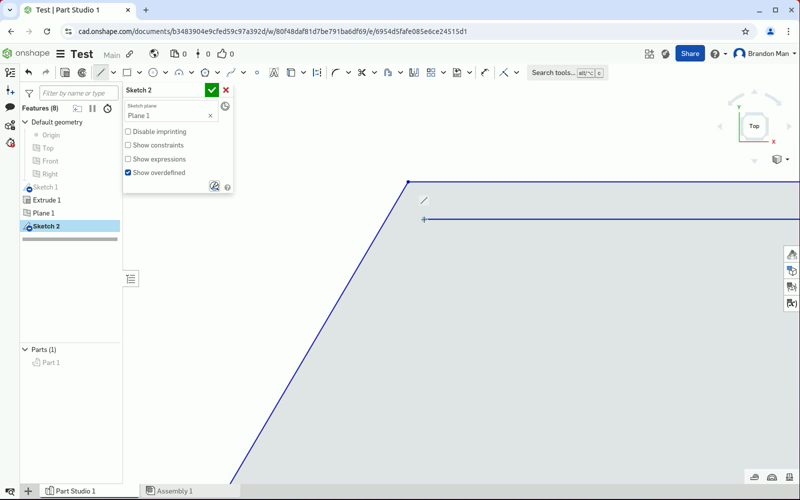
scroll(-6)
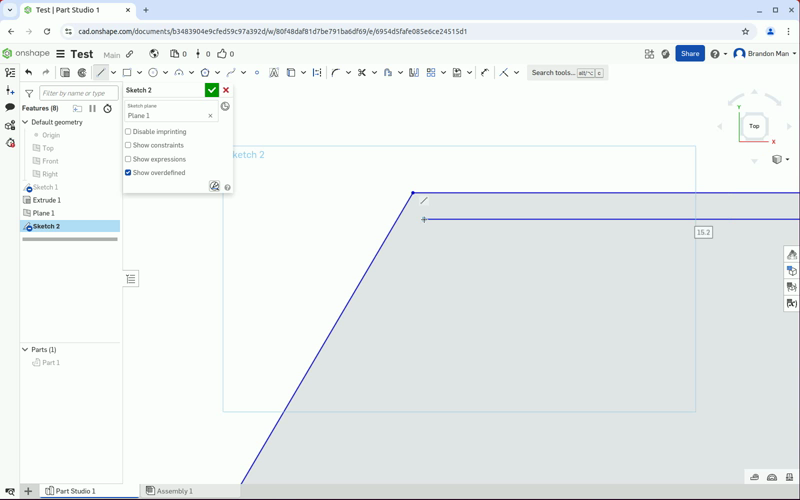
scroll(-6)
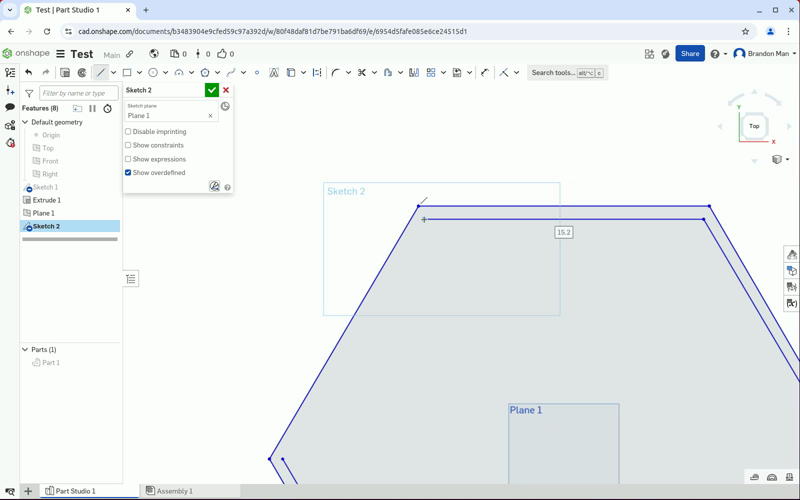
scroll(-6)
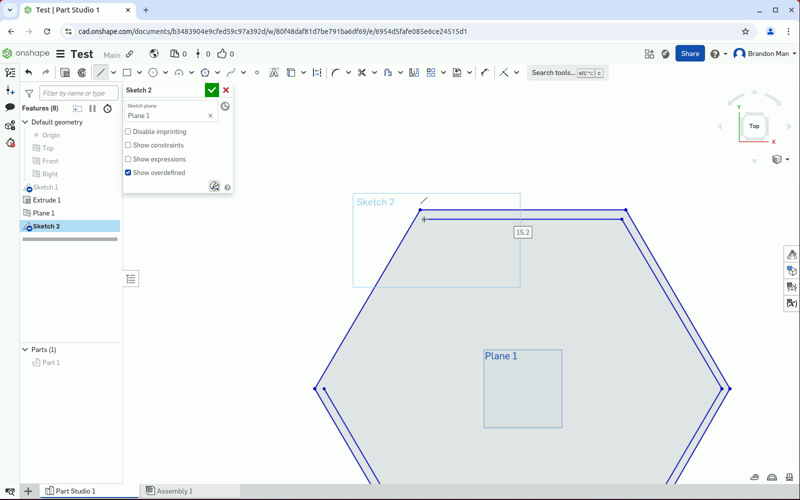
scroll(-6)
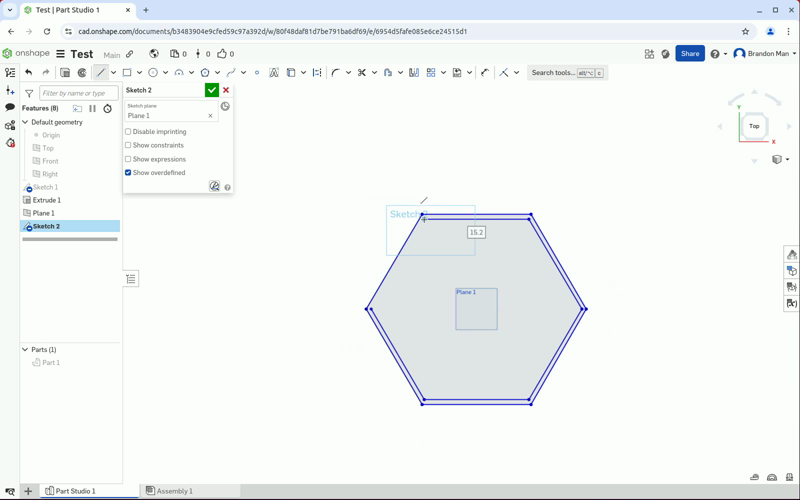
scroll(-6)
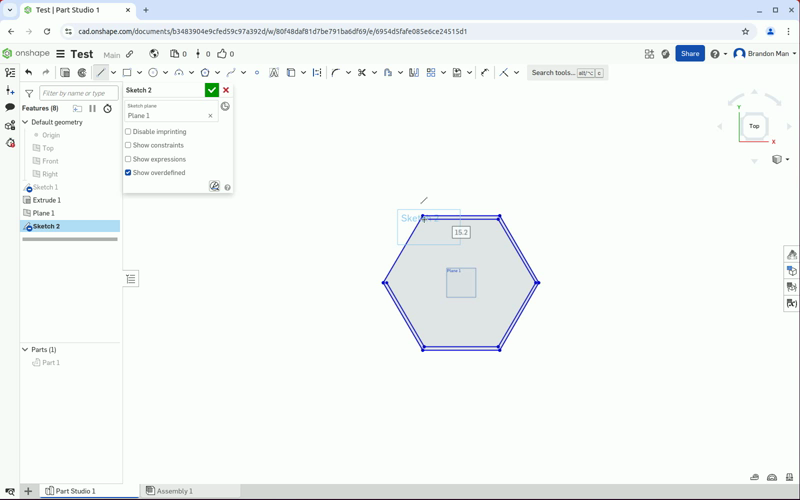
key_up(shift)
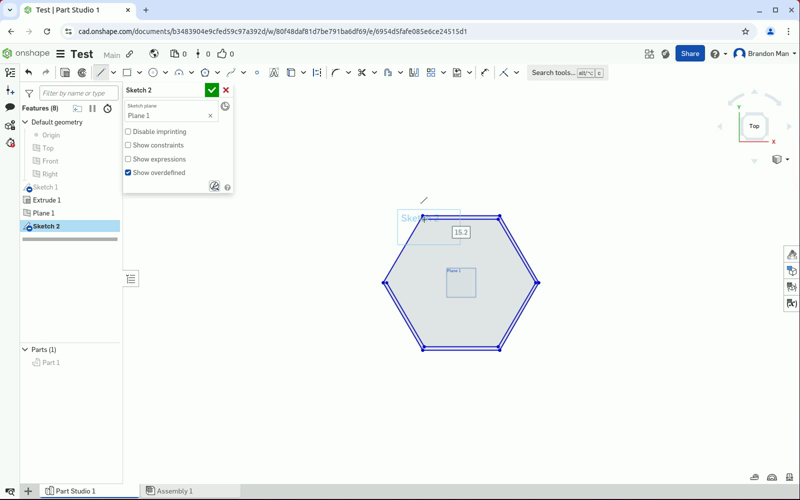
key_down(shift)
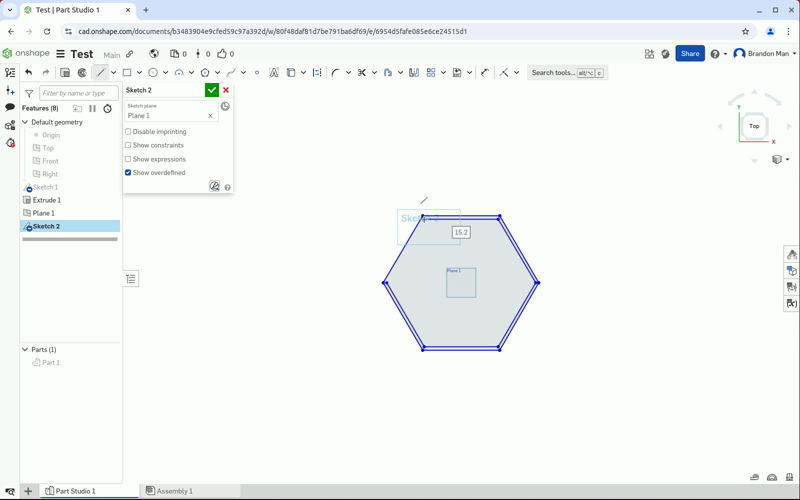
mouse_move(386, 282)
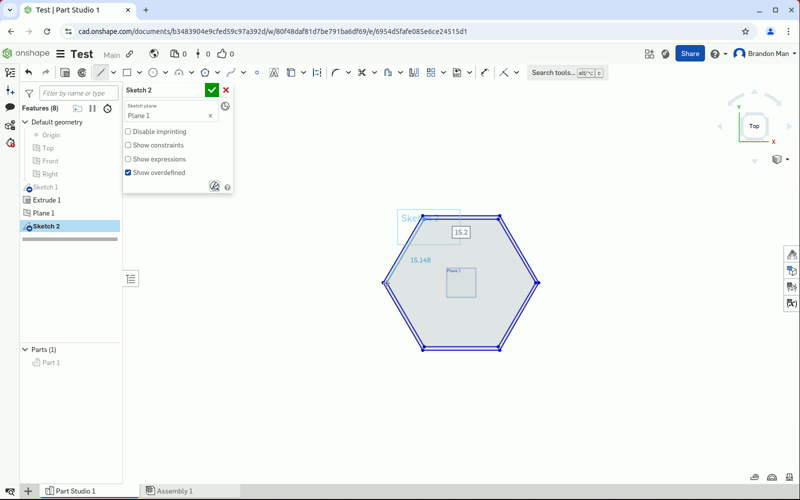
scroll(6)
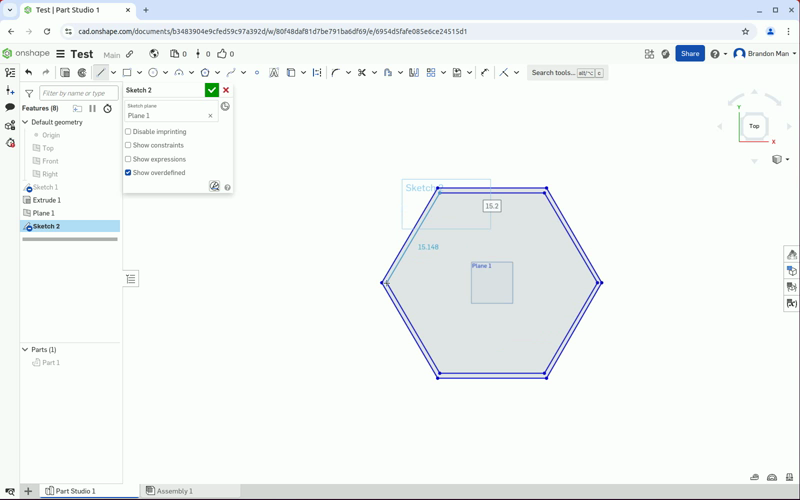
scroll(6)
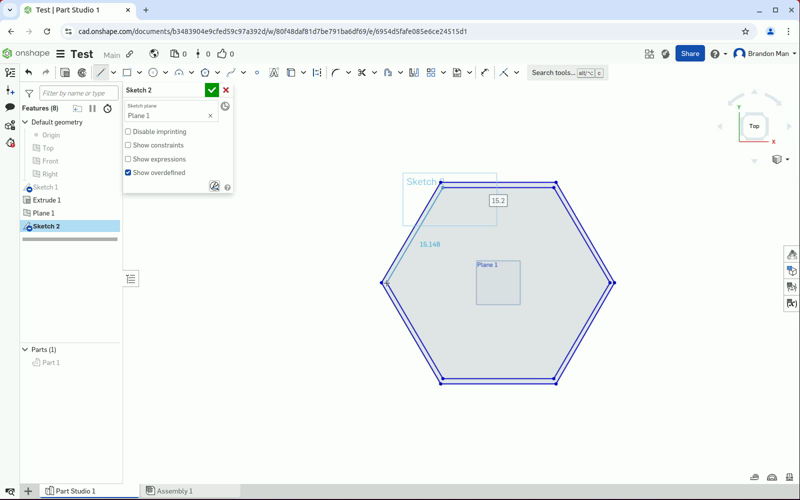
scroll(6)
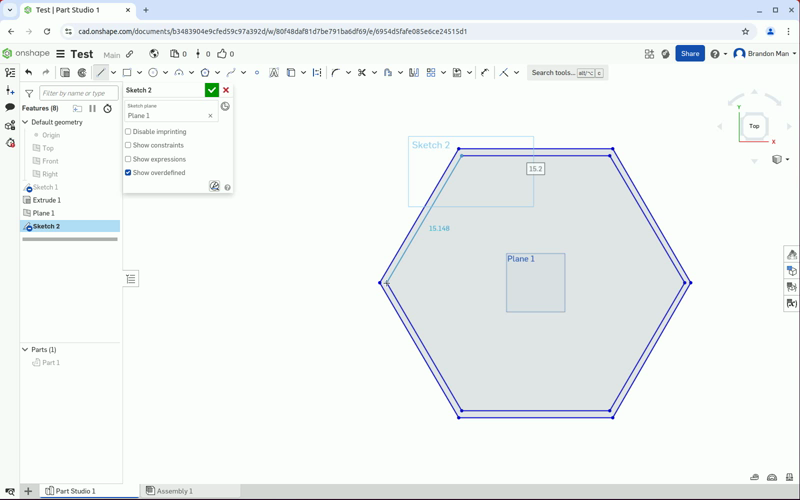
scroll(6)
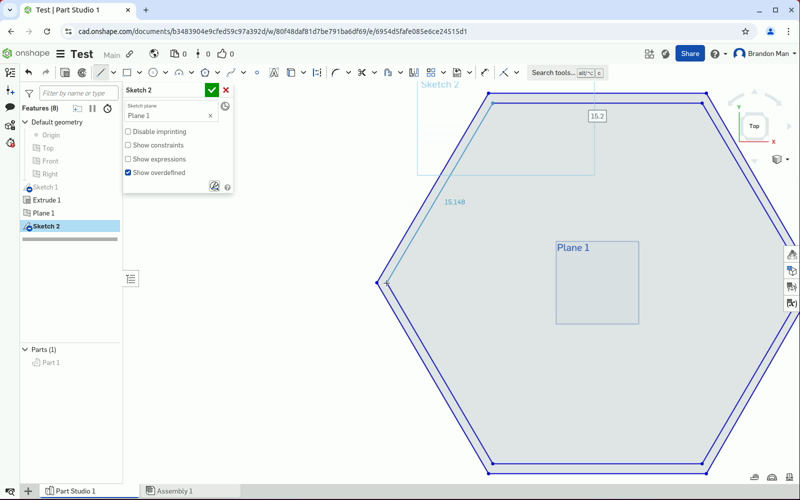
scroll(6)
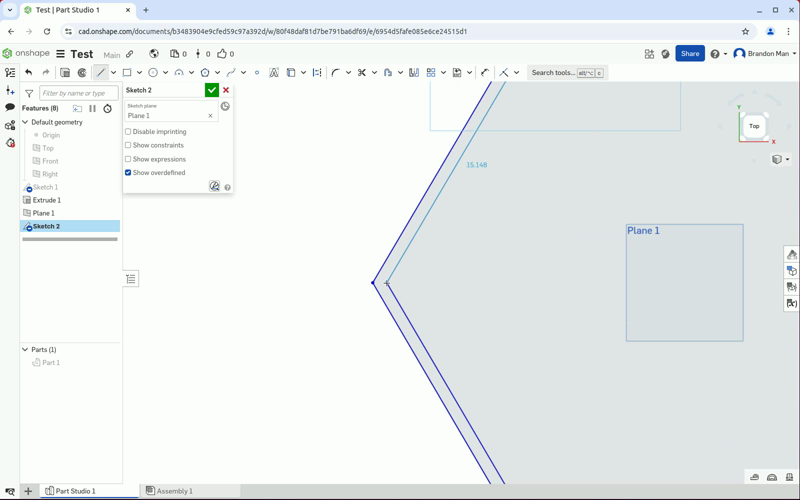
scroll(6)
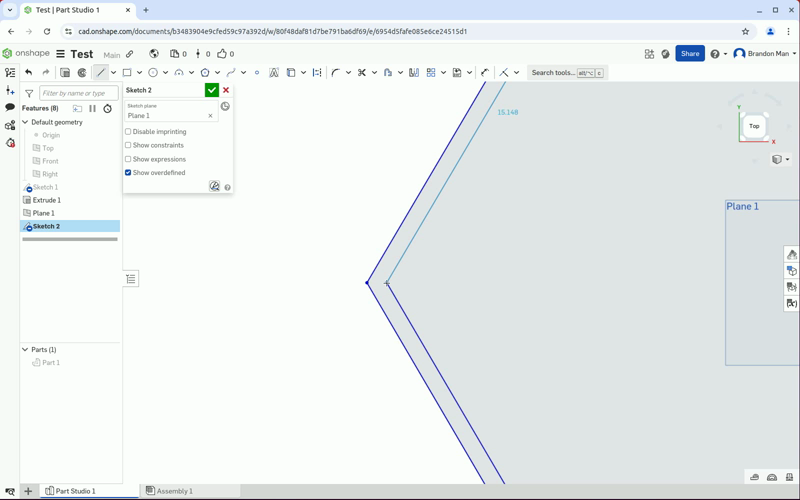
scroll(6)
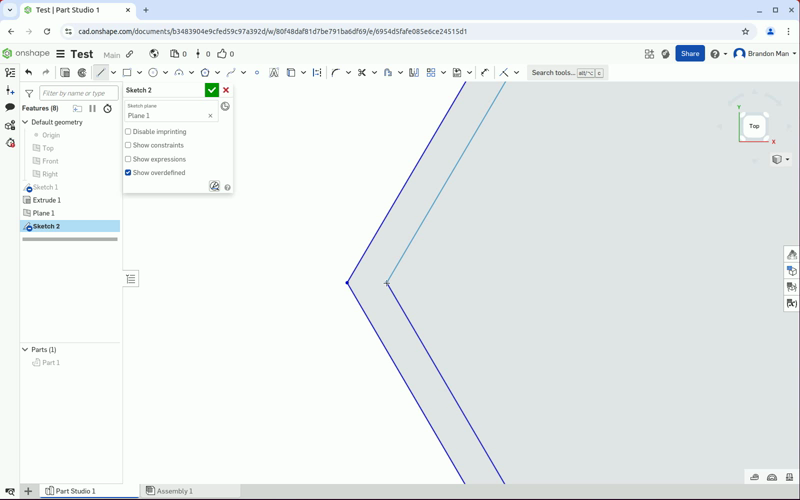
key_up(shift)
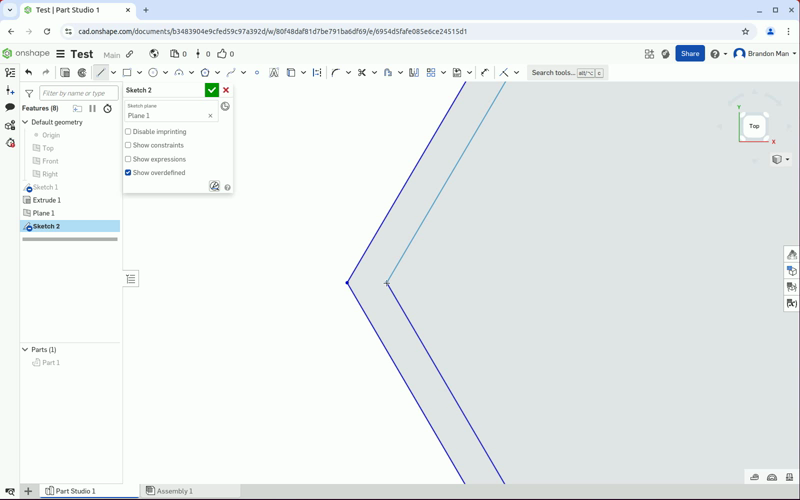
click(386, 282)
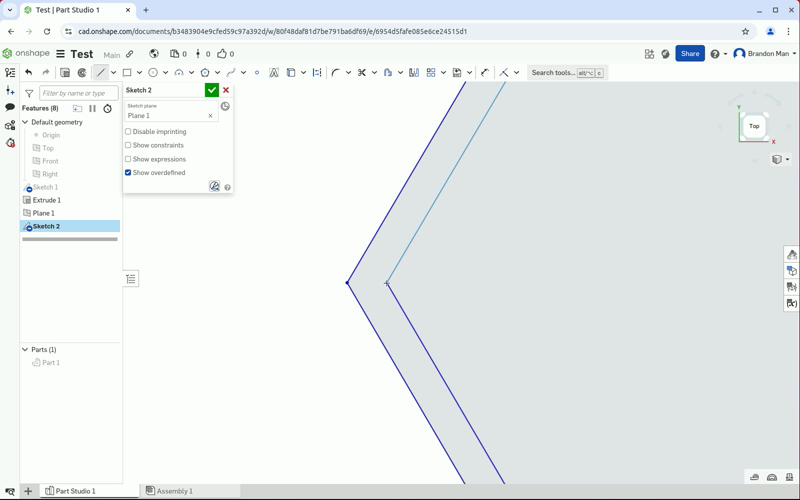
scroll(-6)
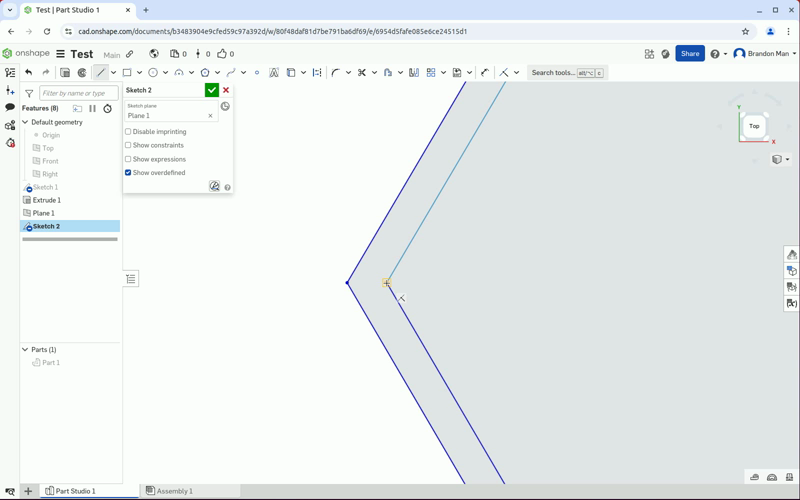
scroll(-6)
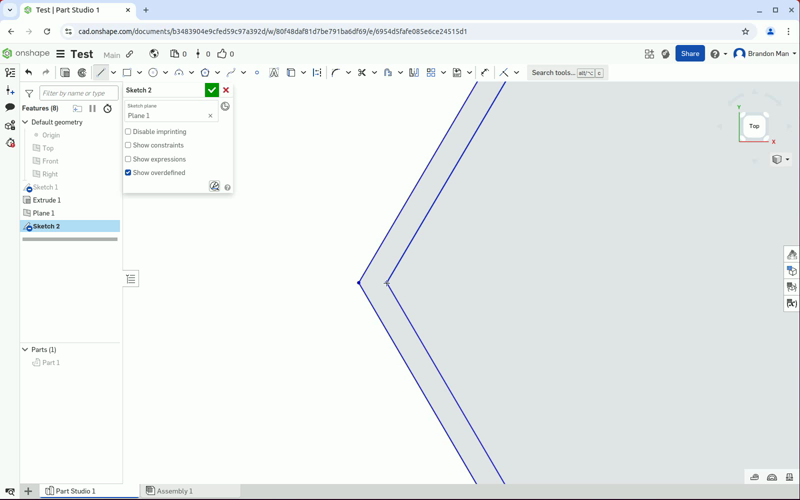
scroll(-6)
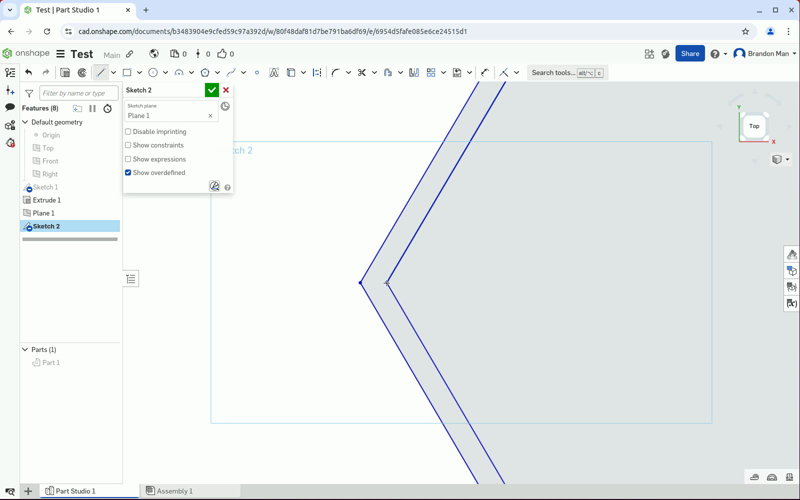
scroll(-6)
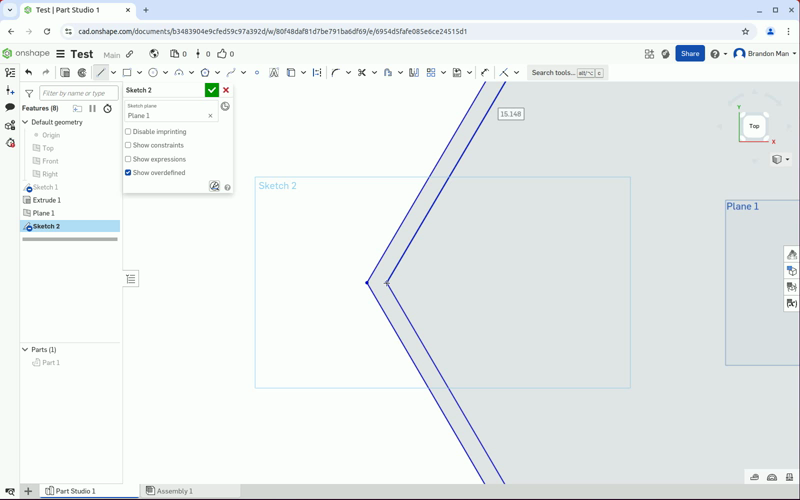
scroll(-6)
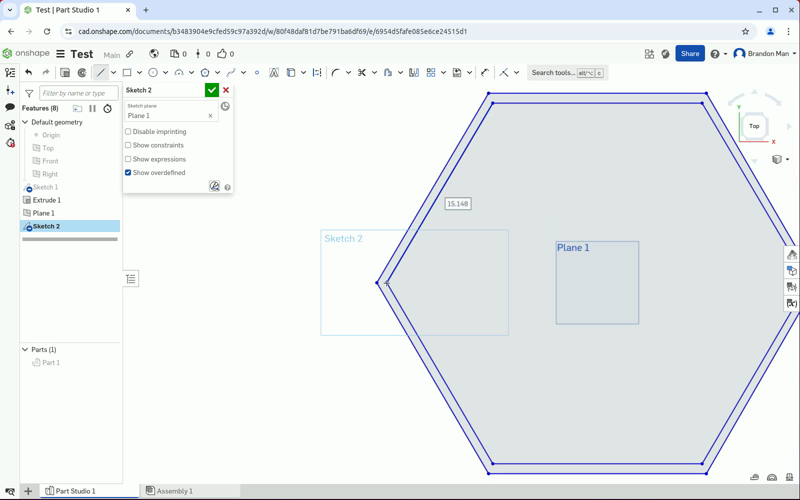
scroll(-6)
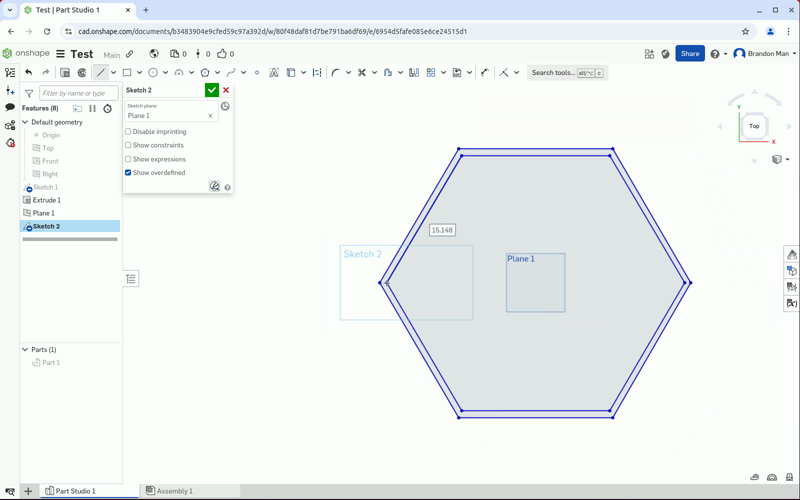
scroll(-6)
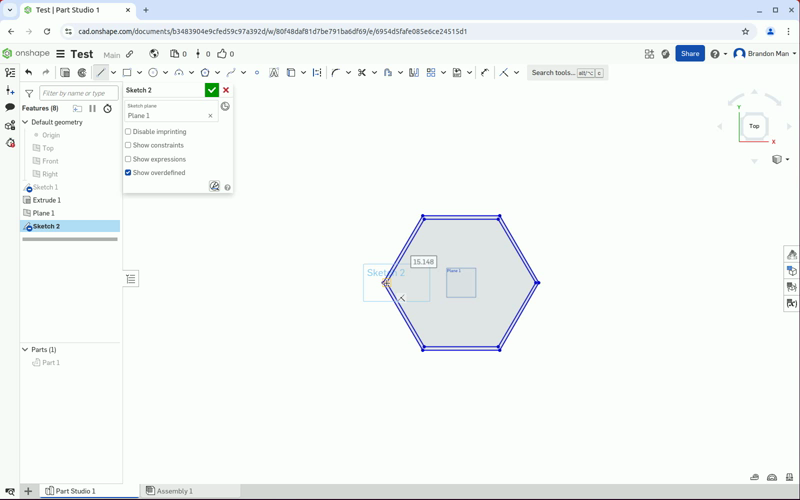
key(esc)
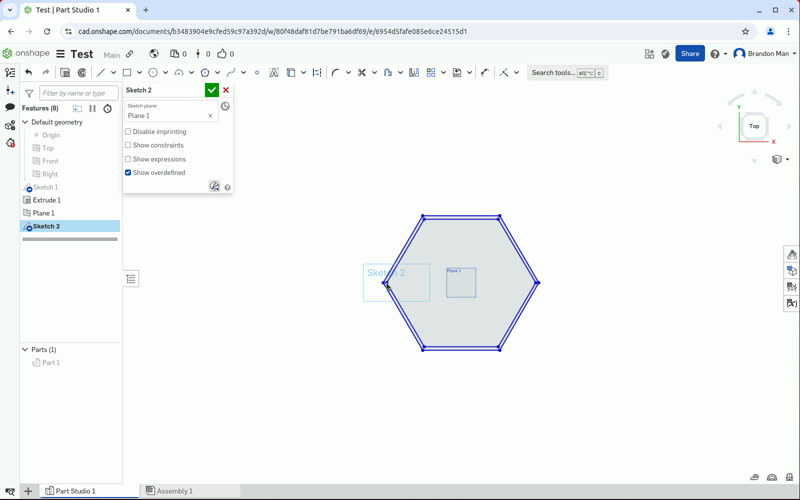
mouse_move(477, 217)
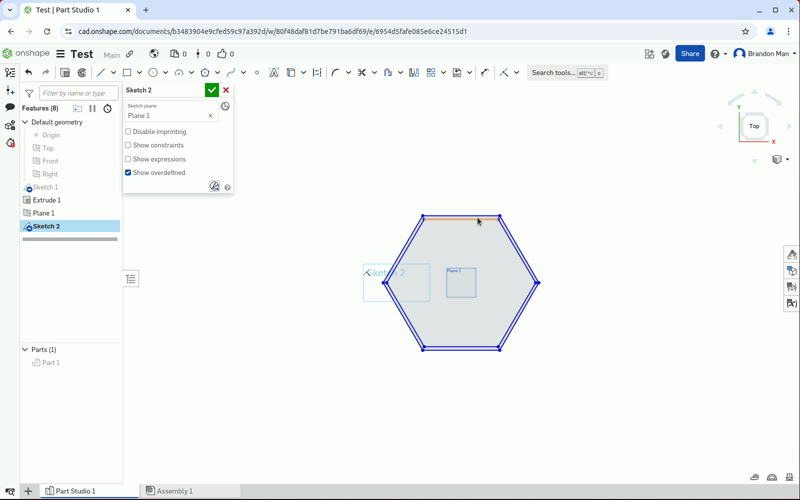
scroll(6)
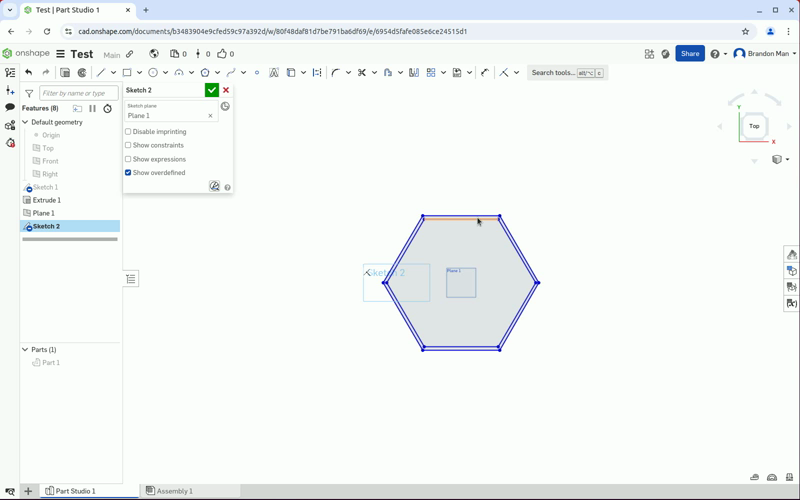
scroll(6)
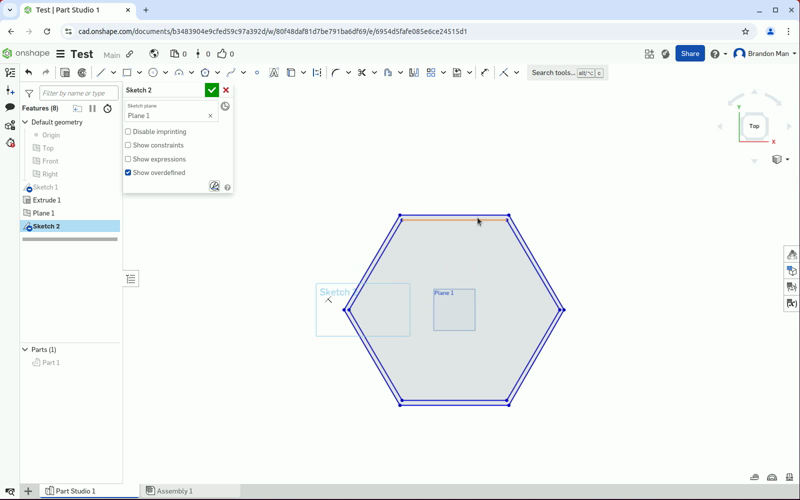
scroll(6)
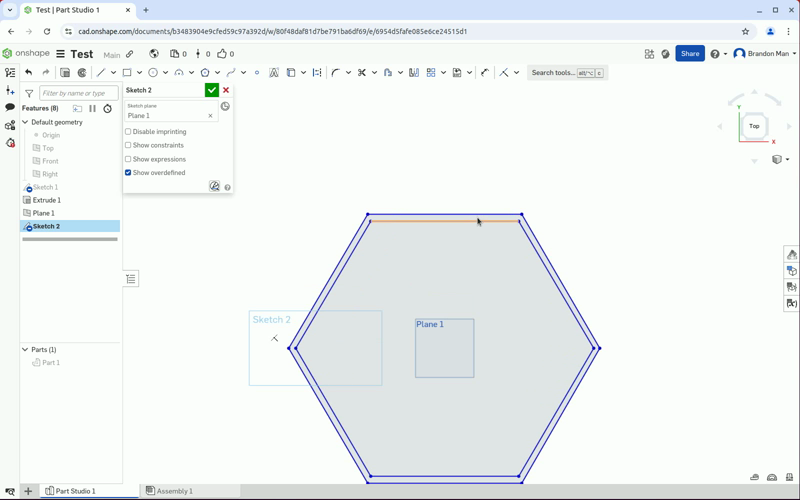
scroll(6)
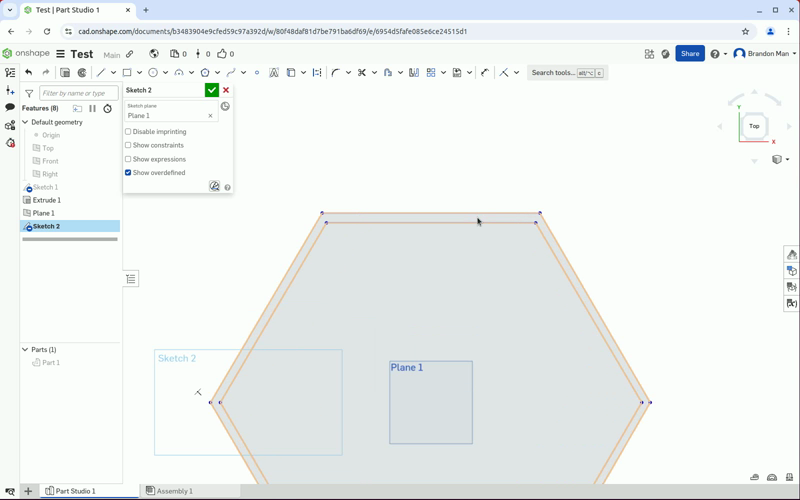
scroll(6)
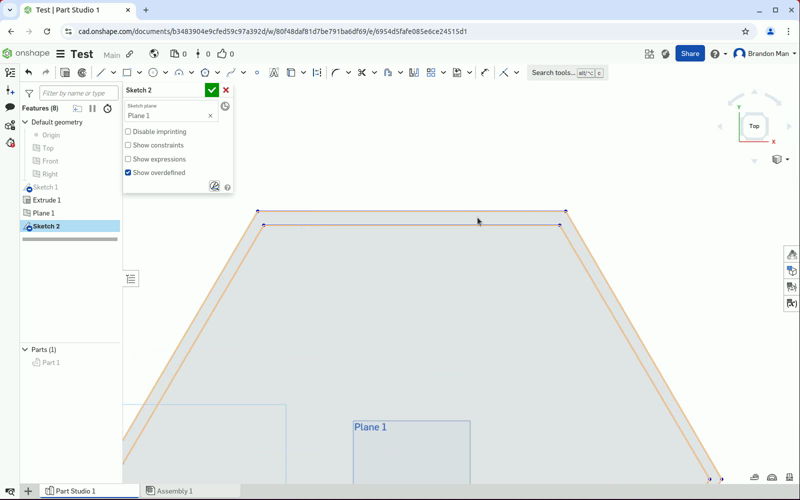
scroll(6)
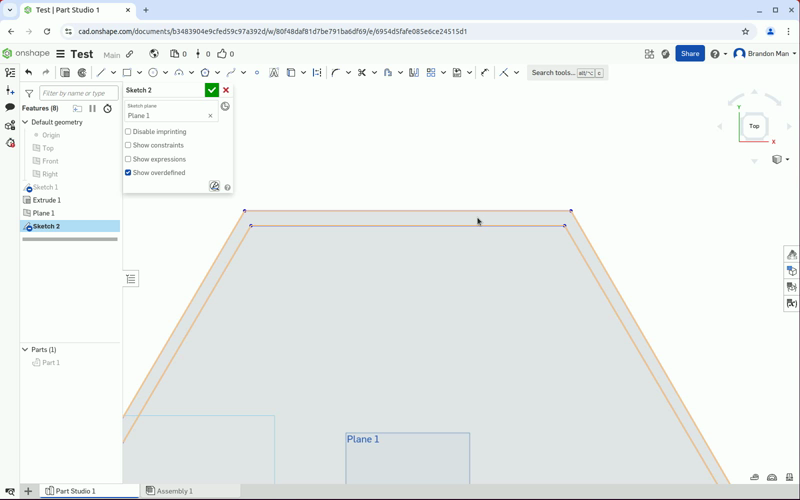
scroll(6)
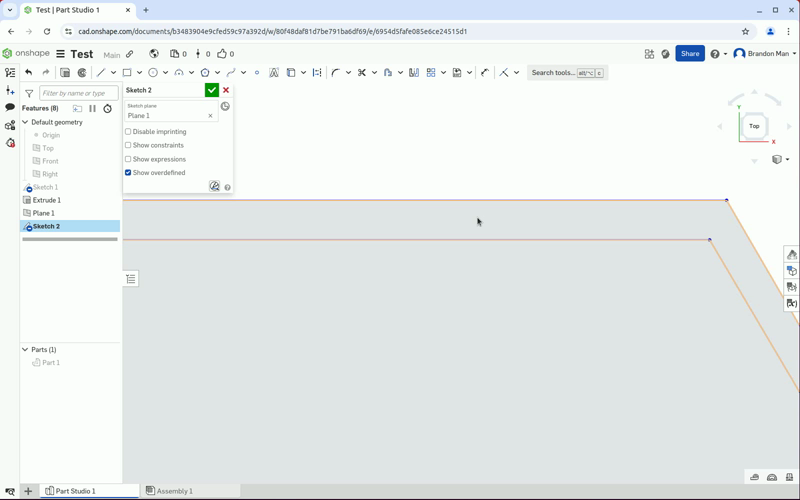
click(477, 217)
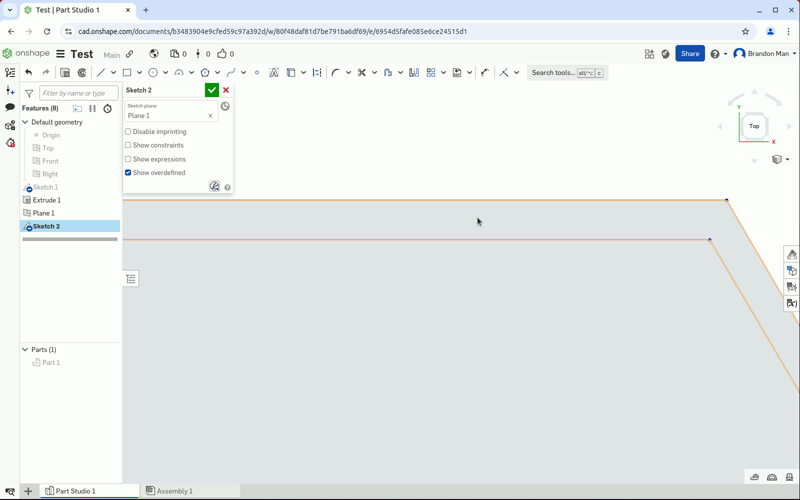
scroll(-6)
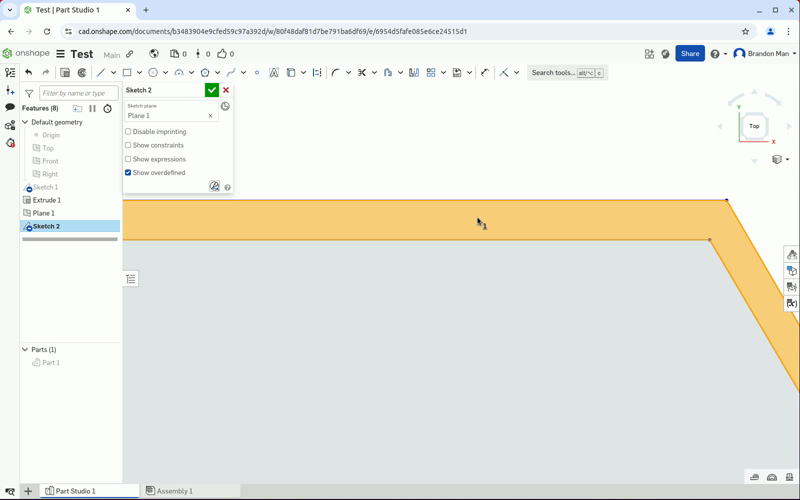
scroll(-6)
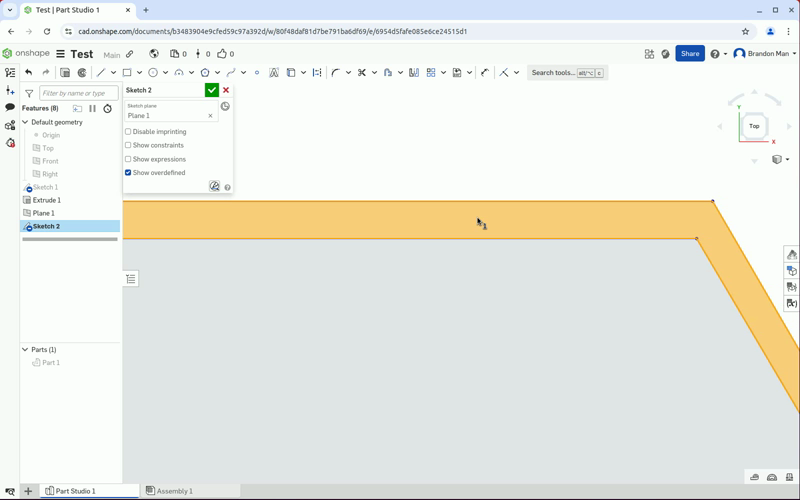
scroll(-6)
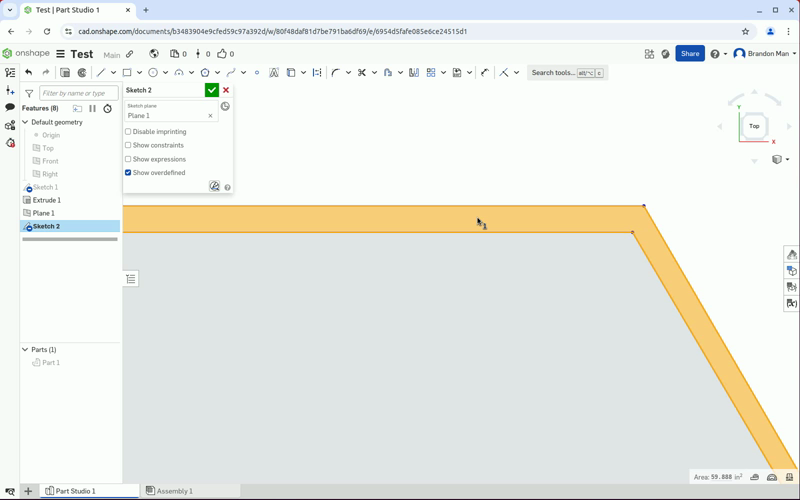
scroll(-6)
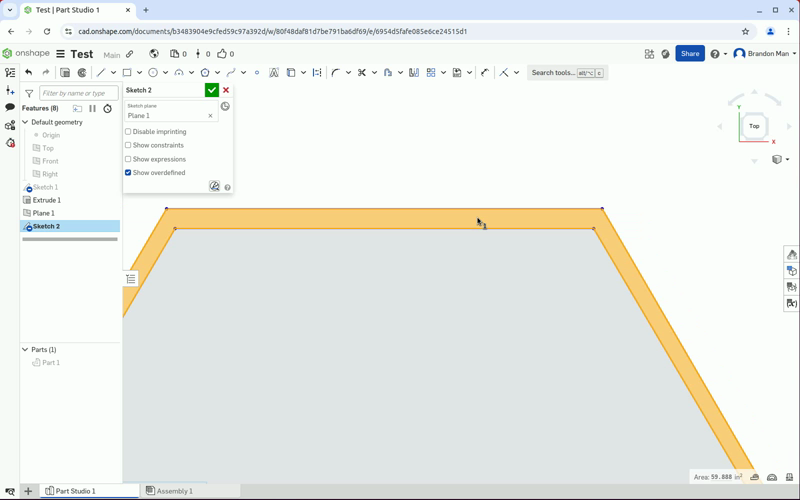
scroll(-6)
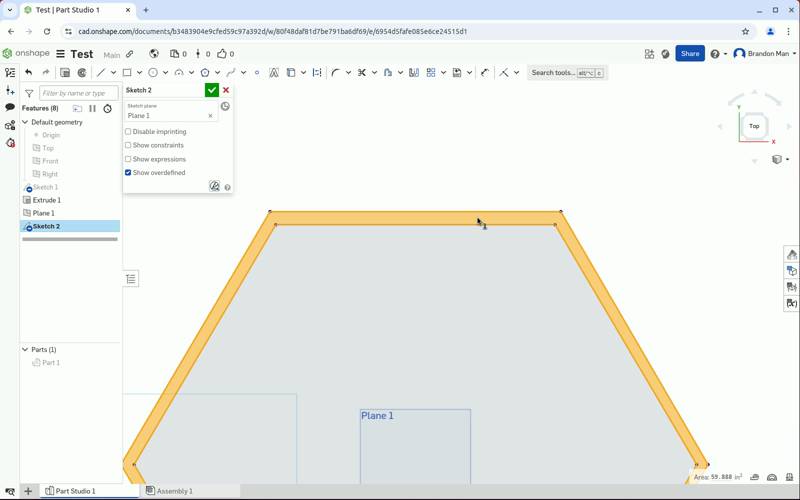
scroll(-6)
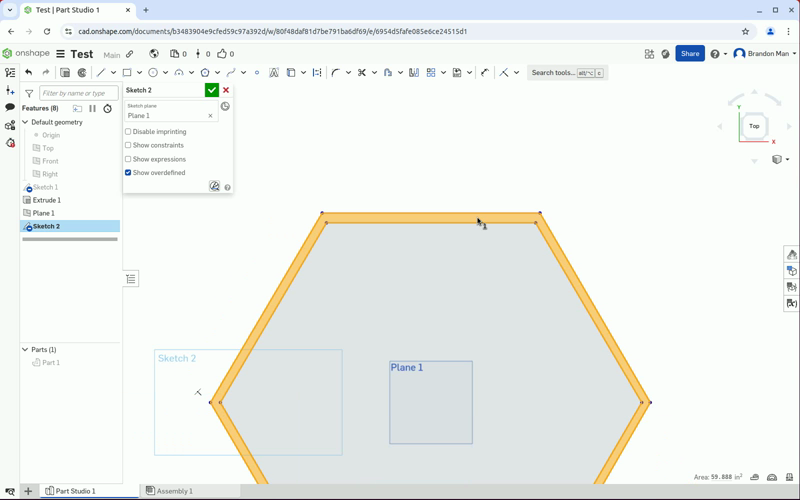
scroll(-6)
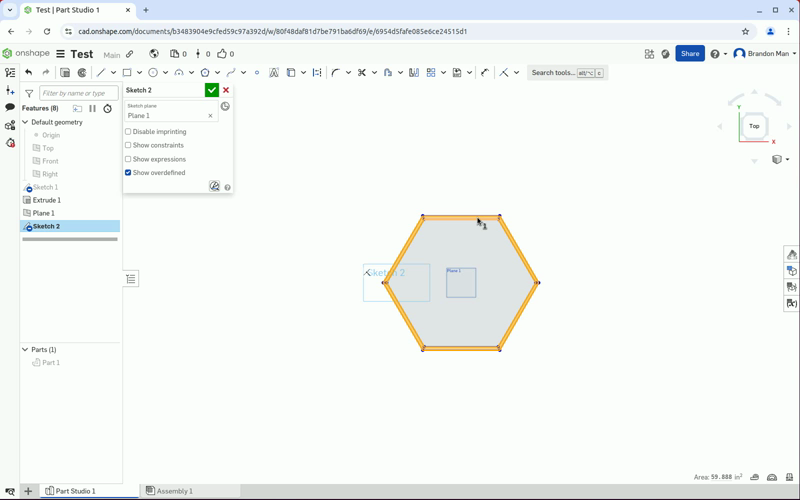
mouse_move(73, 352)
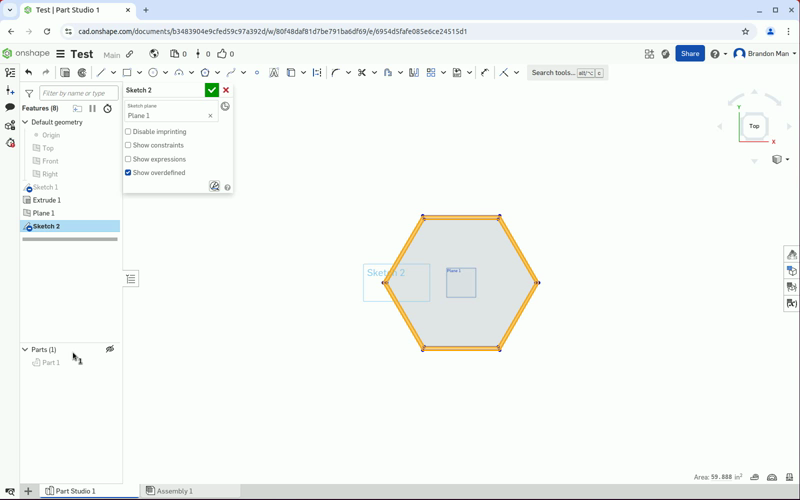
key(shift+y)
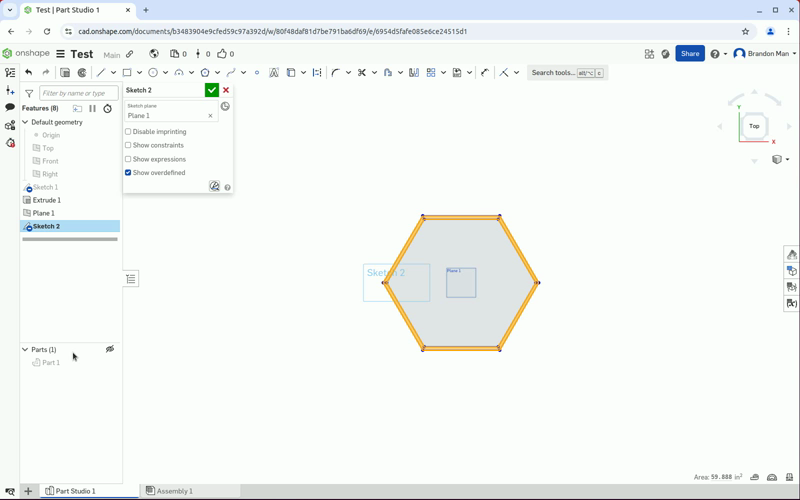
key(shift+e)
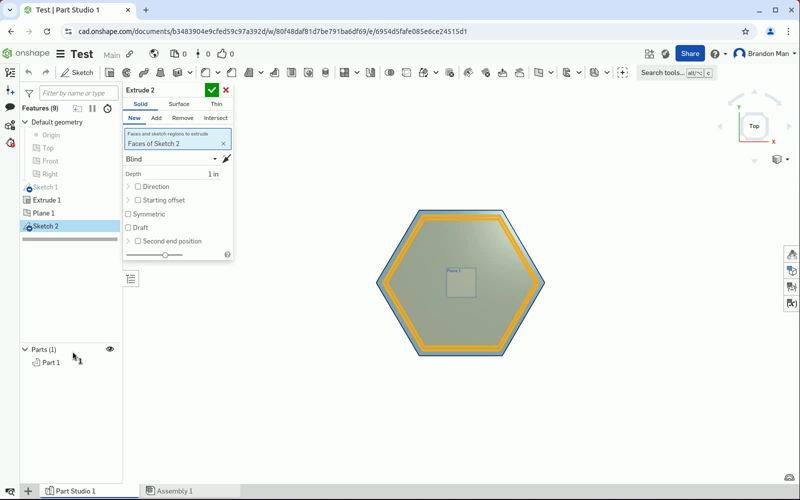
mouse_move(143, 106)
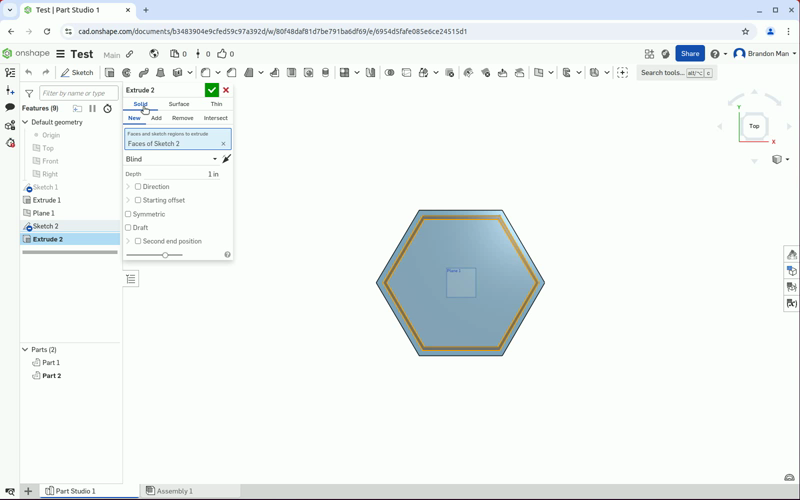
click(143, 106)
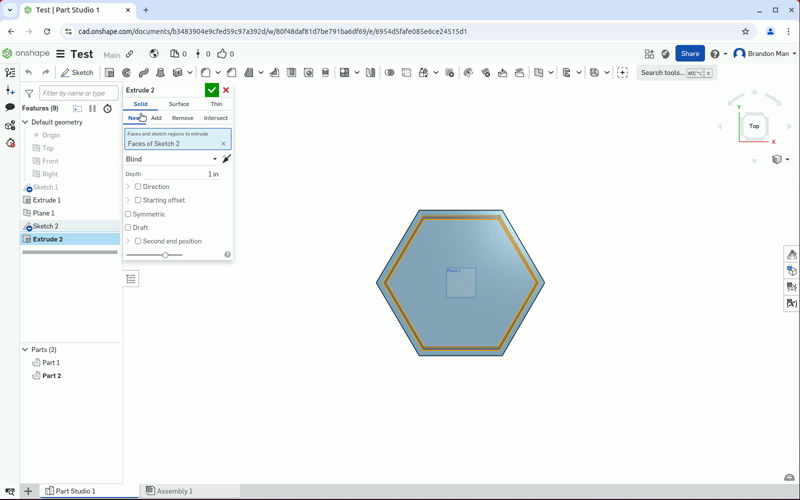
mouse_move(137, 120)
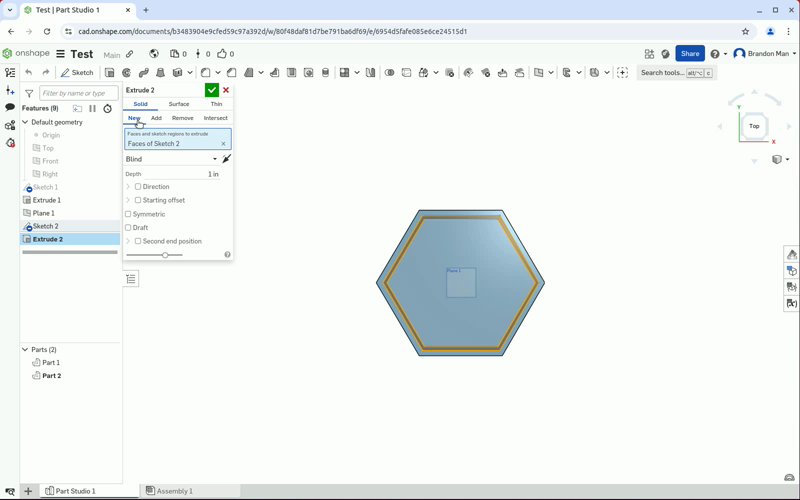
click(137, 120)
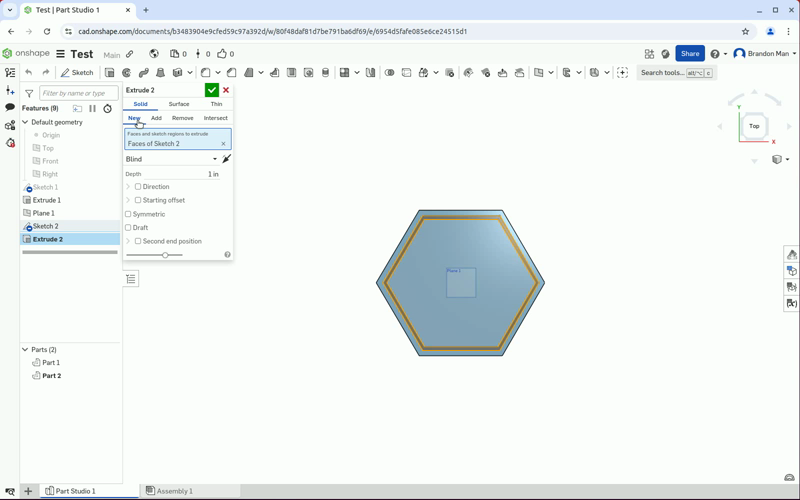
key(tab, 4)
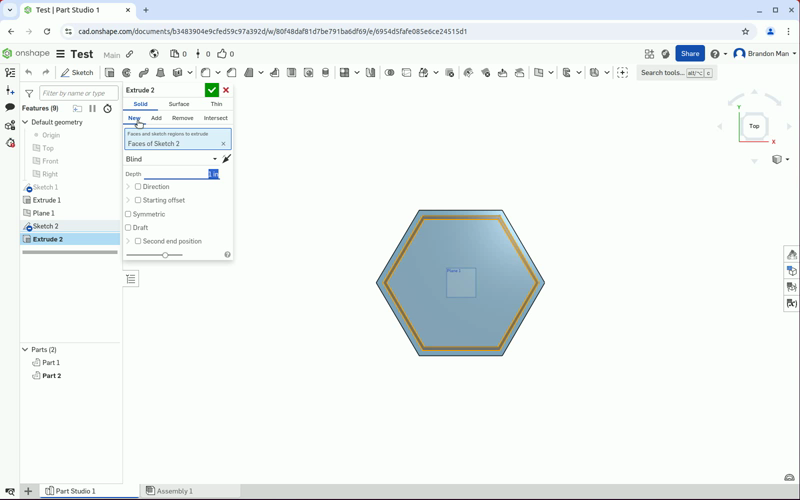
text(21.664)
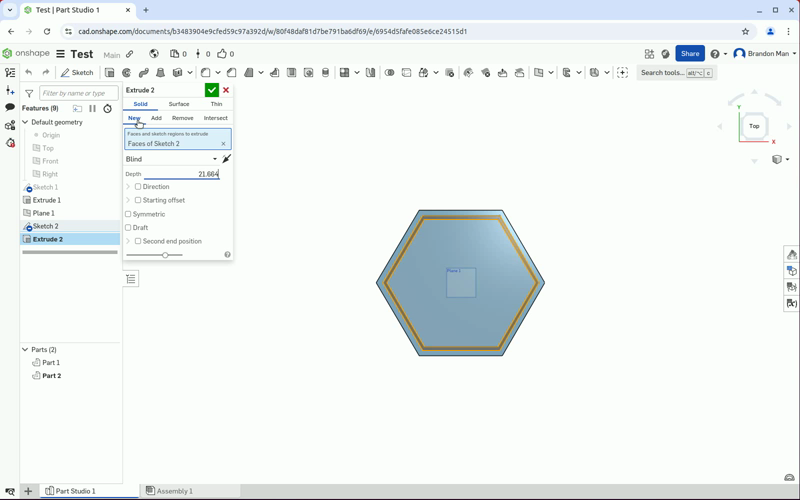
key(enter)
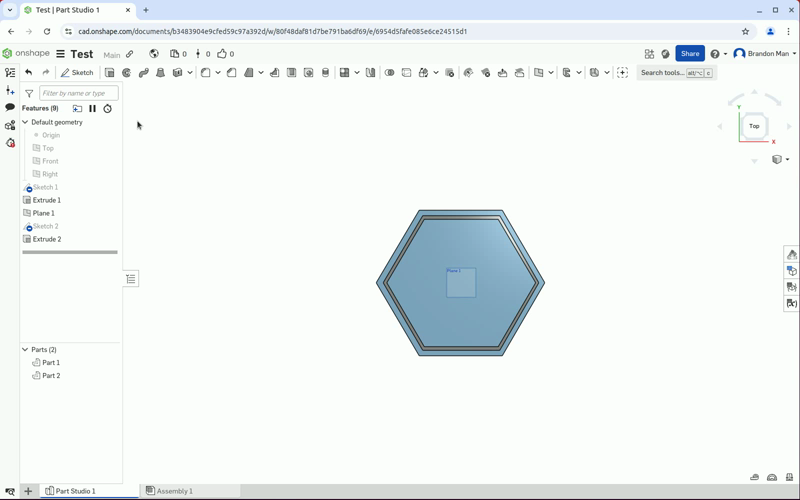
key(shift+h)
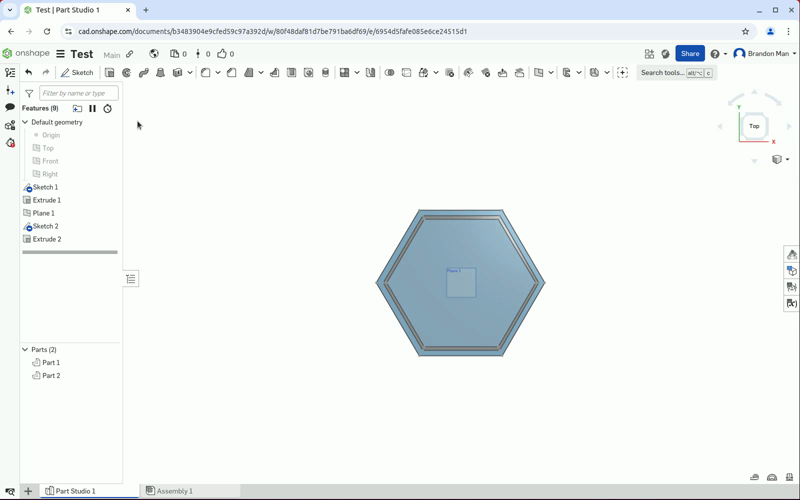
key(shift+h)
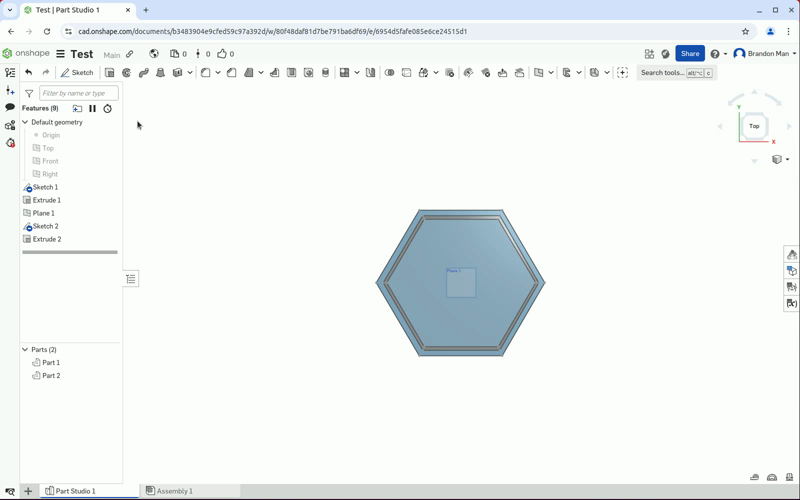
key(shift+7)
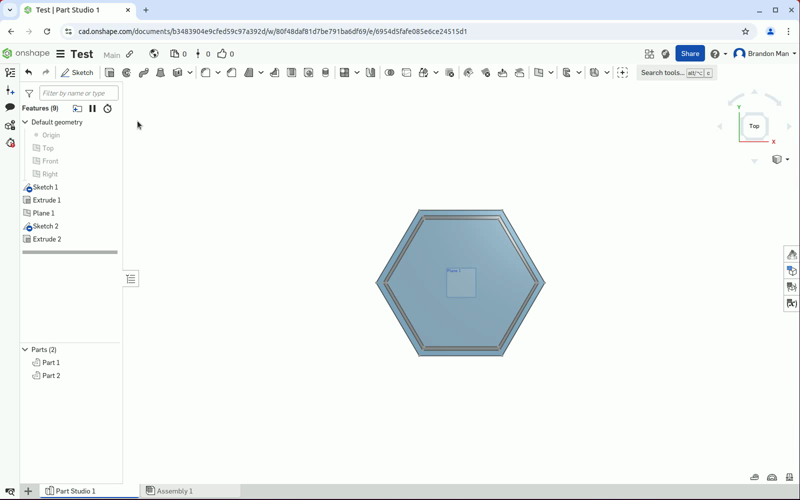
key(up, 3)
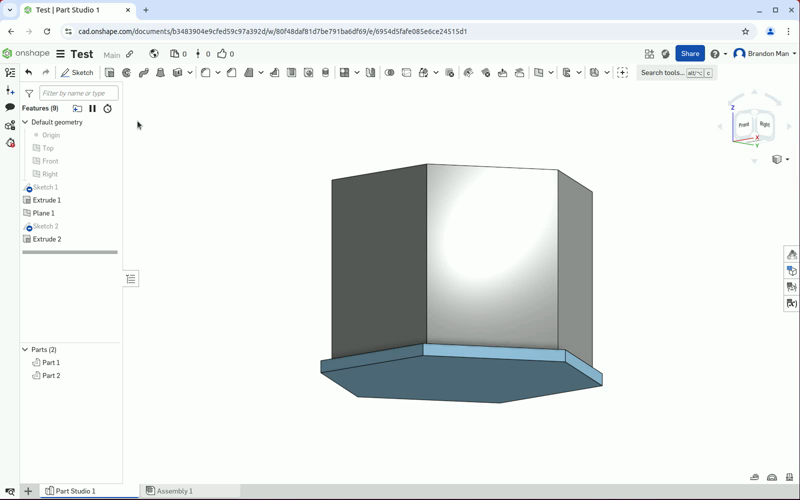
key(left, 3)
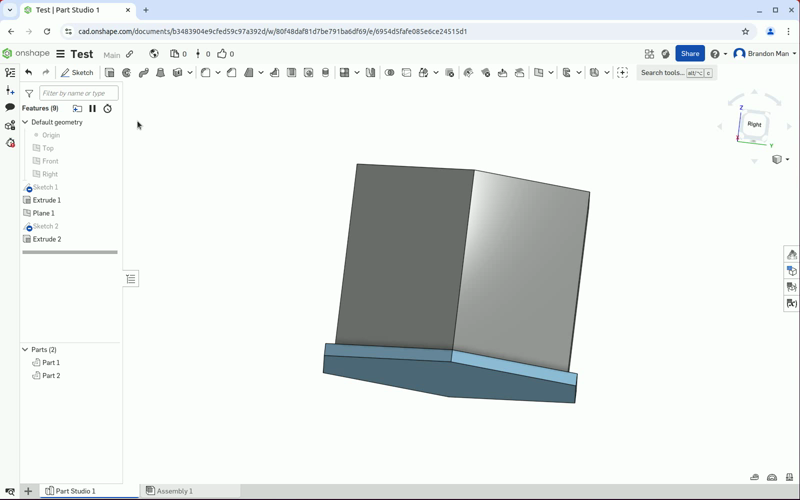
key(right, 3)
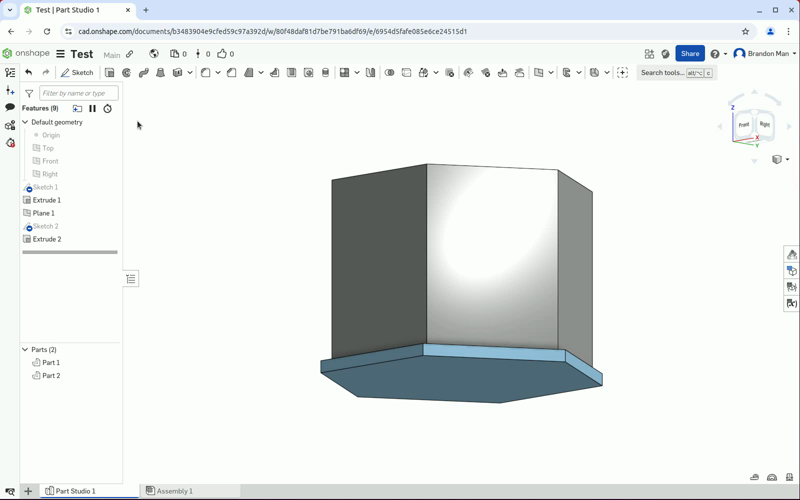
key(down, 3)
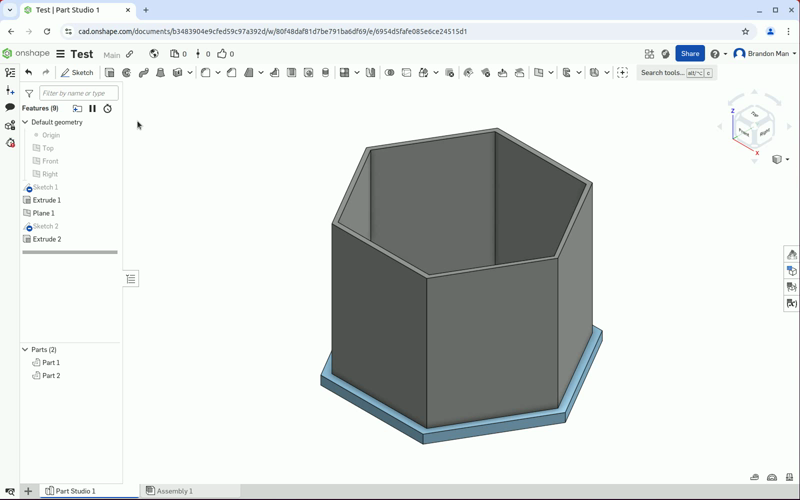
mouse_move(73, 189)
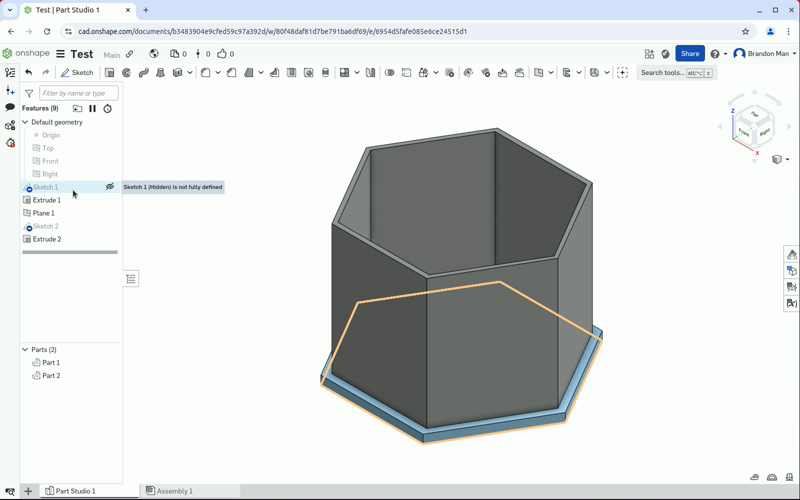
click(73, 189)